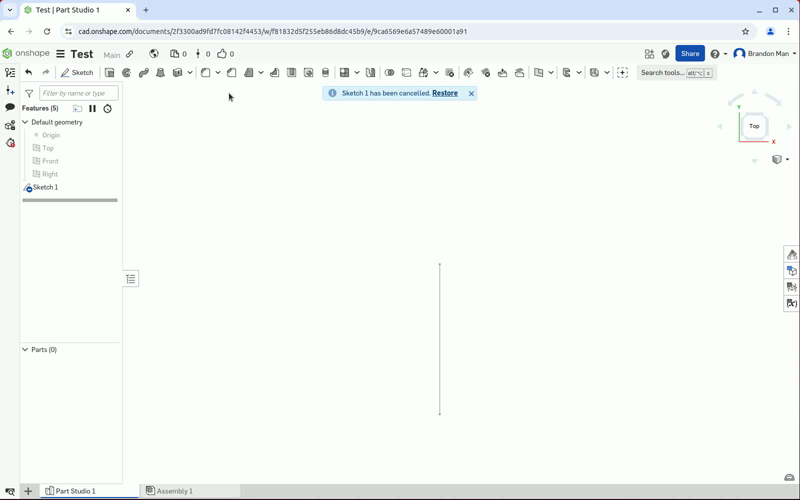
key(shift+h)
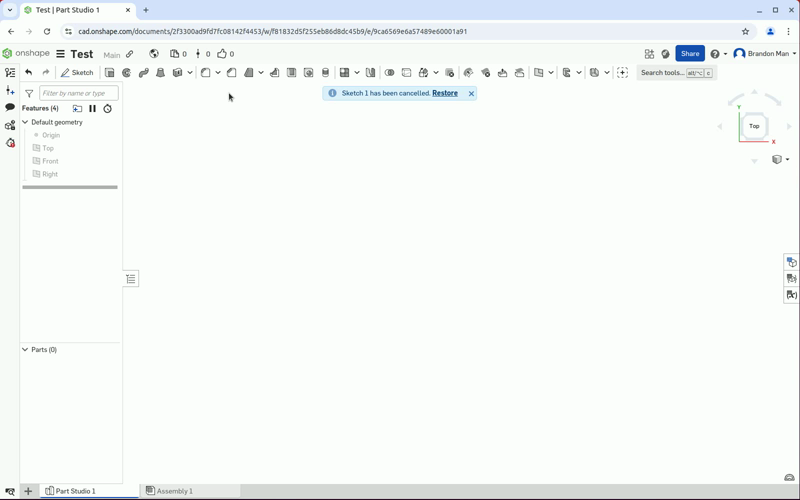
mouse_move(73, 352)
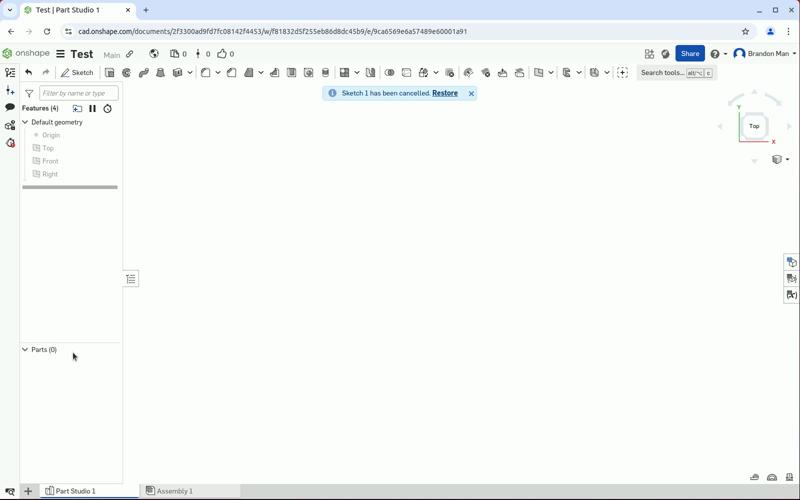
key(y)
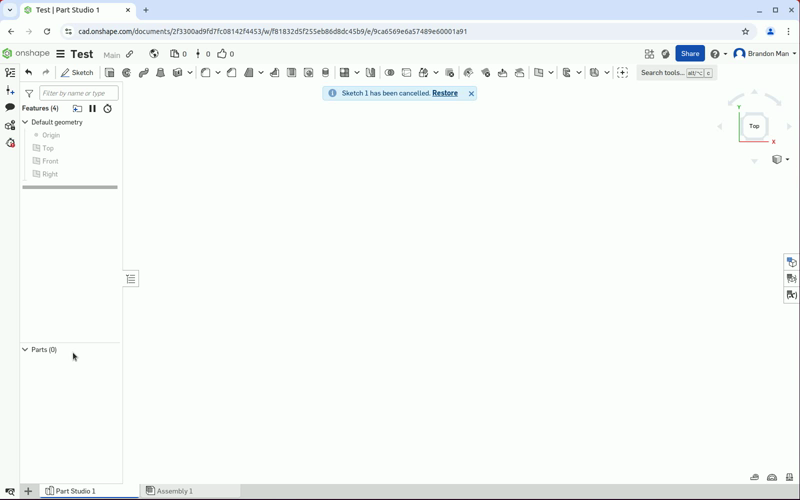
key(shift+p)
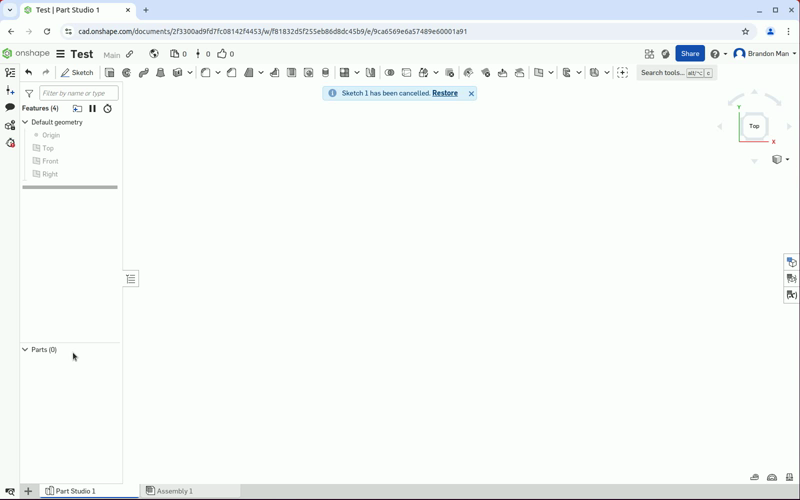
key(space)
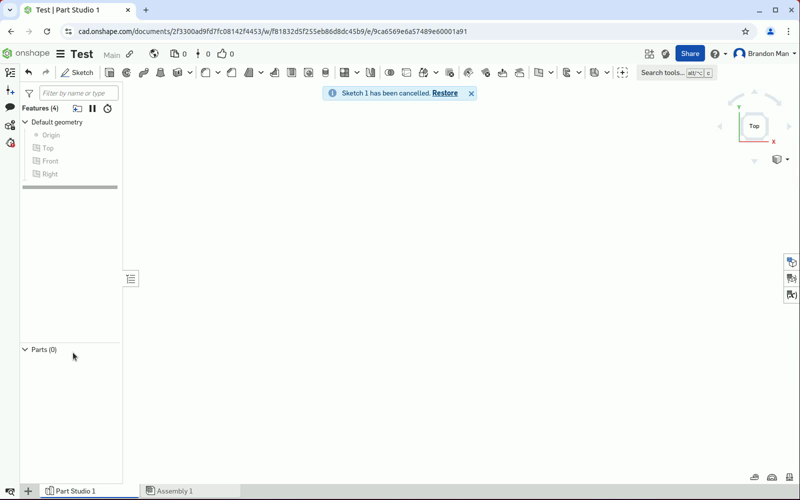
key_down(shift)
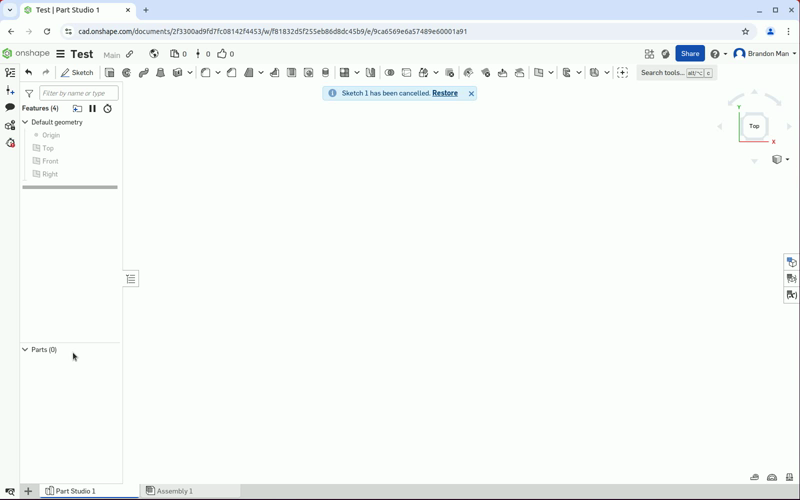
key(up)
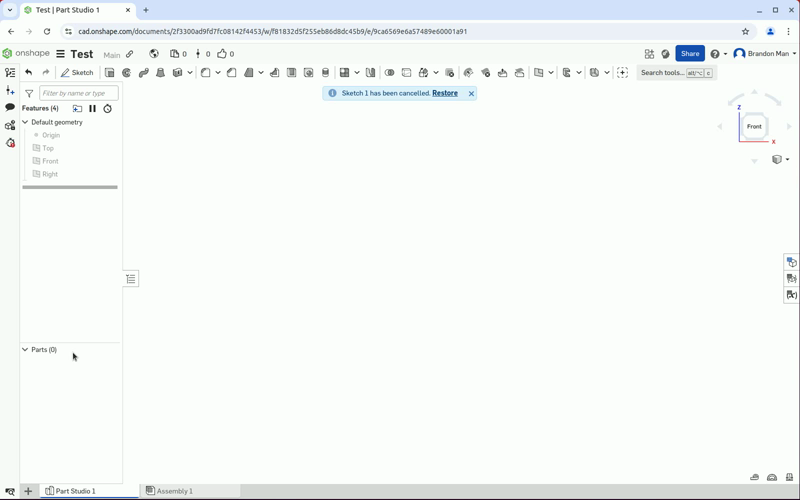
key_up(shift)
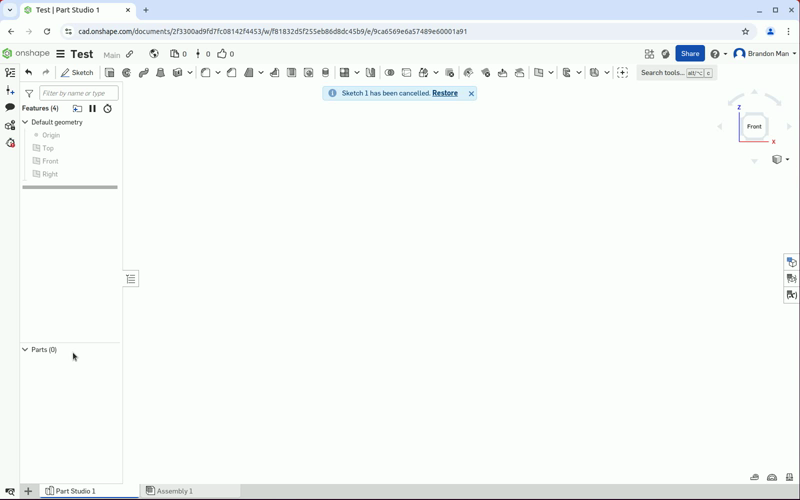
key(space)
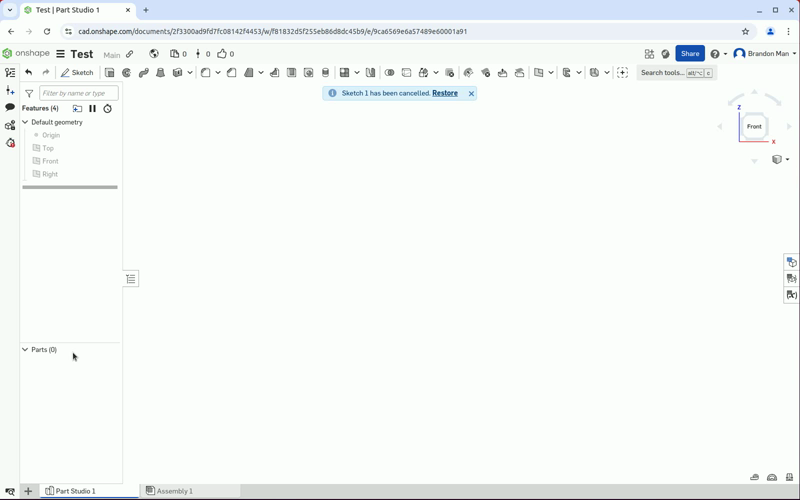
key_down(shift)
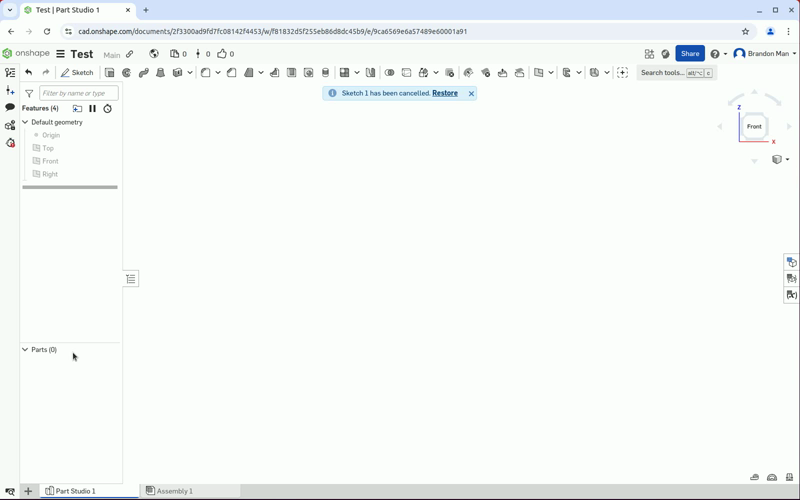
key(left)
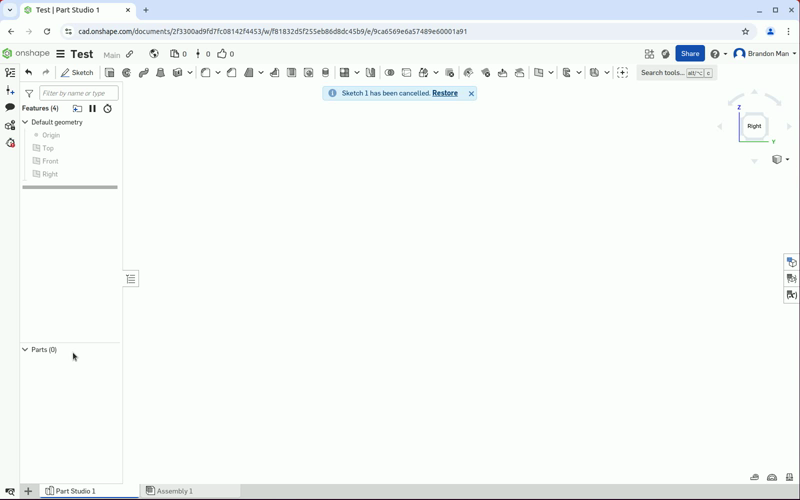
key_up(shift)
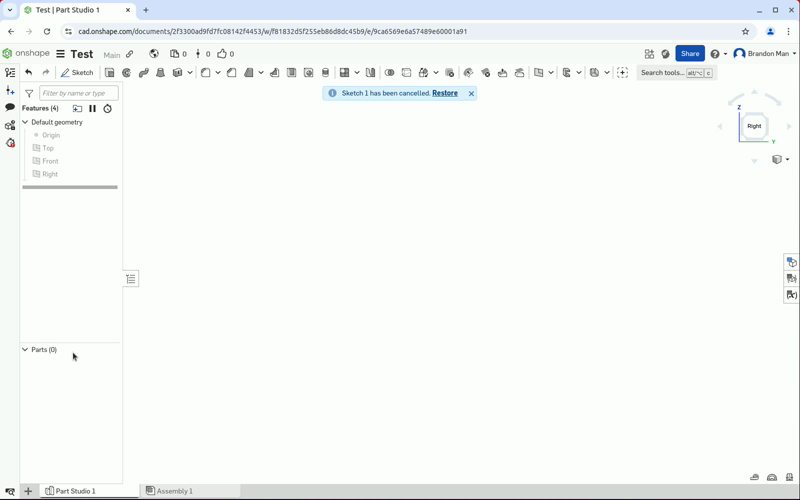
mouse_move(73, 352)
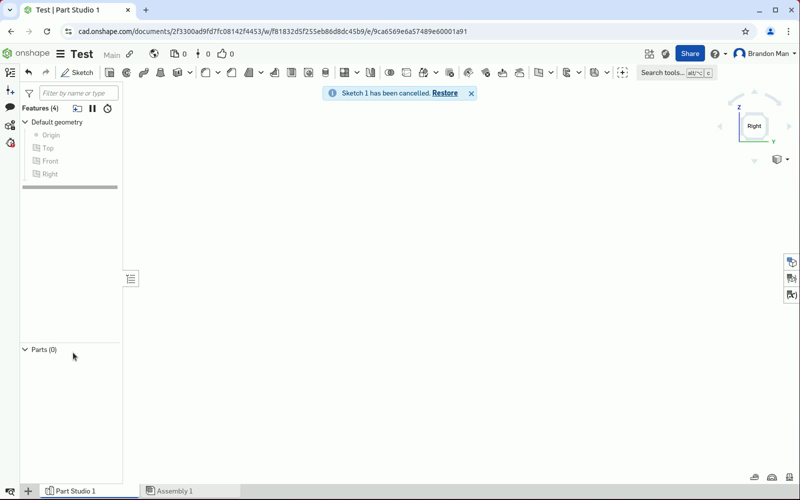
key(shift+y)
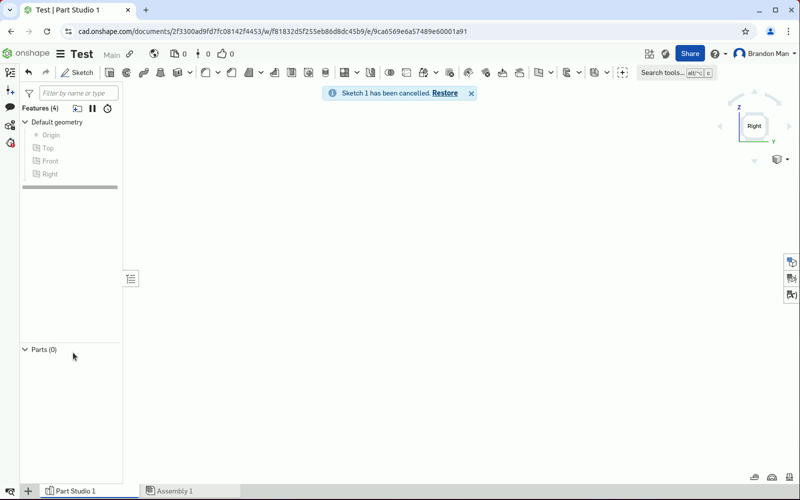
key(shift+s)
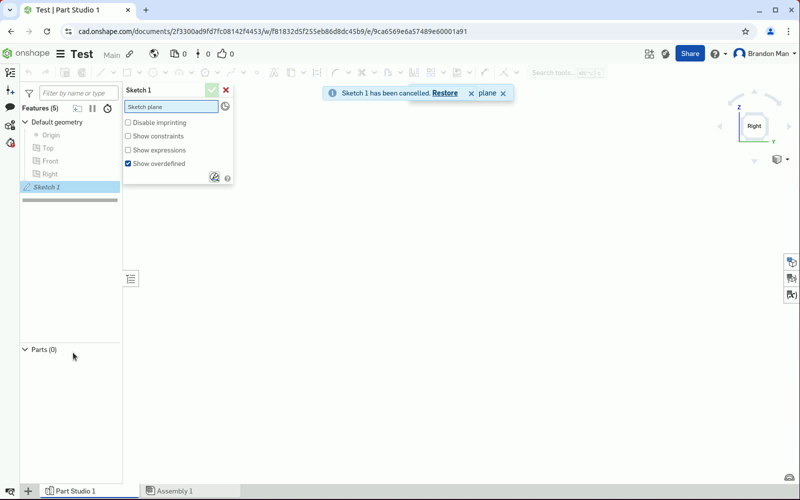
mouse_move(73, 176)
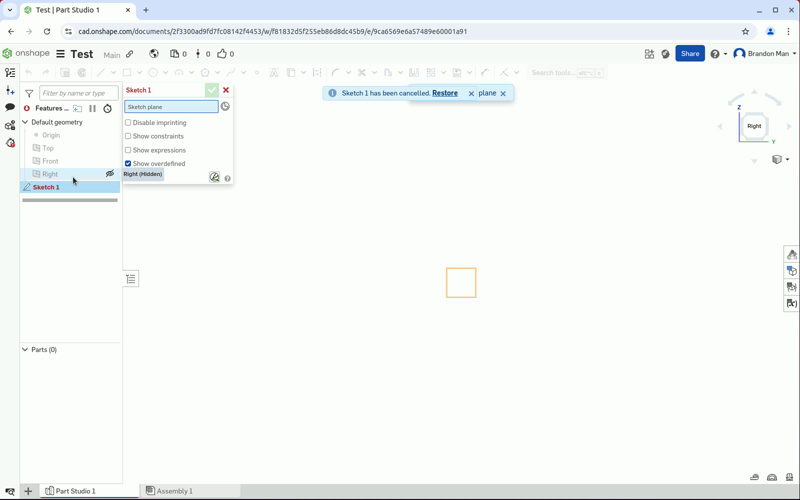
click(73, 176)
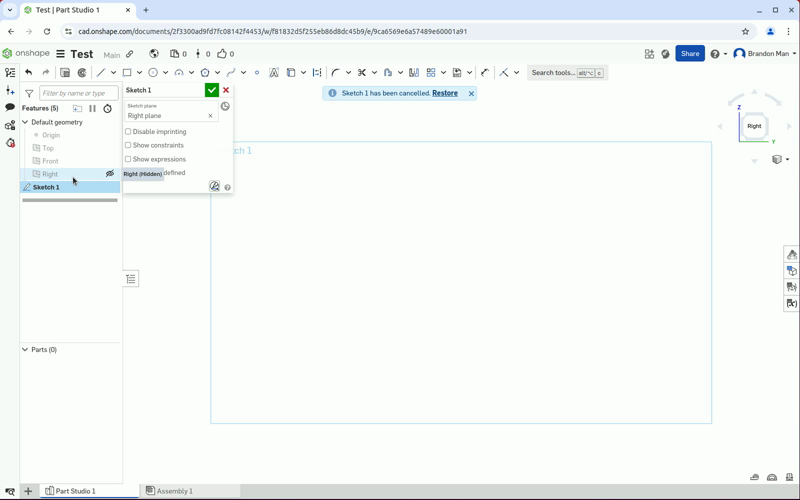
mouse_move(73, 352)
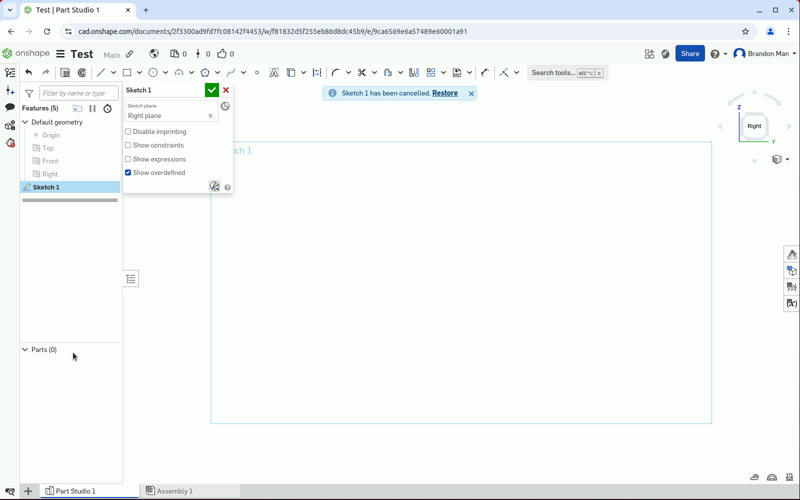
key(y)
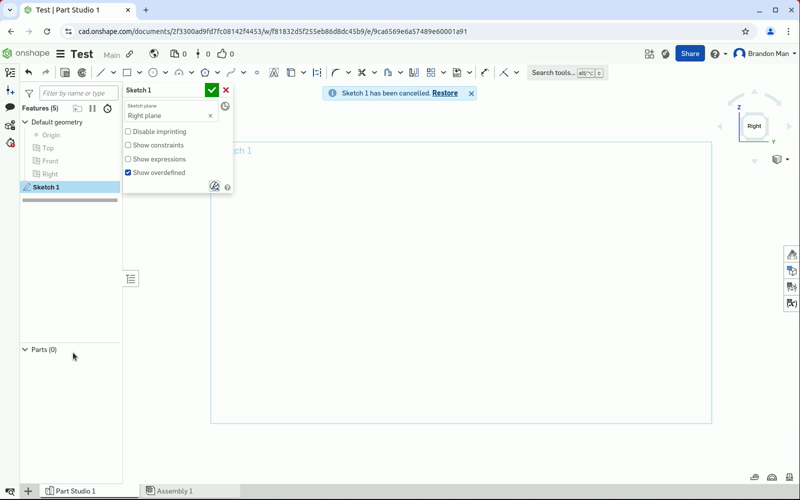
key(l)
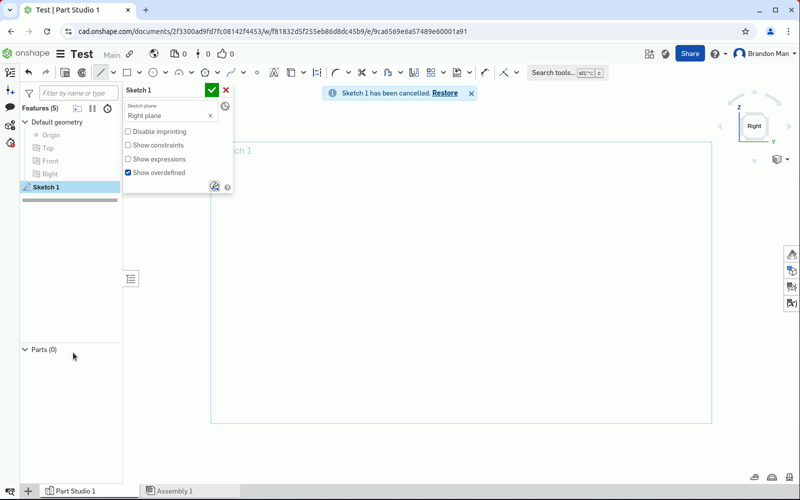
key_down(shift)
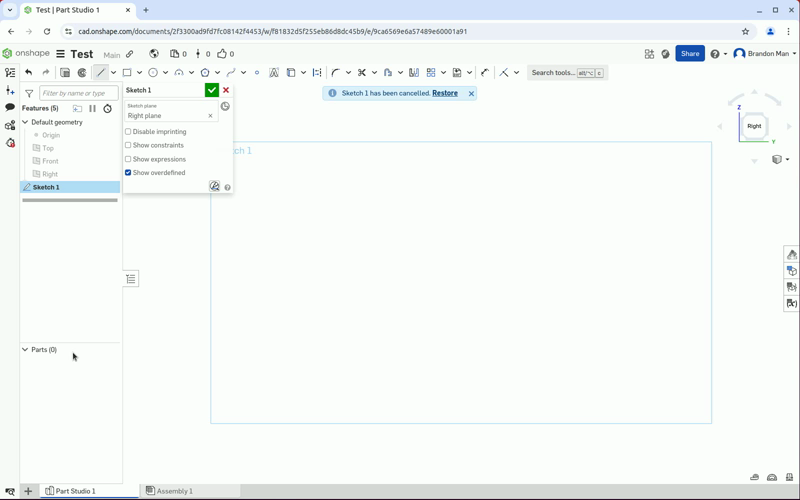
mouse_move(456, 395)
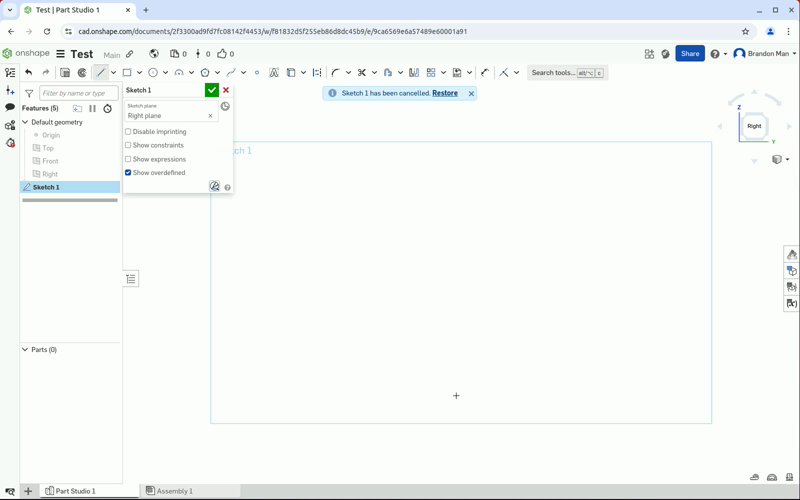
click(456, 395)
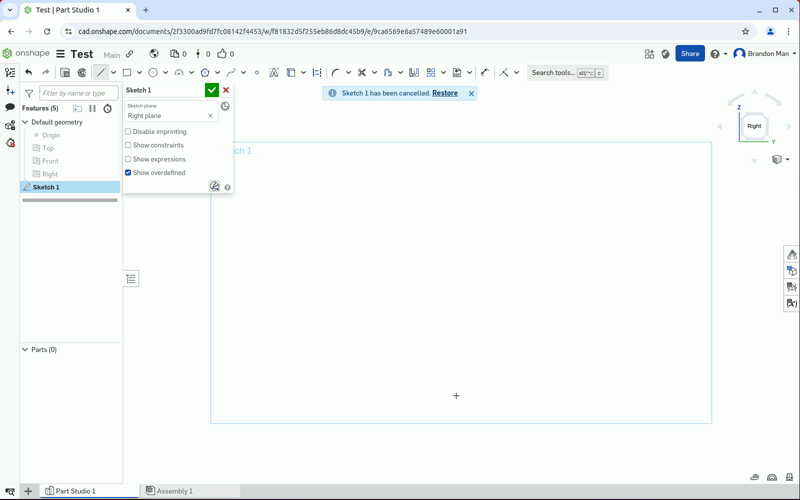
key_up(shift)
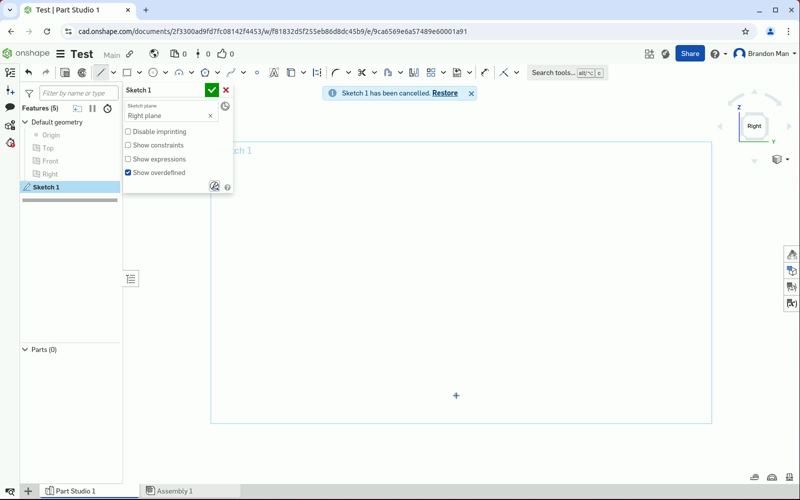
key_down(shift)
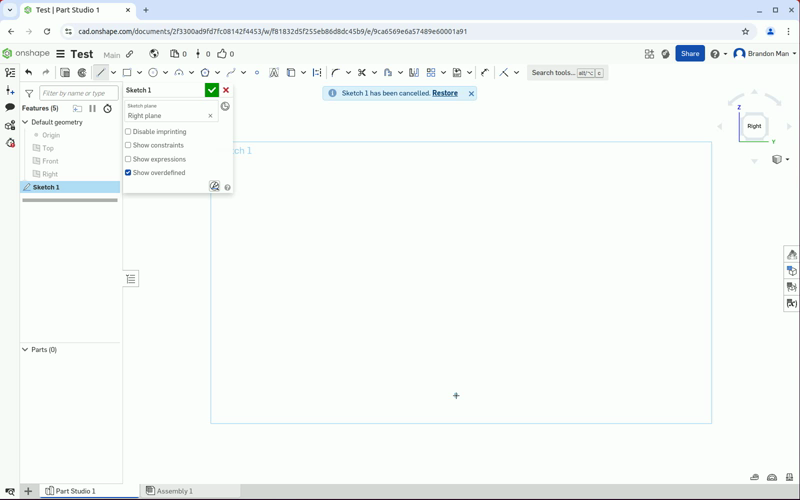
mouse_move(486, 395)
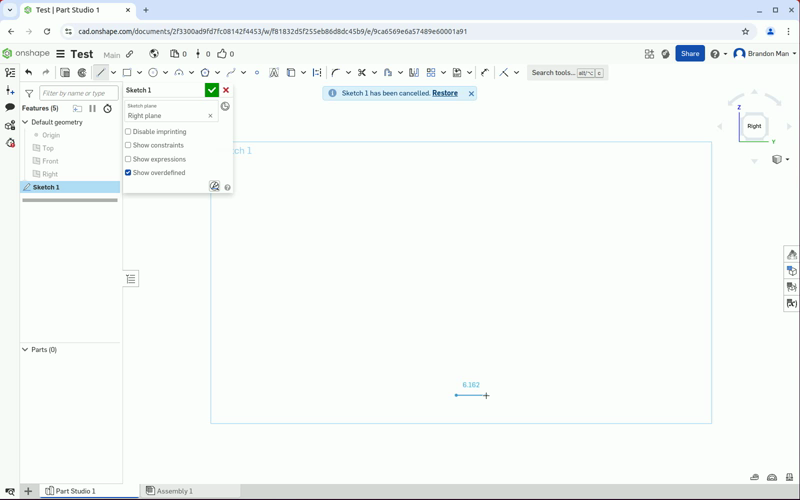
mouse_move(461, 395)
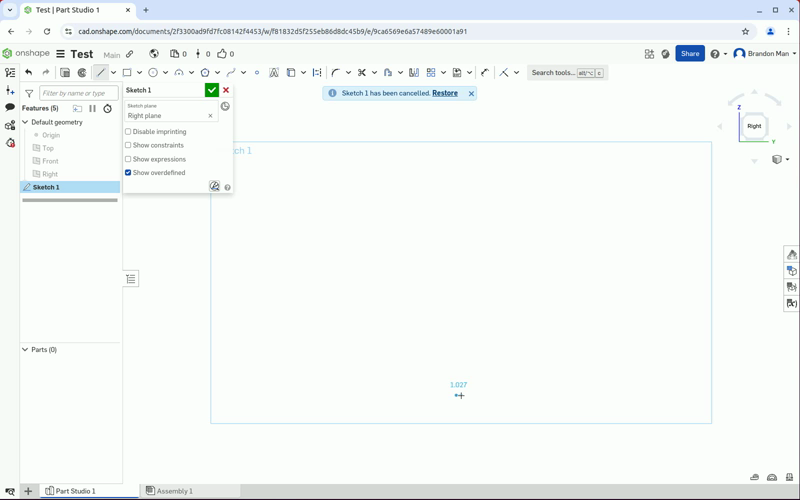
scroll(6)
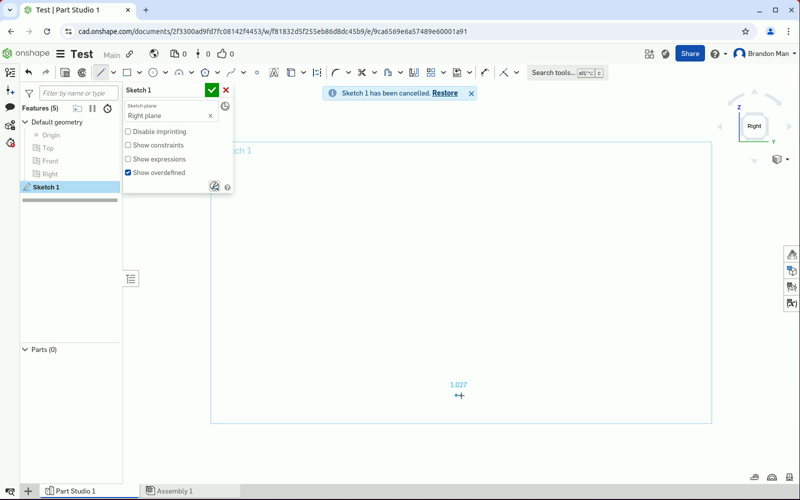
scroll(6)
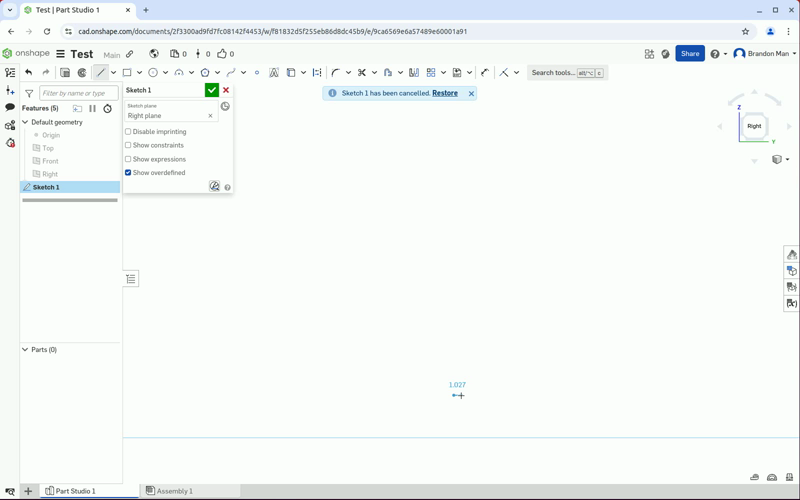
scroll(6)
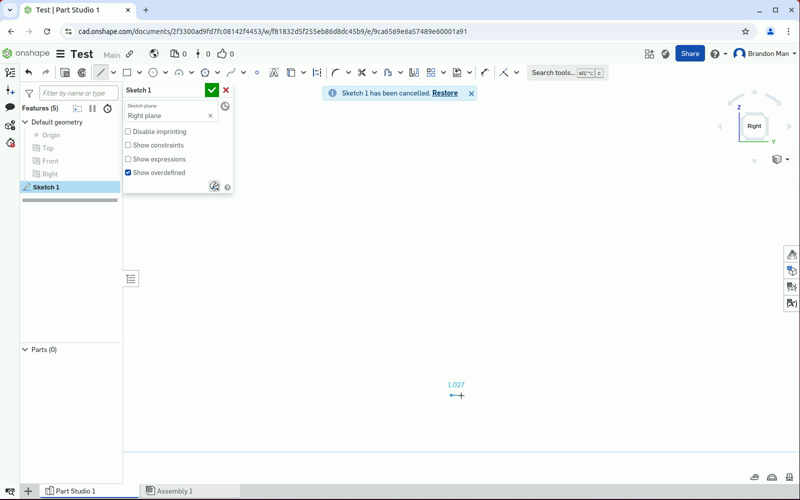
scroll(6)
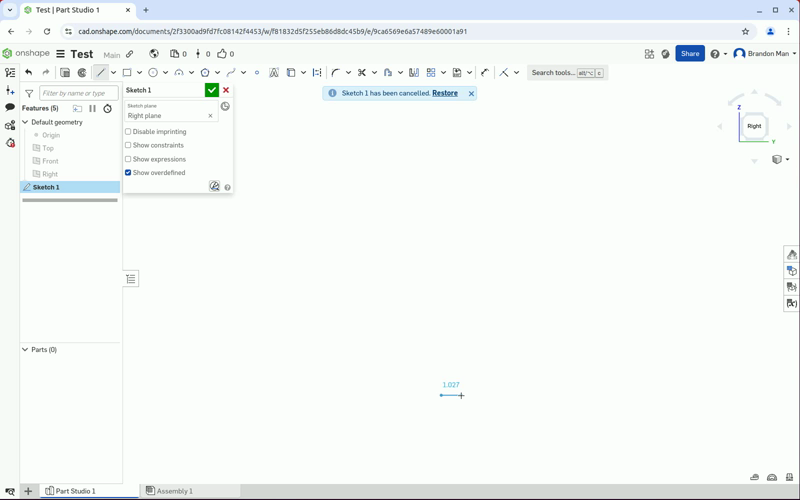
scroll(6)
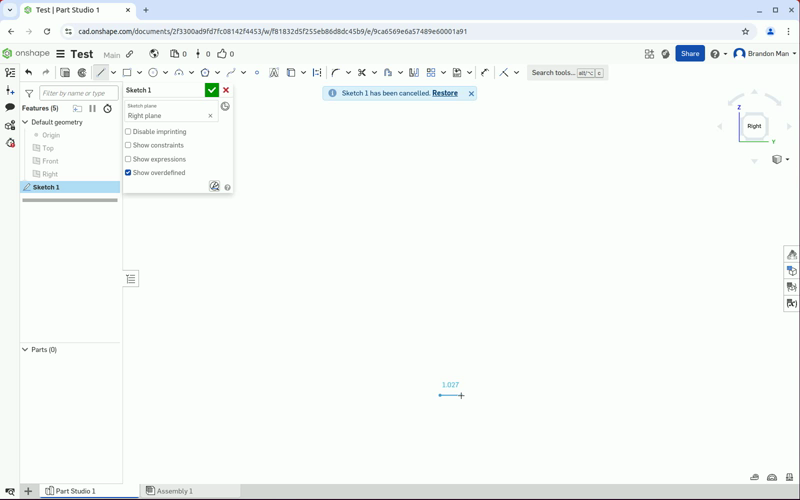
scroll(6)
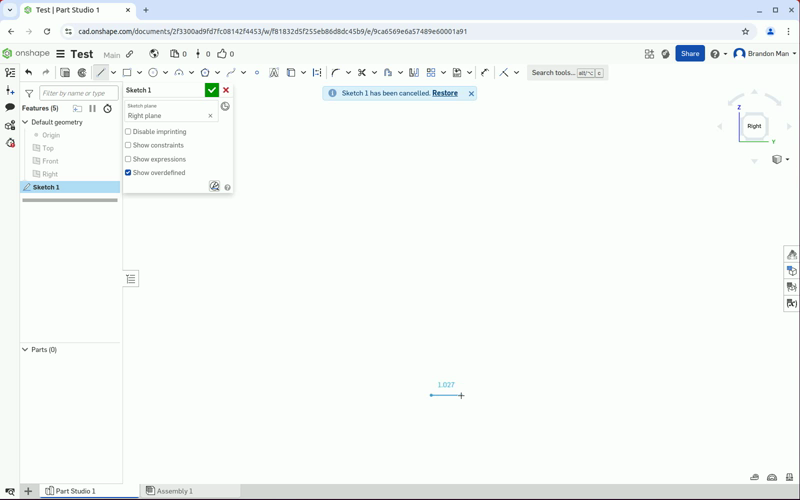
scroll(6)
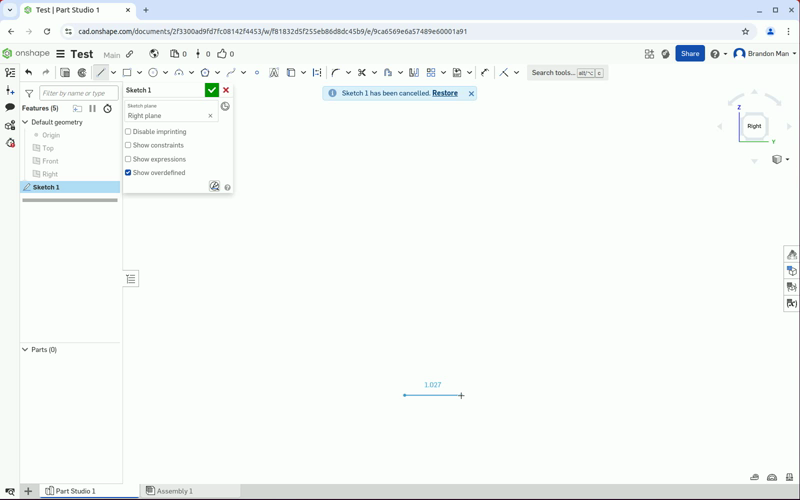
click(461, 395)
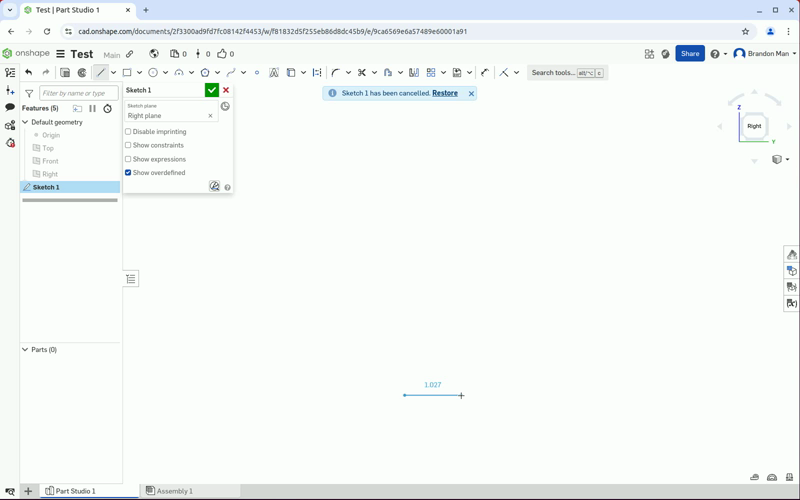
scroll(-6)
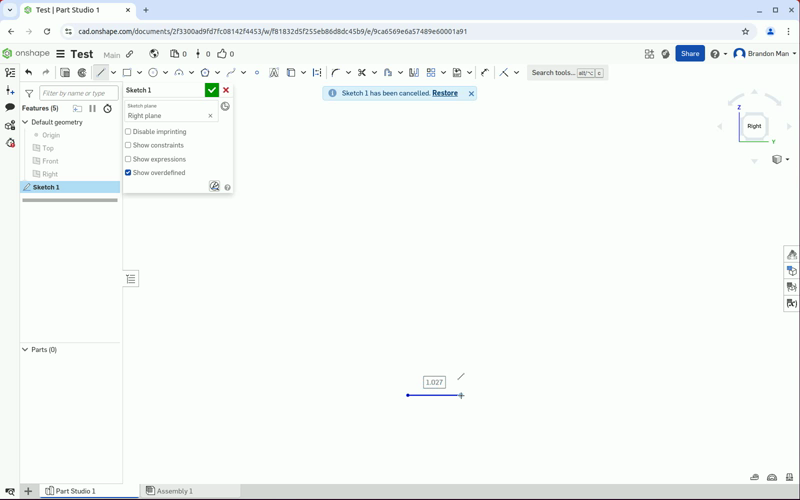
scroll(-6)
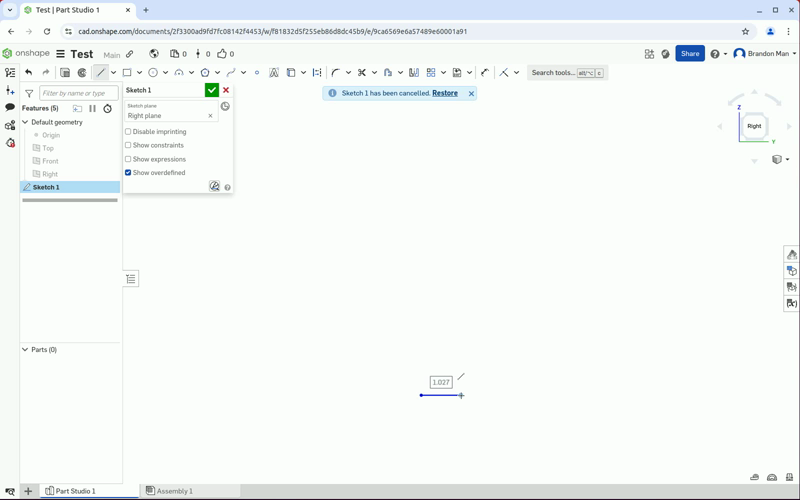
scroll(-6)
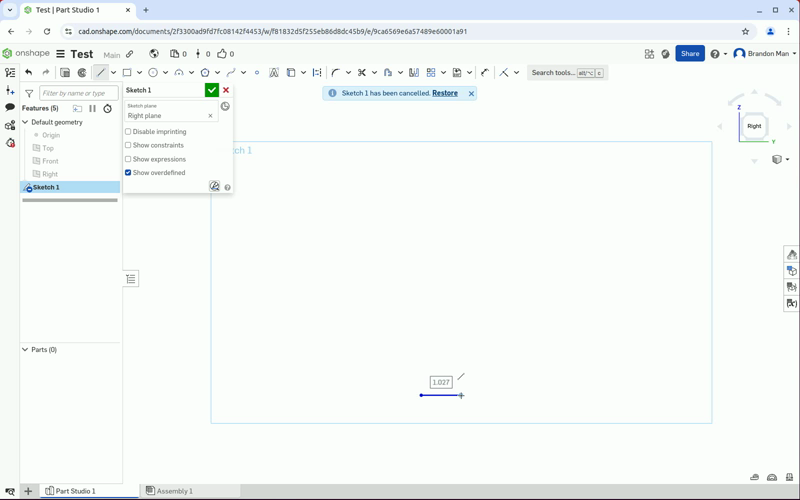
scroll(-6)
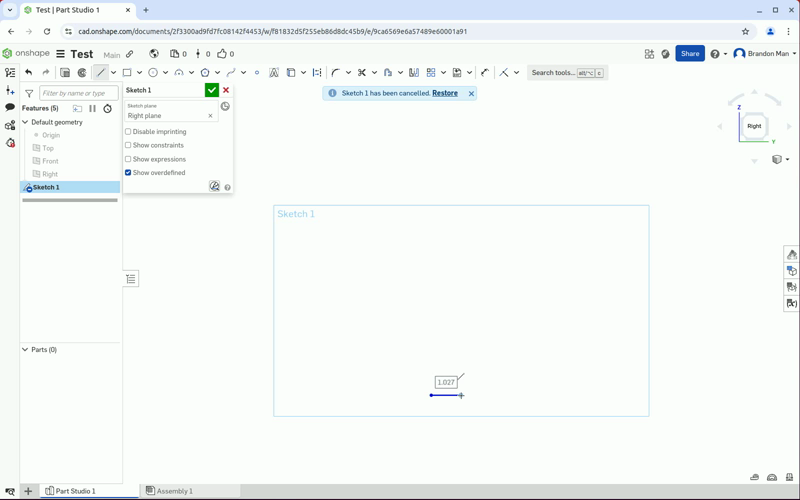
scroll(-6)
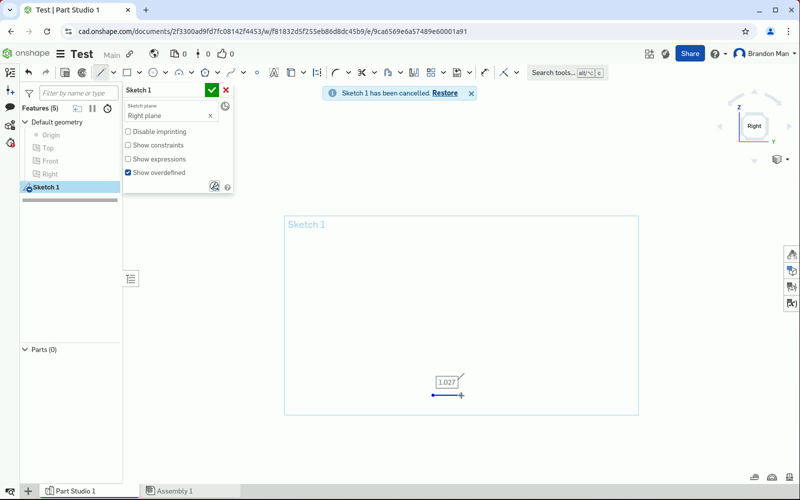
scroll(-6)
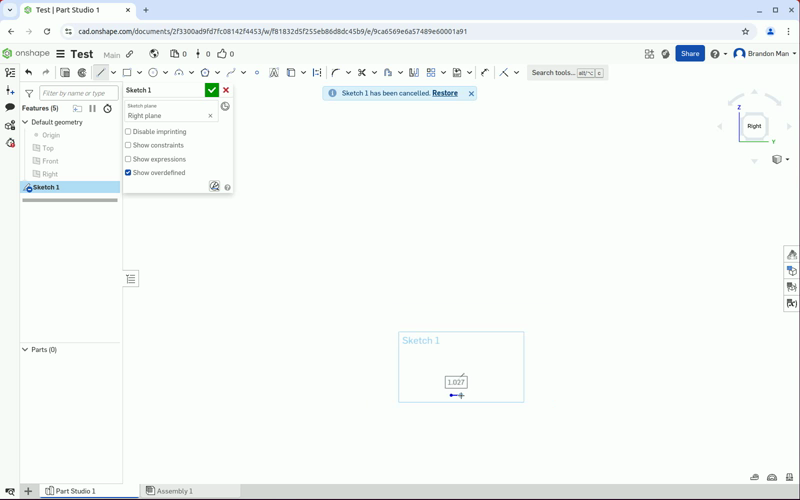
scroll(-6)
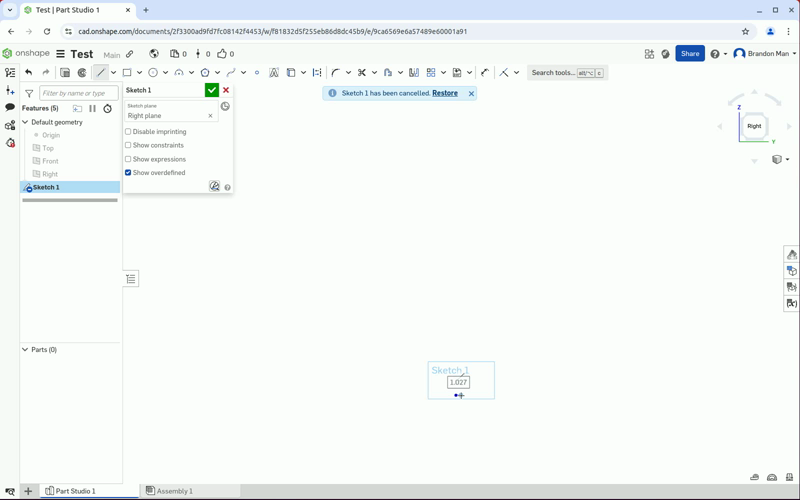
key_up(shift)
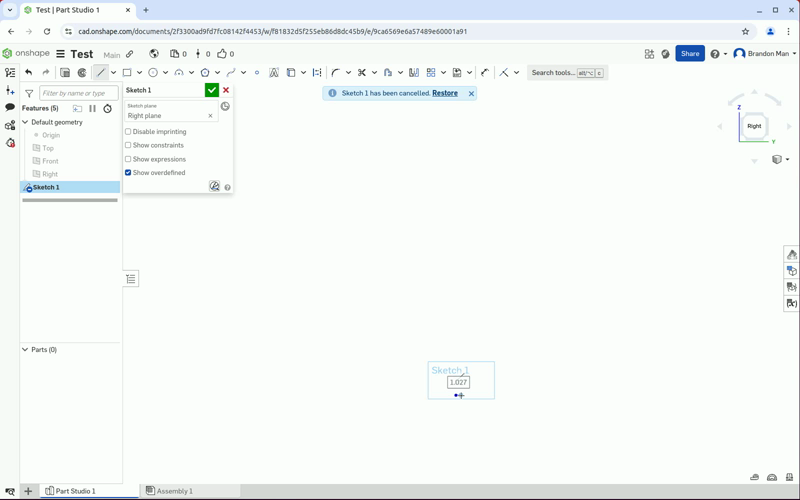
key_down(shift)
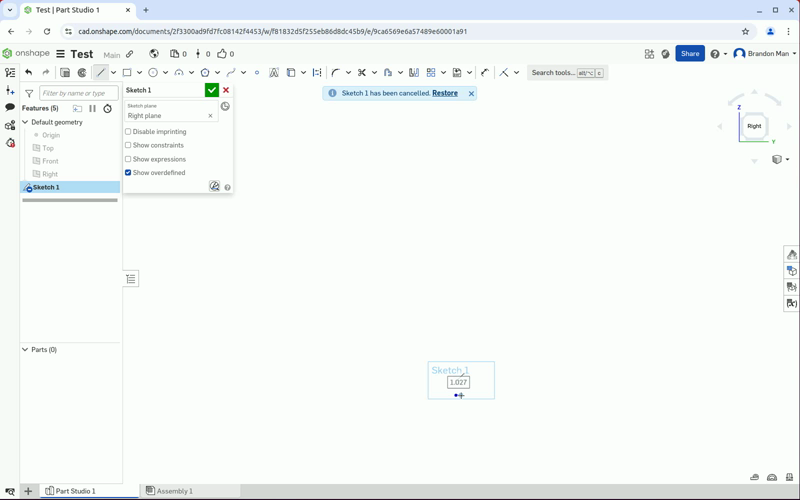
mouse_move(461, 283)
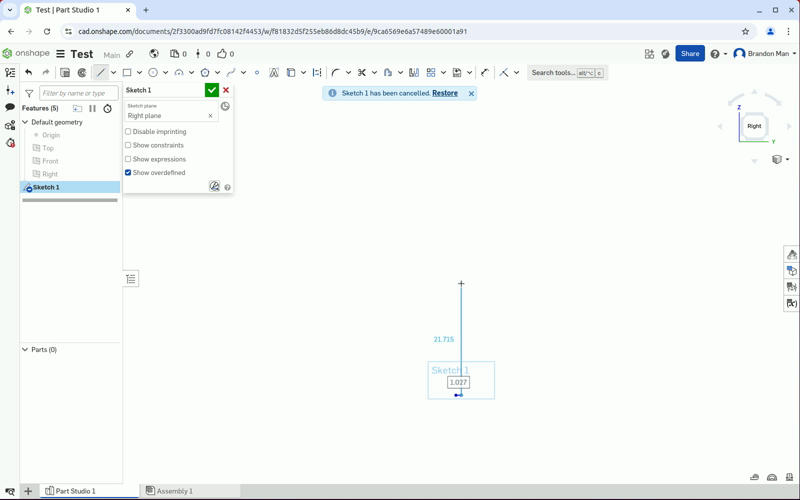
click(461, 283)
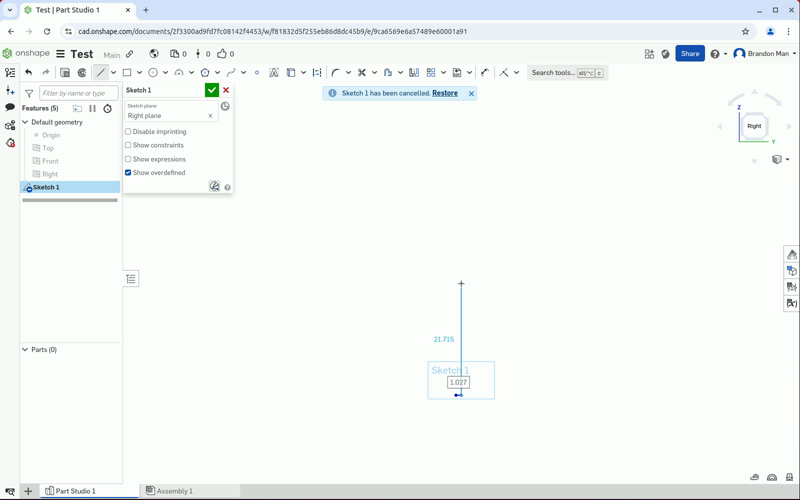
key_up(shift)
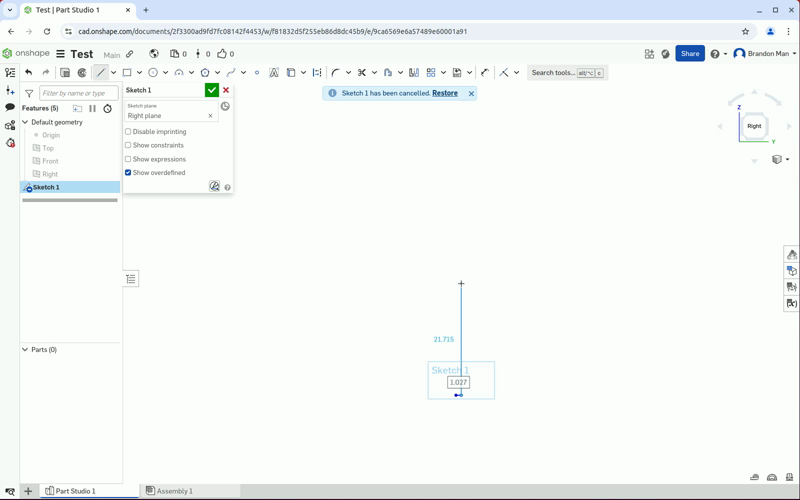
key_down(shift)
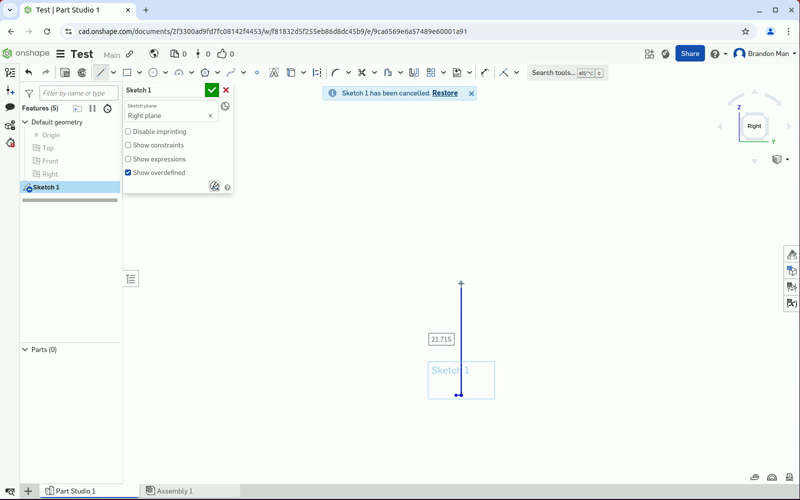
mouse_move(491, 283)
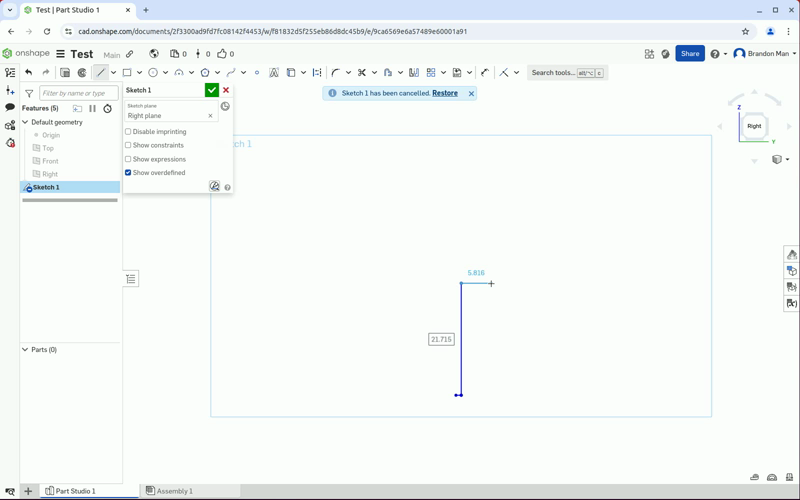
mouse_move(475, 283)
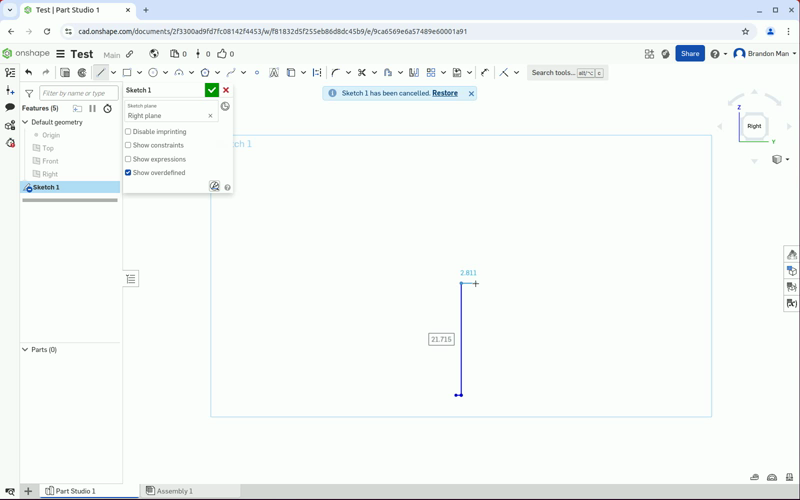
click(475, 283)
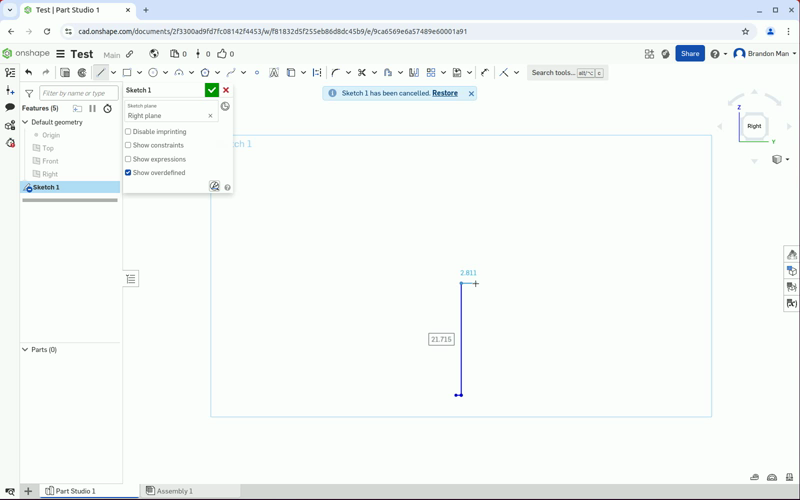
key_up(shift)
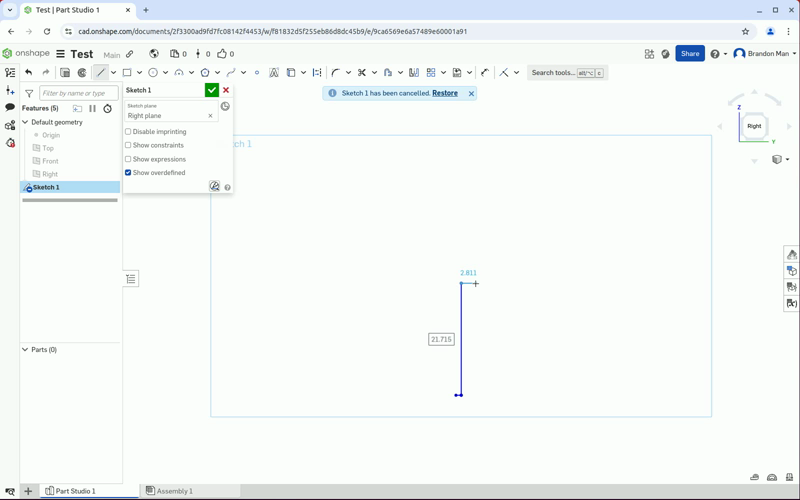
key_down(shift)
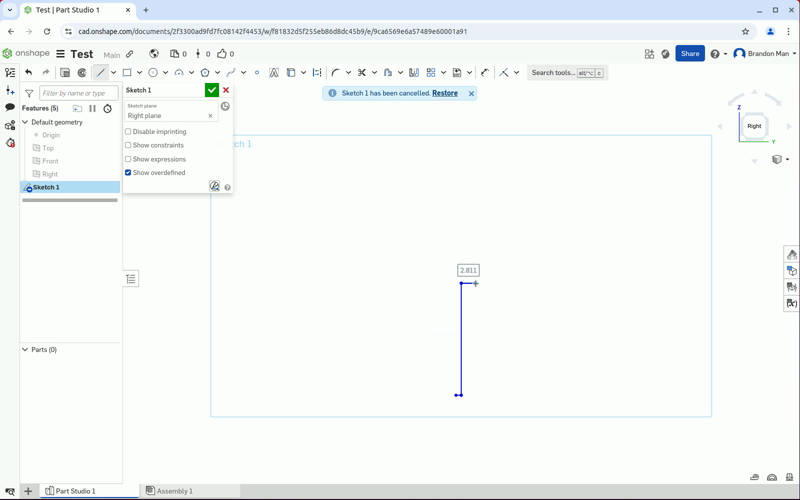
mouse_move(505, 283)
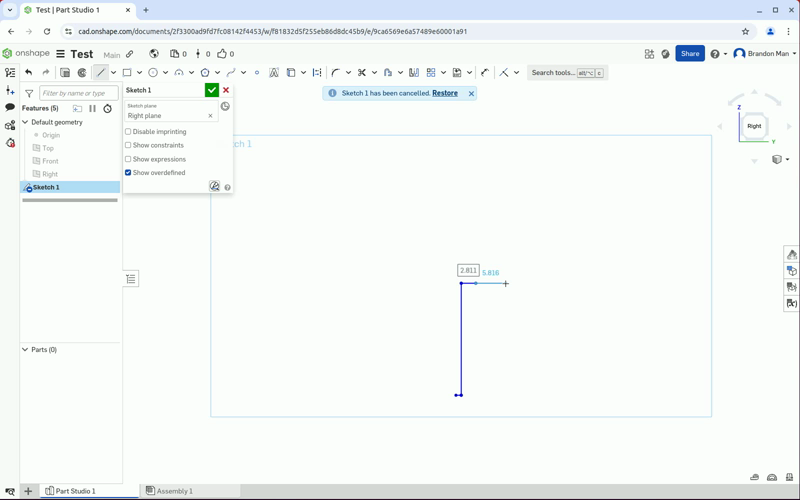
mouse_move(475, 278)
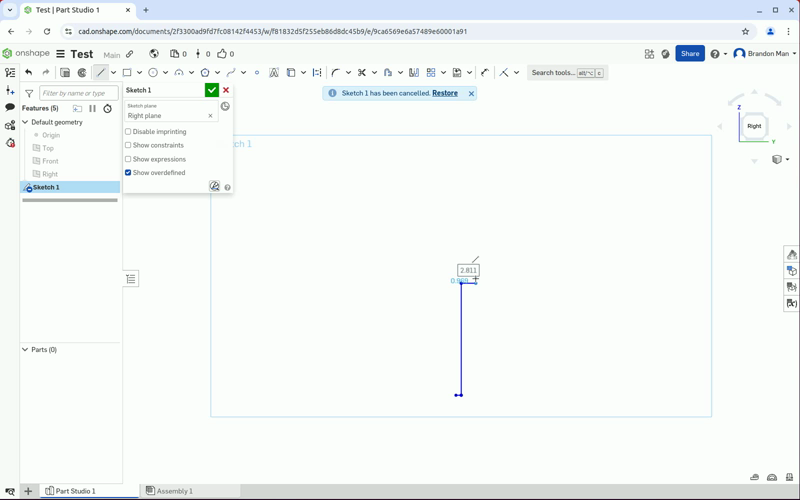
scroll(6)
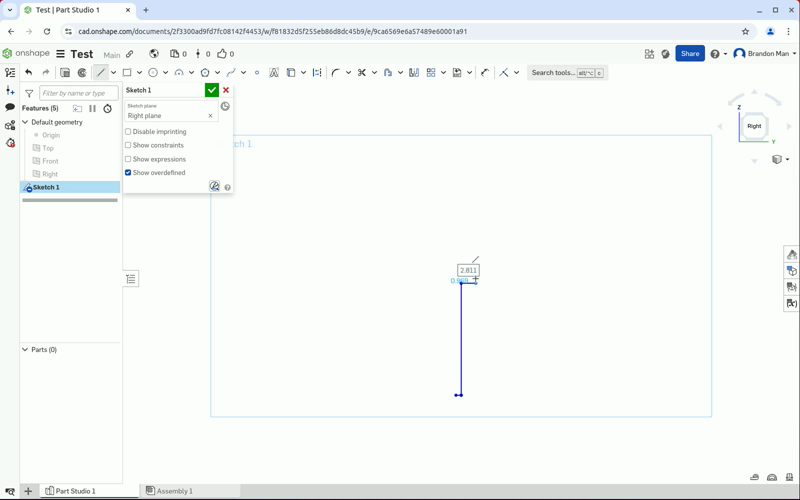
scroll(6)
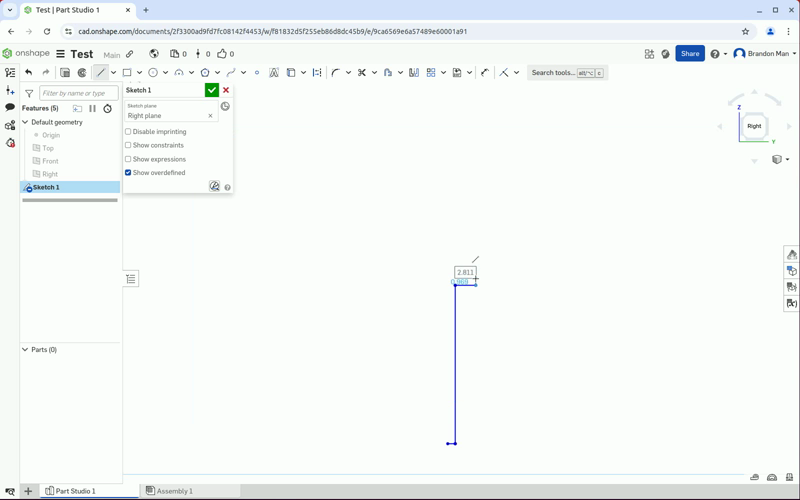
scroll(6)
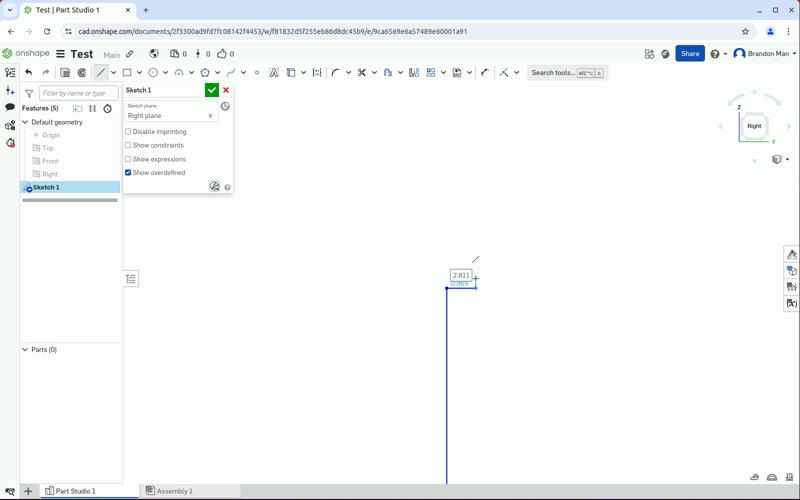
scroll(6)
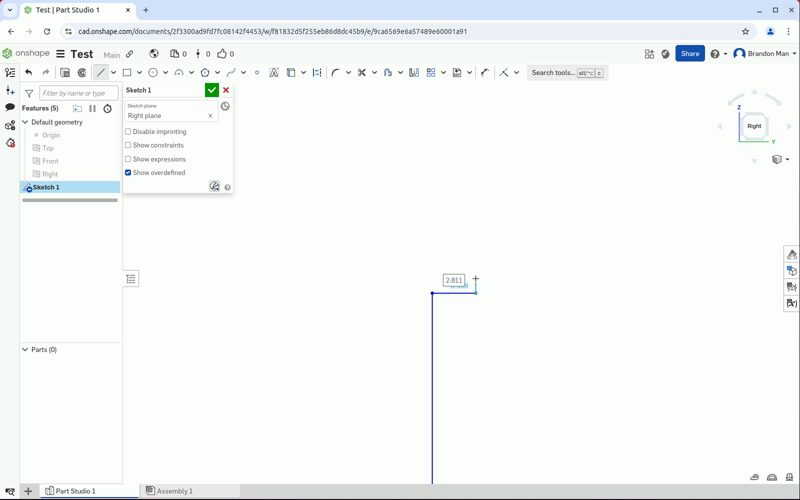
scroll(6)
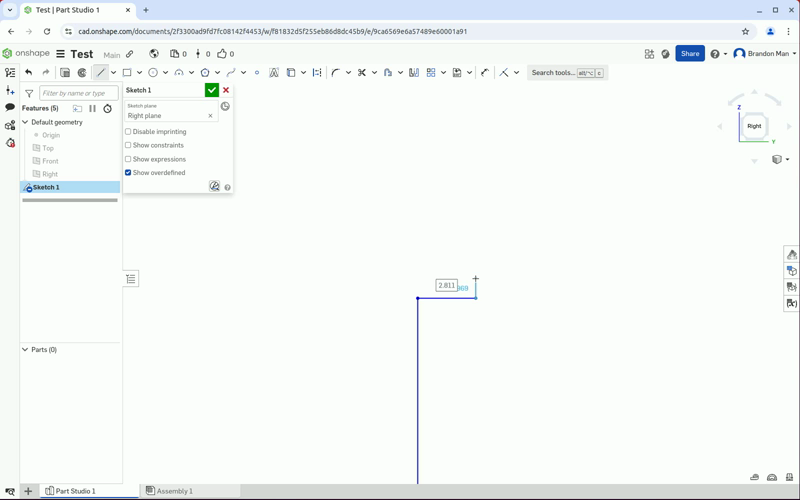
scroll(6)
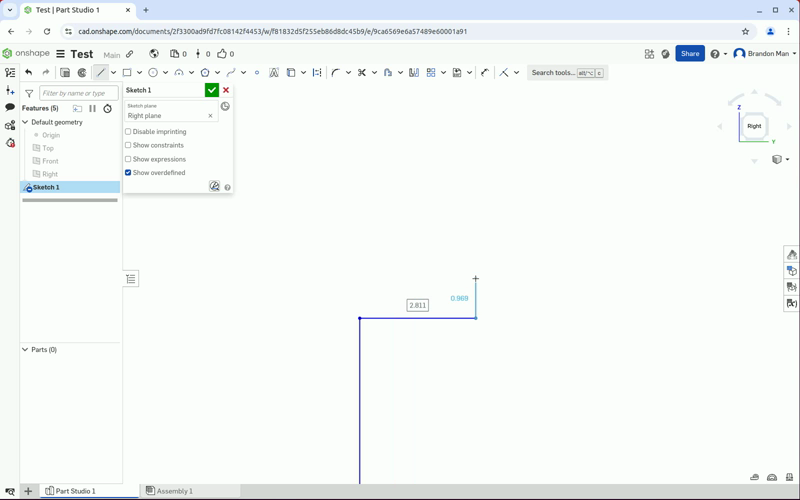
scroll(6)
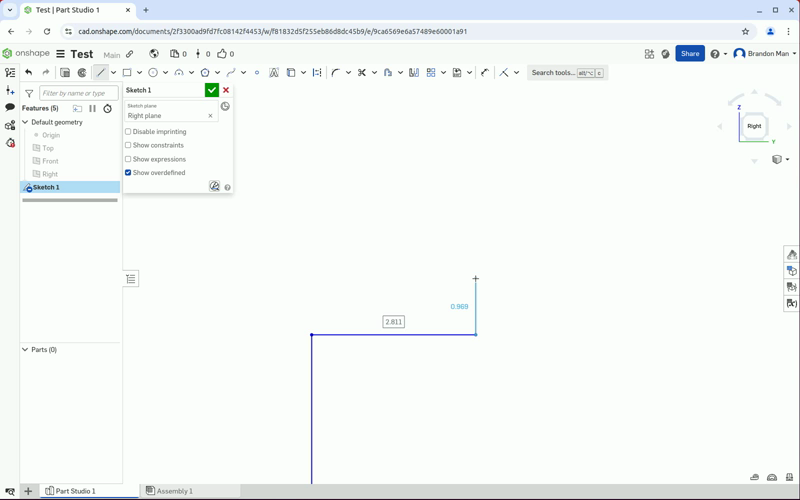
click(475, 278)
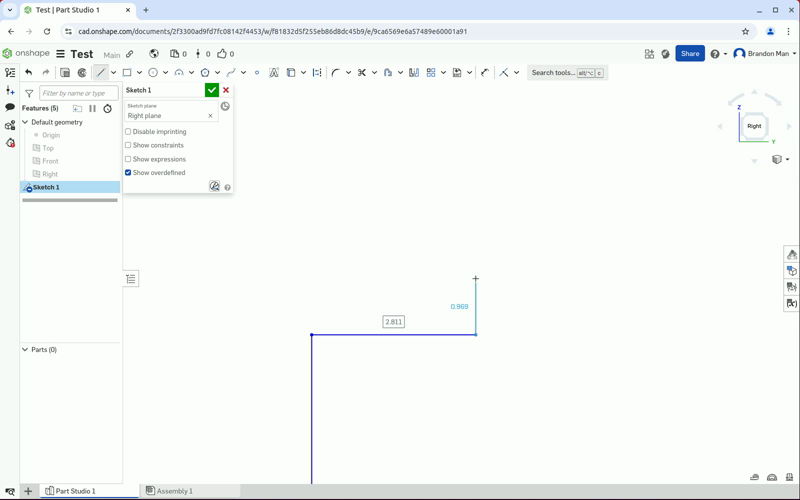
scroll(-6)
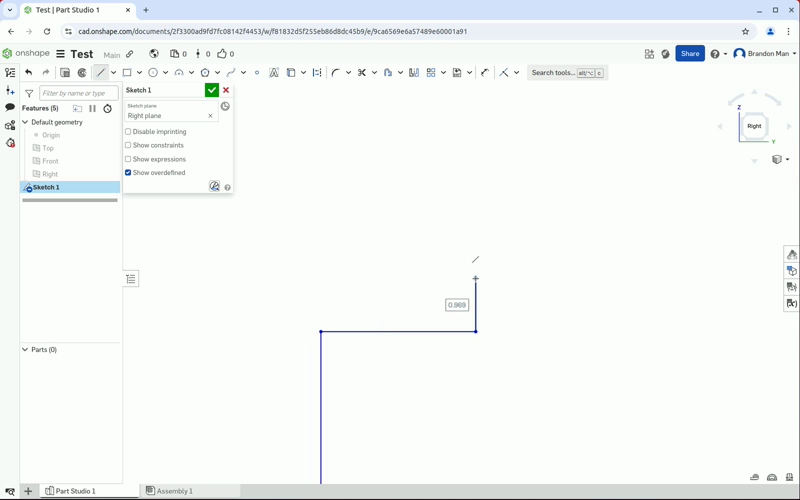
scroll(-6)
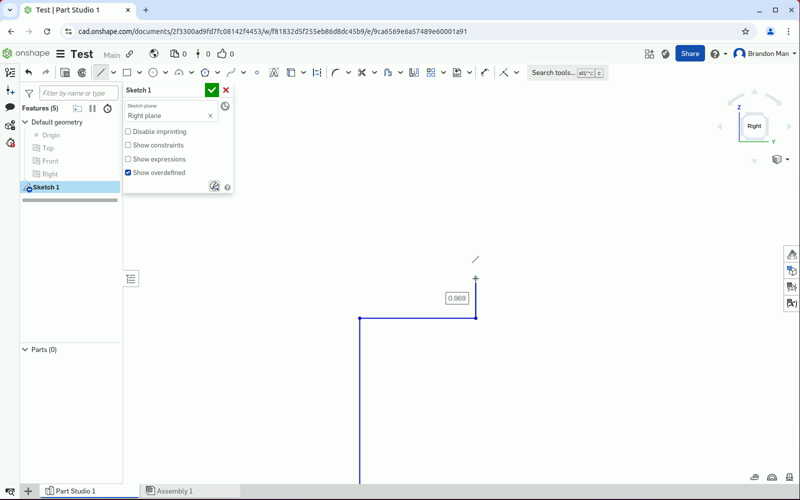
scroll(-6)
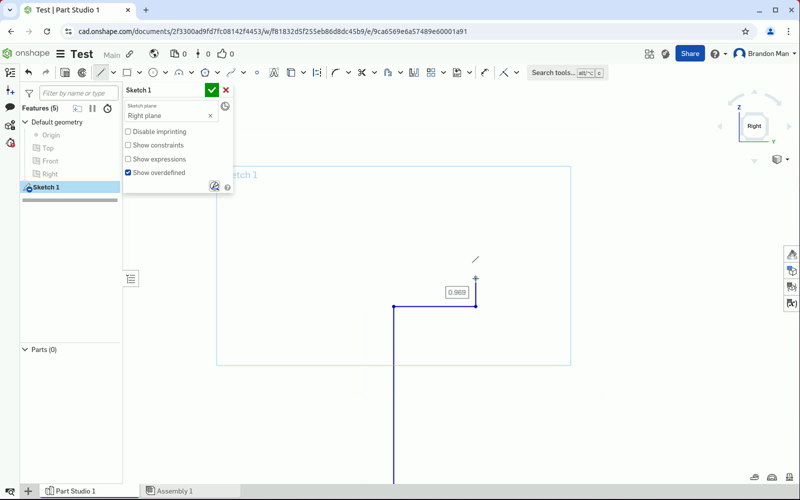
scroll(-6)
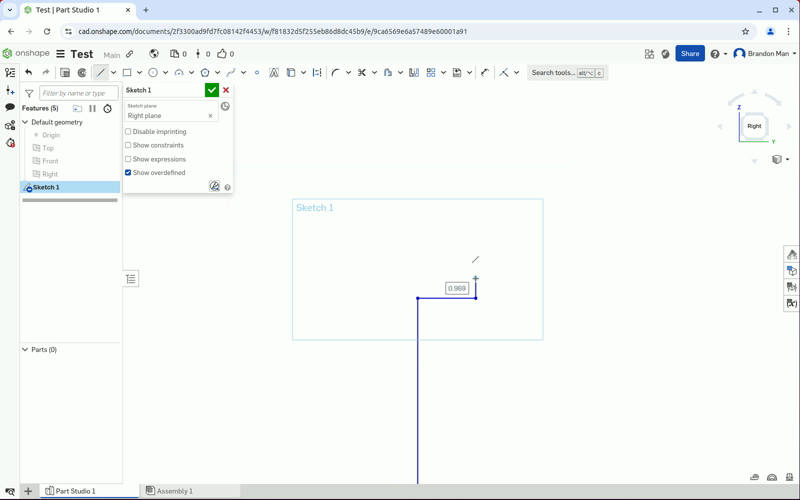
scroll(-6)
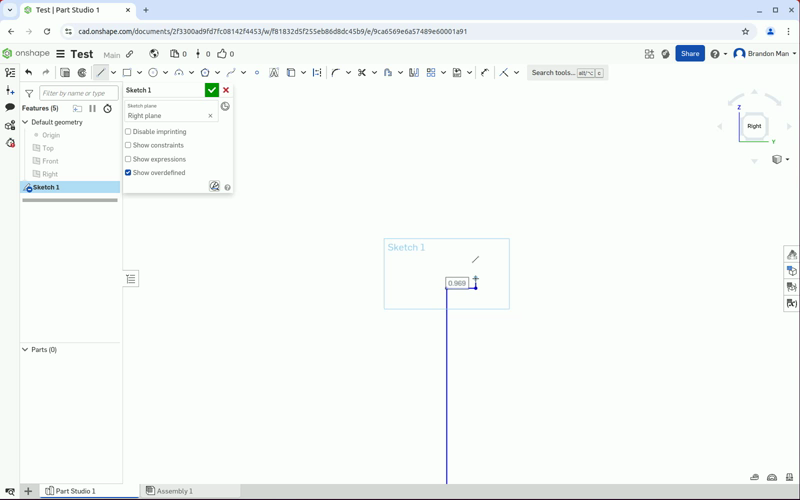
scroll(-6)
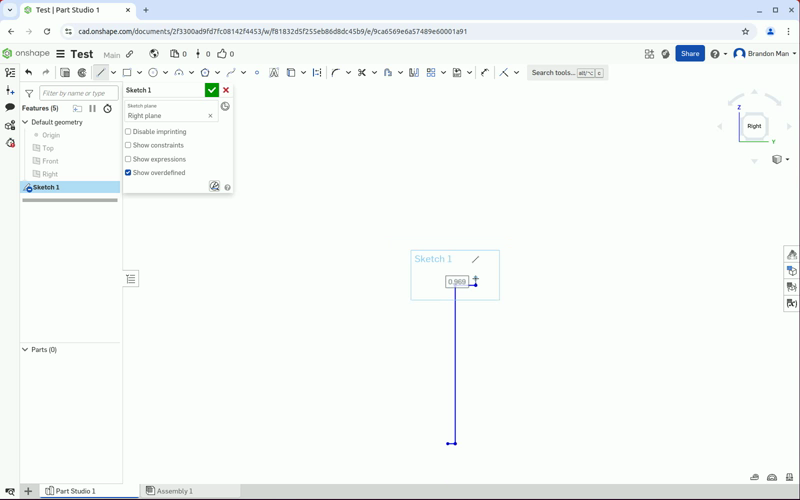
scroll(-6)
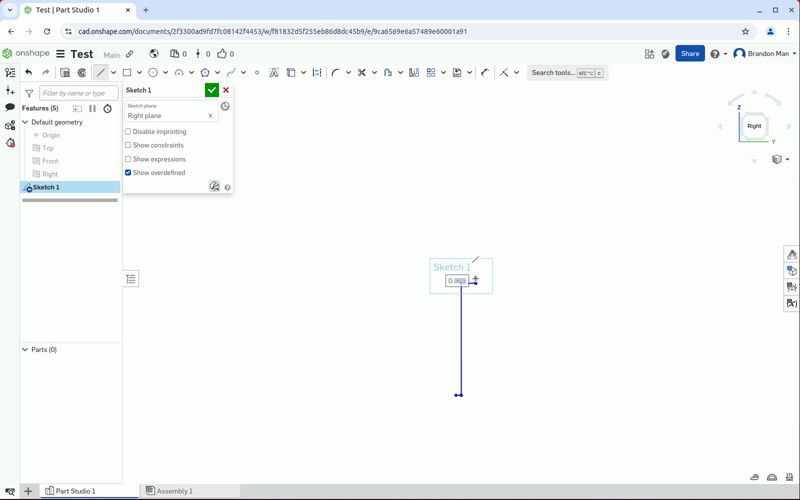
key_up(shift)
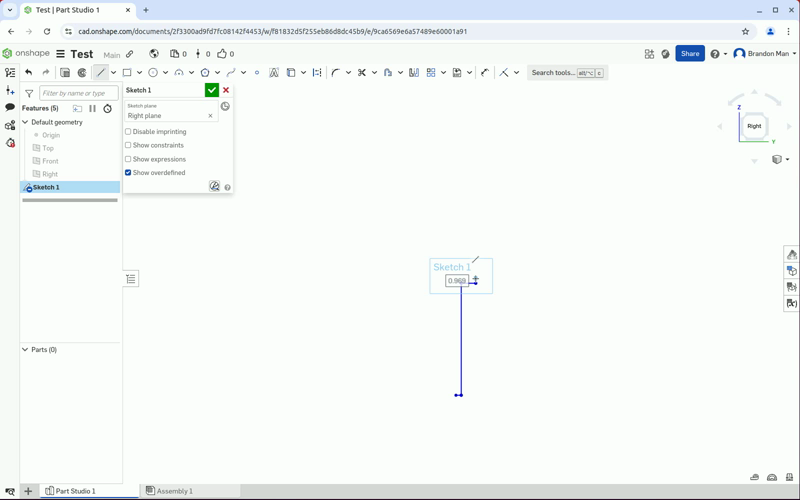
key_down(shift)
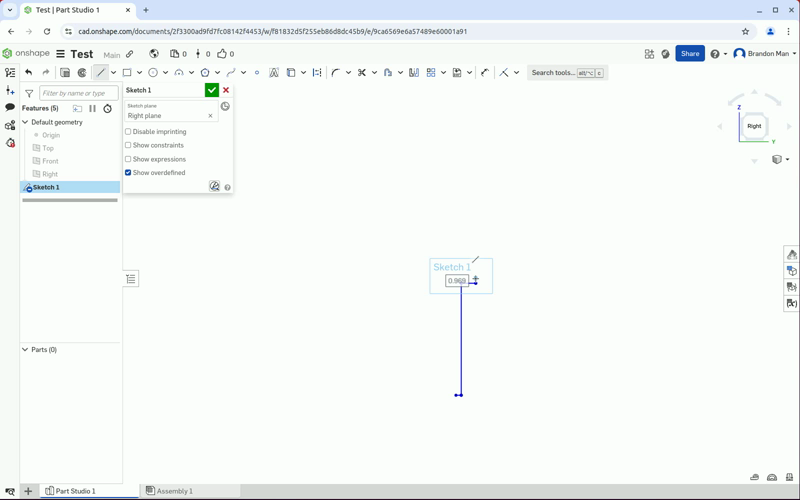
mouse_move(505, 278)
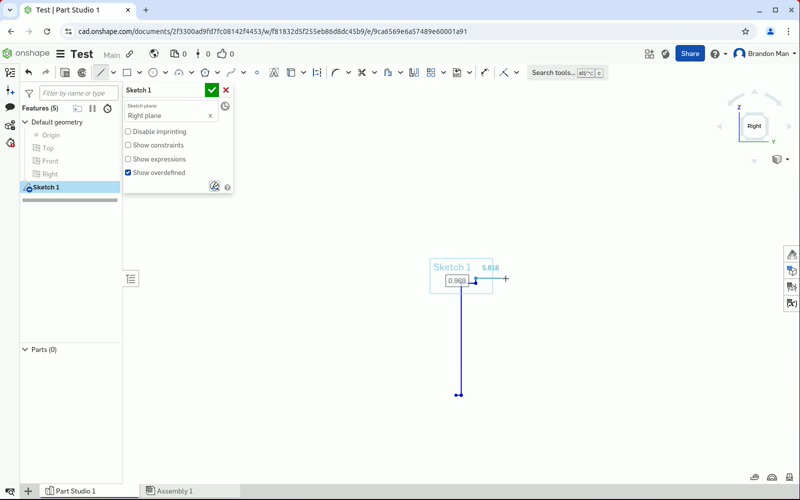
mouse_move(456, 278)
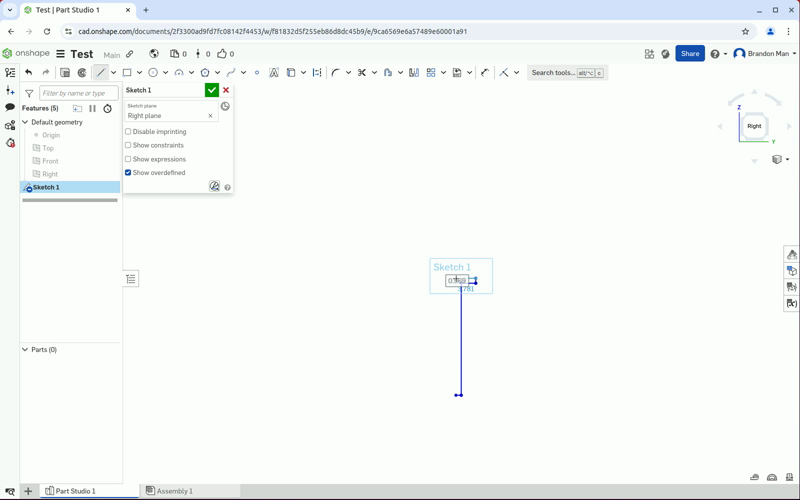
click(456, 278)
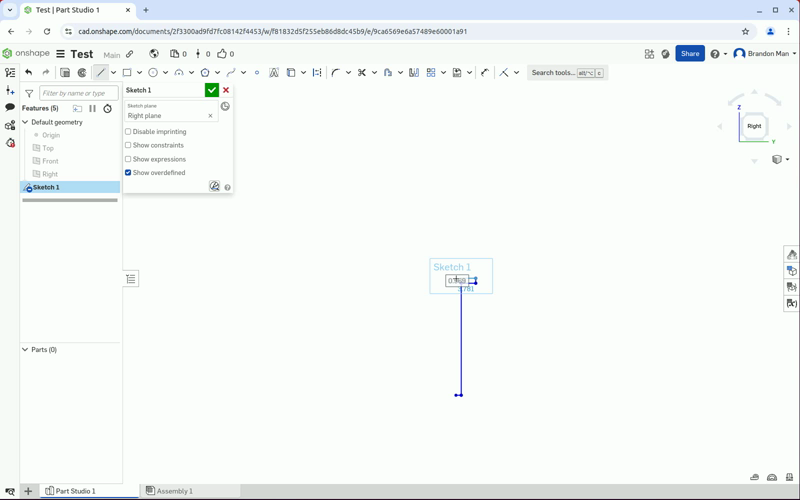
key_up(shift)
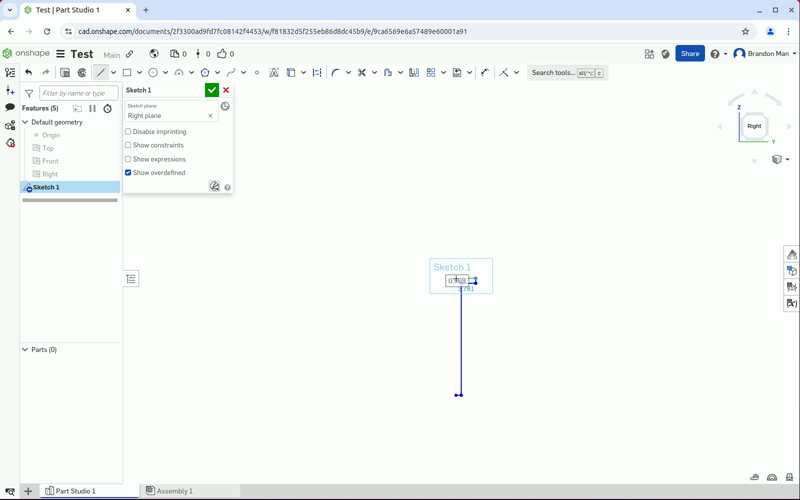
key_down(shift)
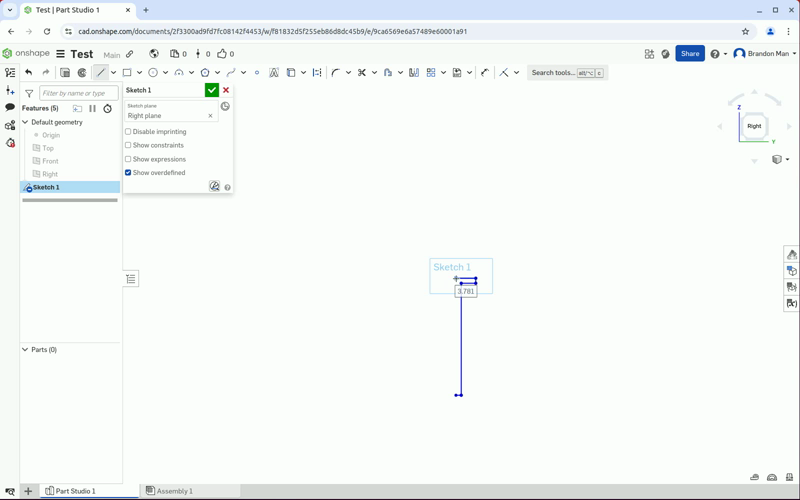
mouse_move(456, 395)
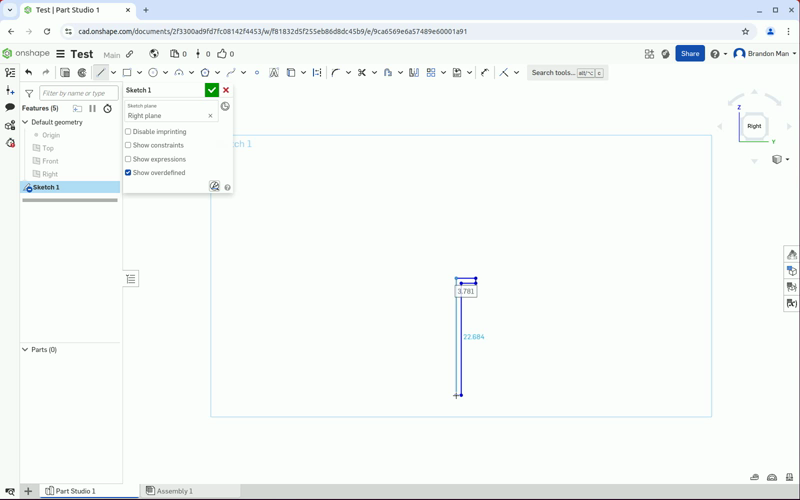
key_up(shift)
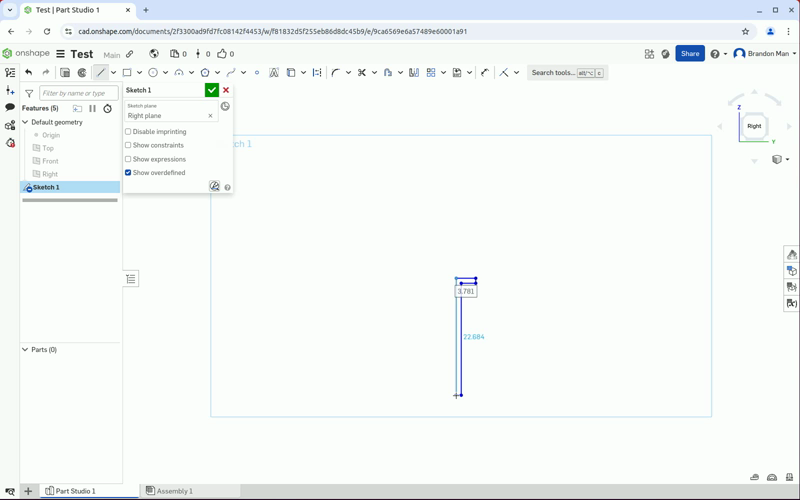
click(456, 395)
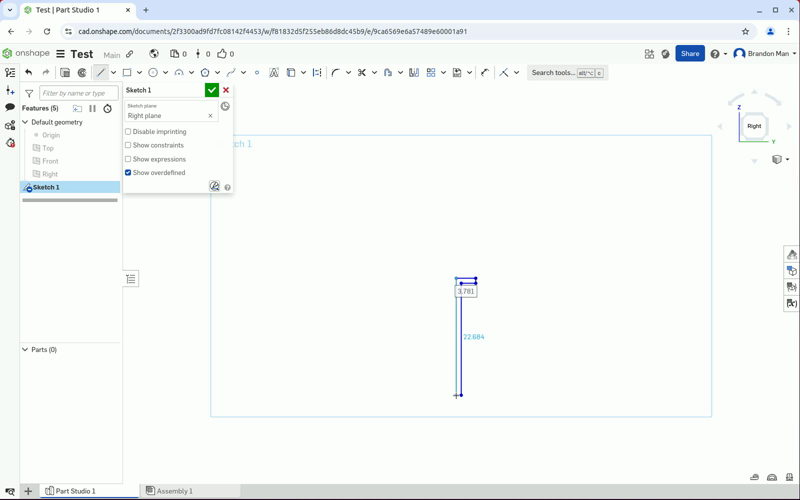
key(esc)
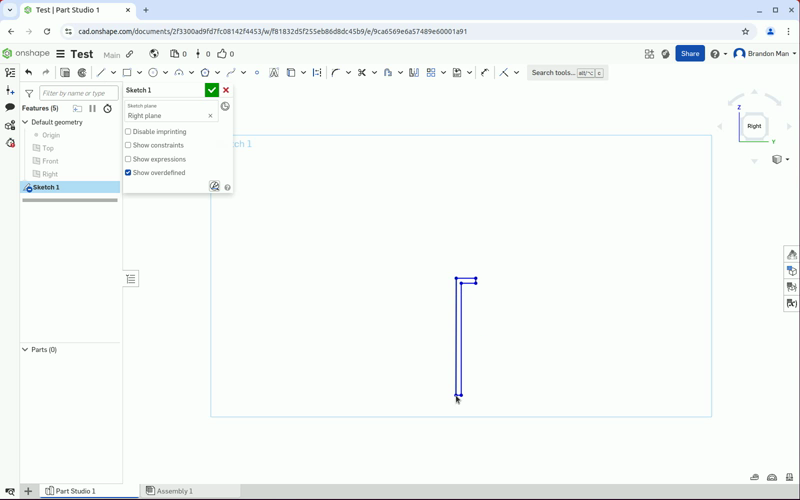
mouse_move(458, 284)
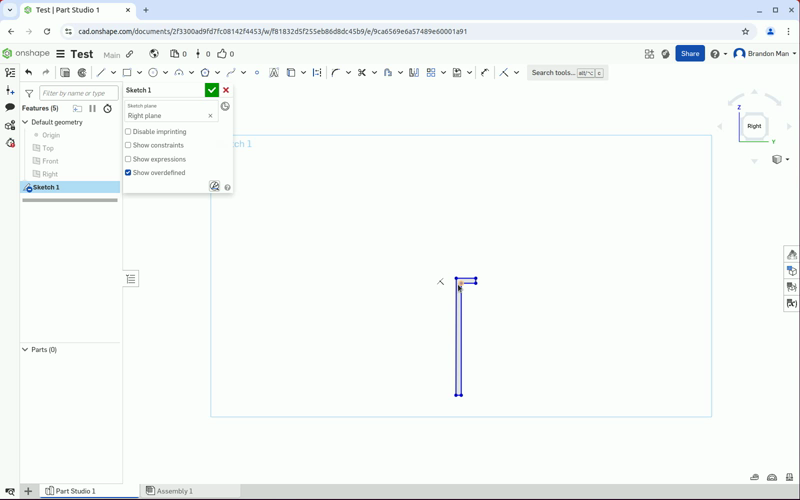
scroll(6)
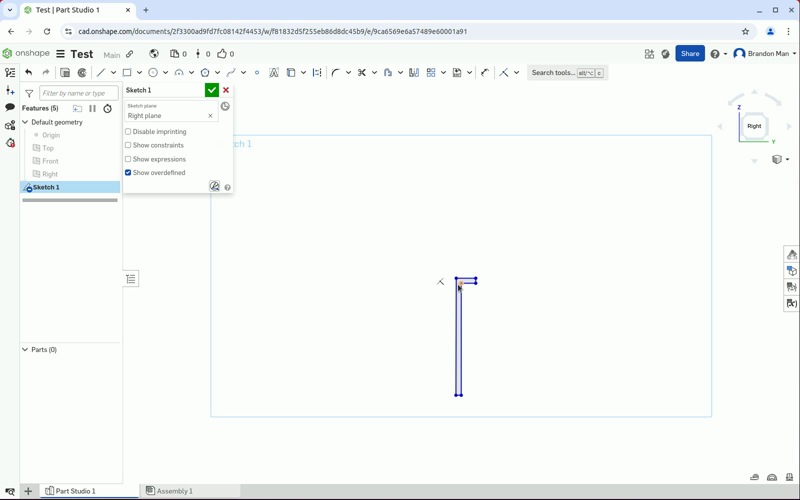
scroll(6)
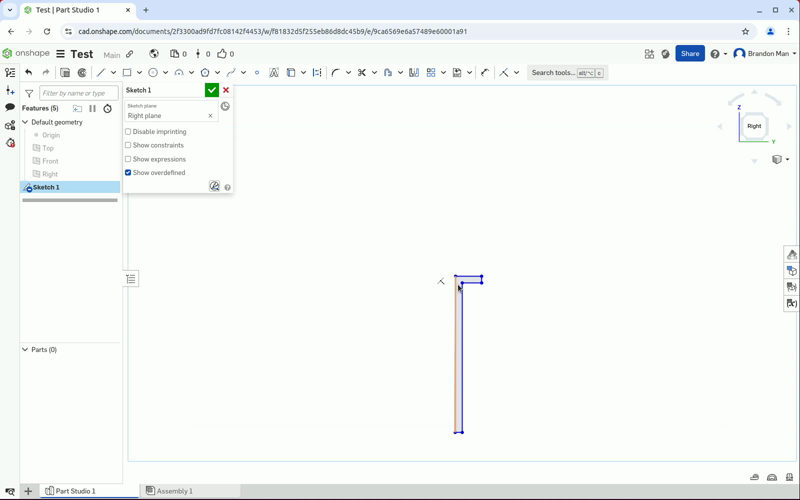
scroll(6)
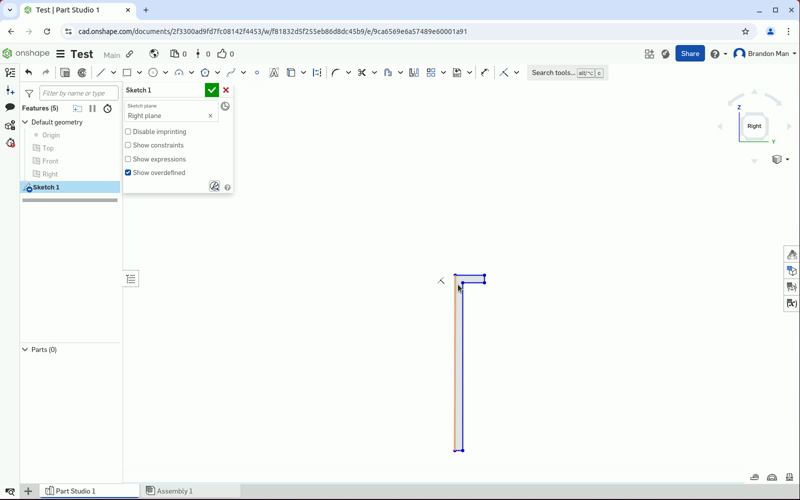
scroll(6)
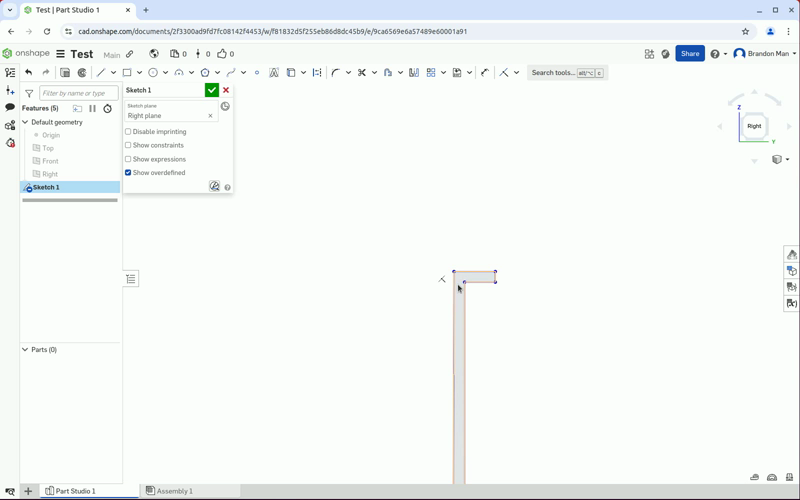
scroll(6)
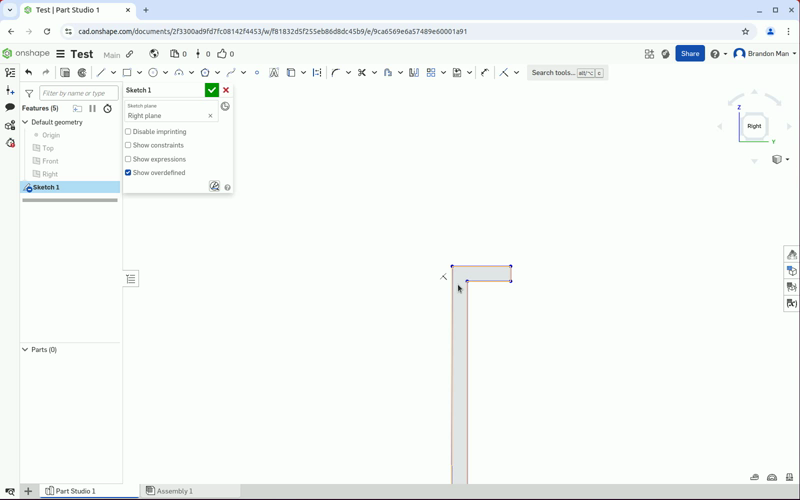
scroll(6)
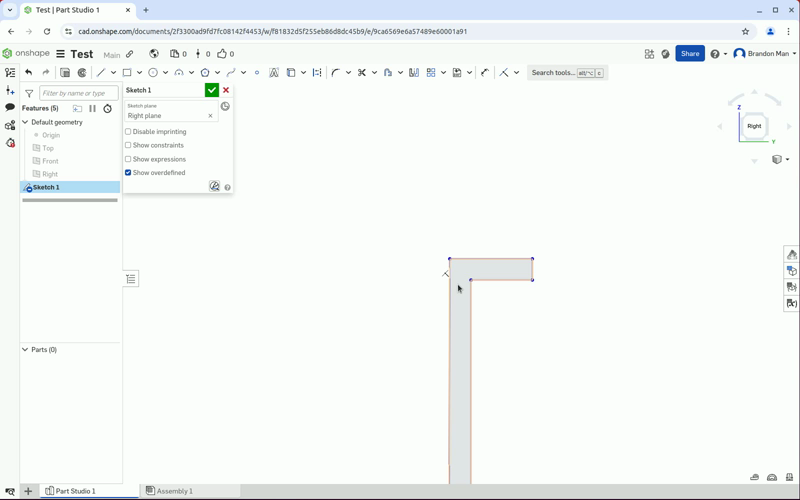
scroll(6)
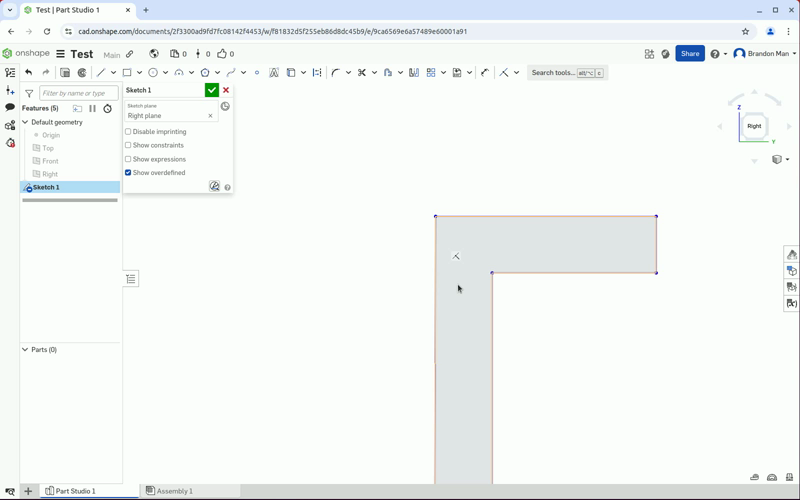
click(458, 284)
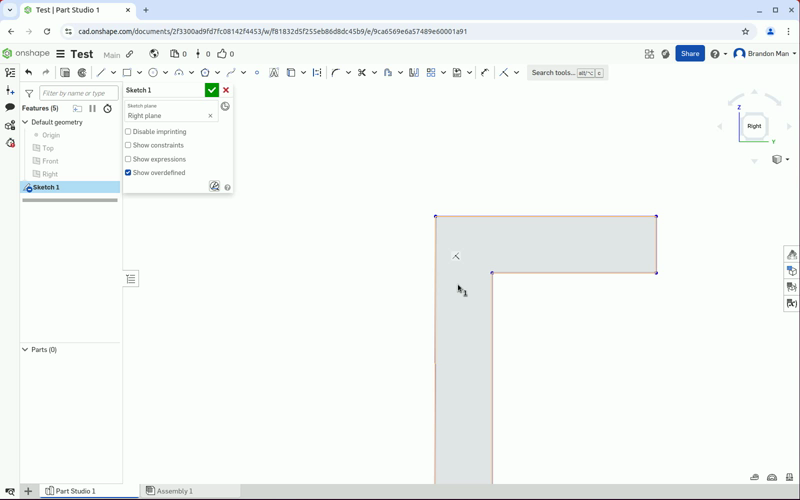
scroll(-6)
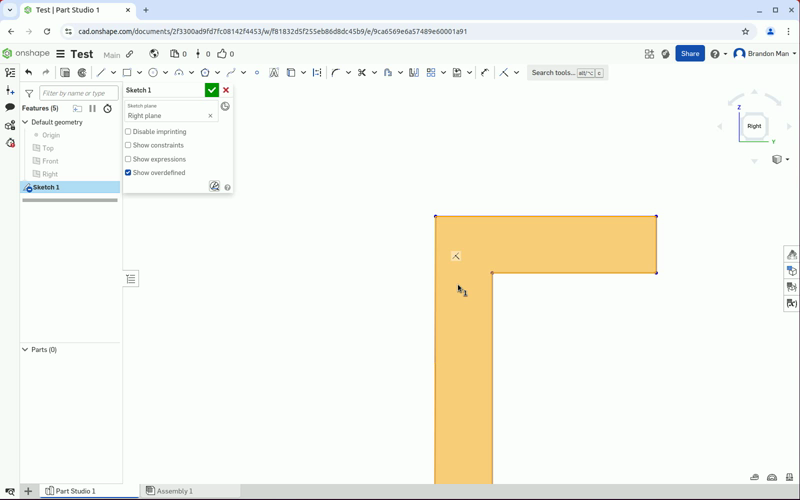
scroll(-6)
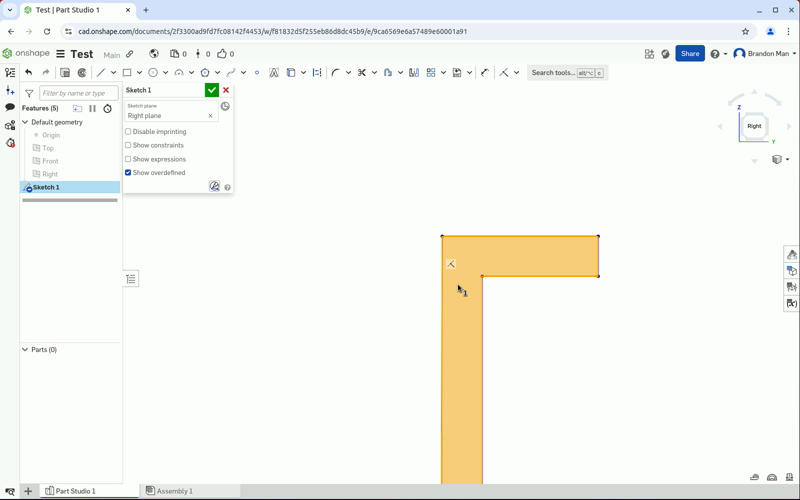
scroll(-6)
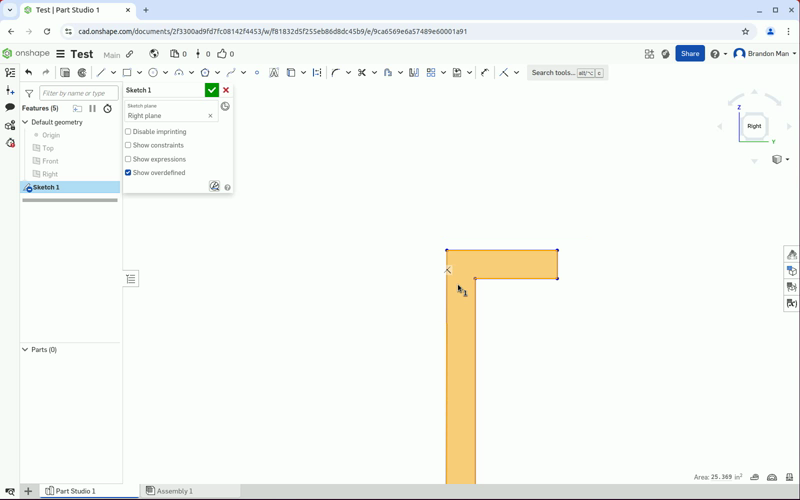
scroll(-6)
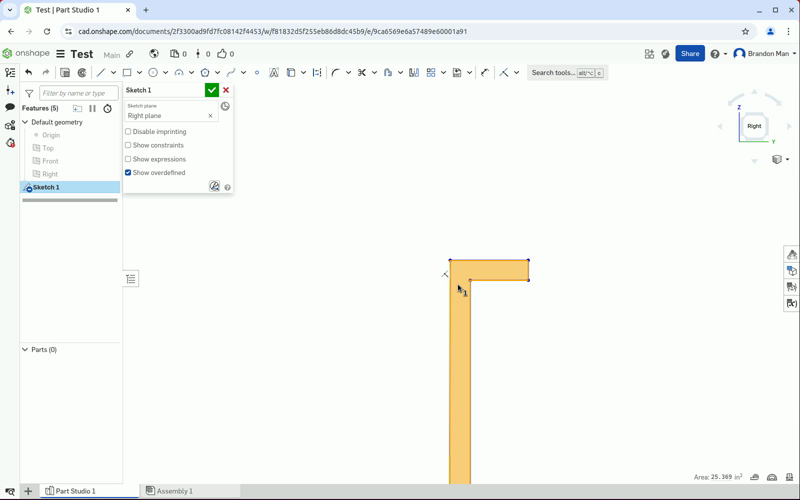
scroll(-6)
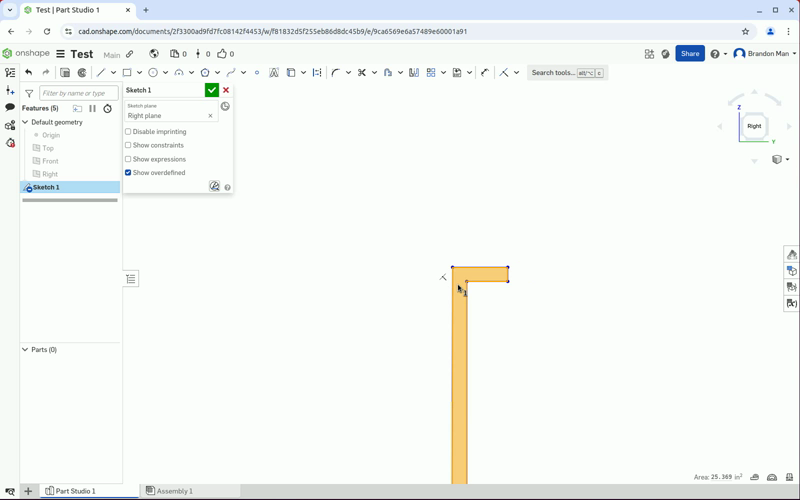
scroll(-6)
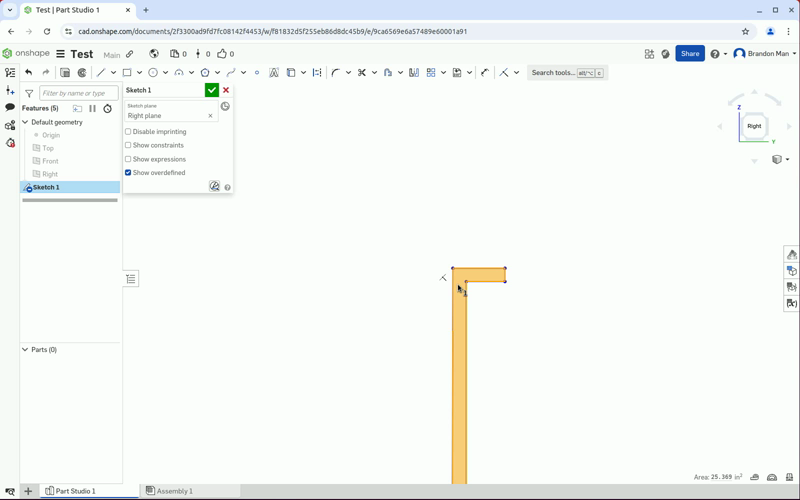
scroll(-6)
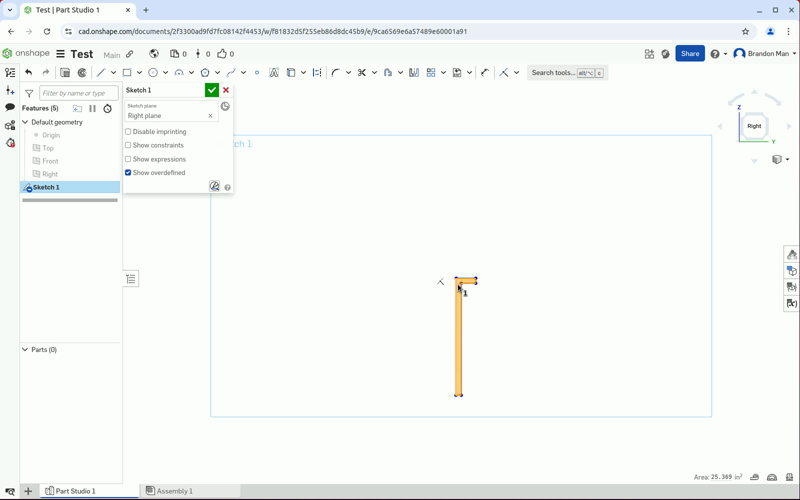
mouse_move(73, 352)
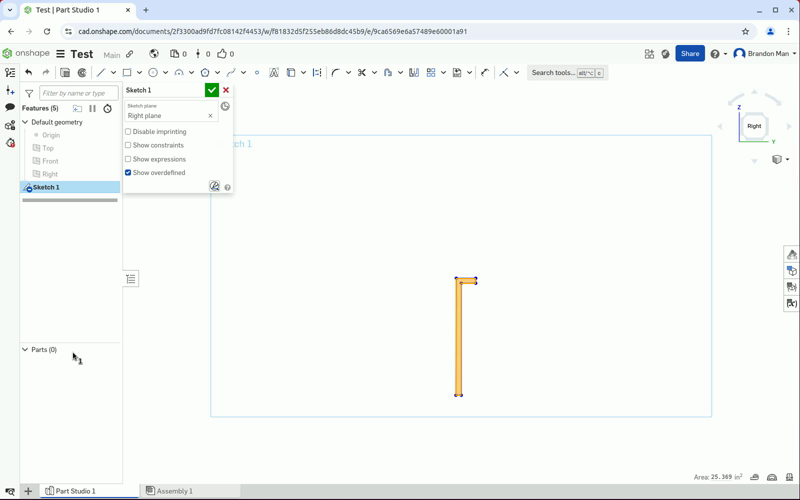
key(shift+y)
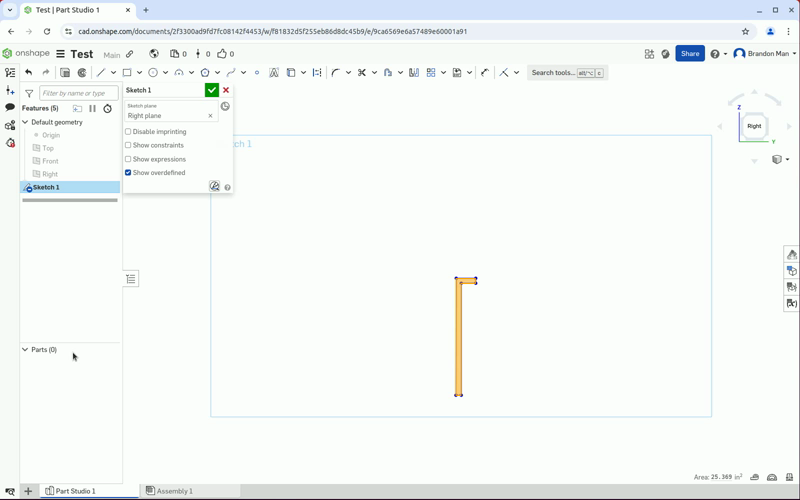
key(shift+e)
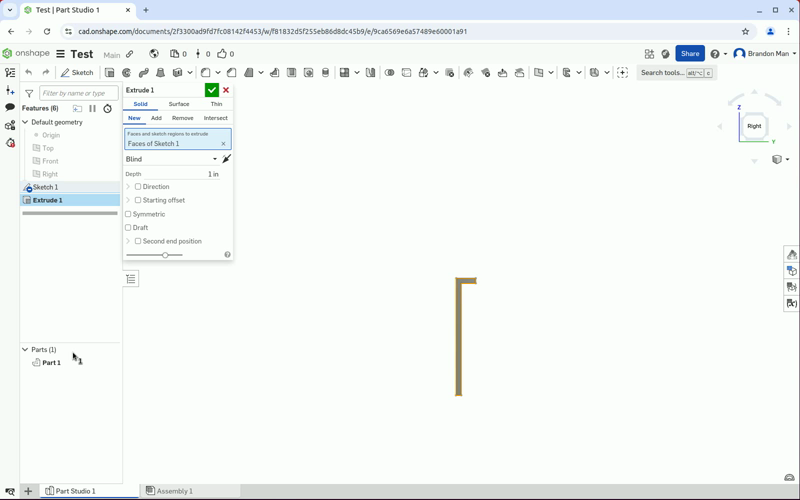
mouse_move(143, 106)
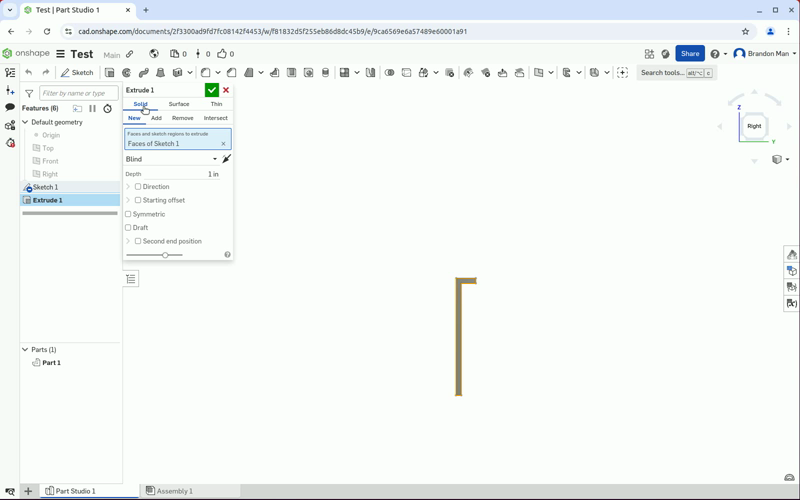
click(143, 106)
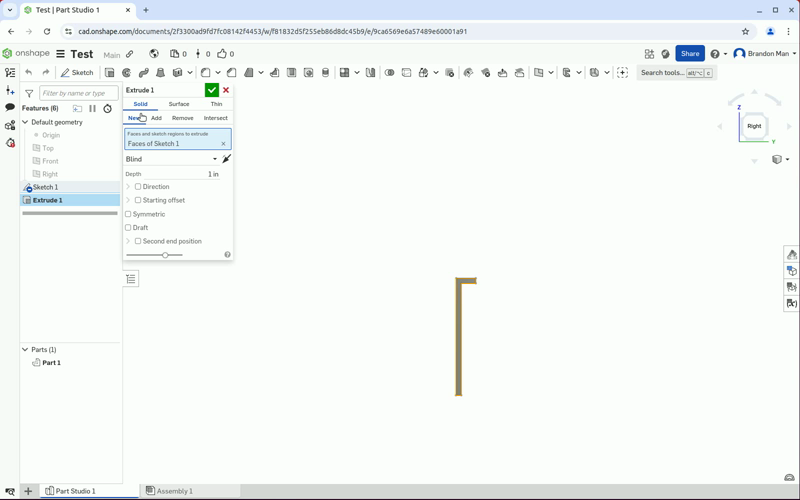
mouse_move(137, 120)
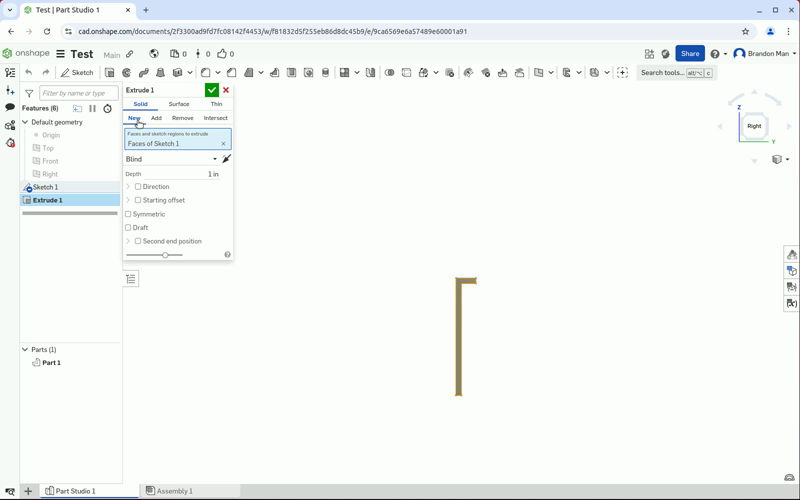
click(137, 120)
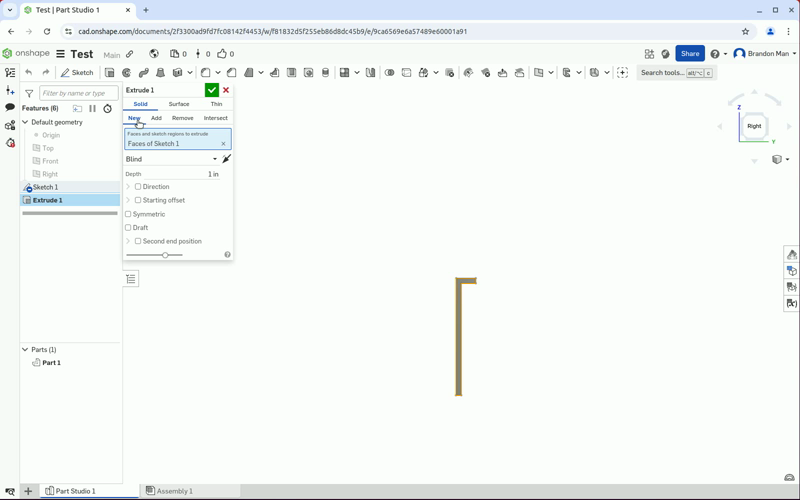
key(tab, 4)
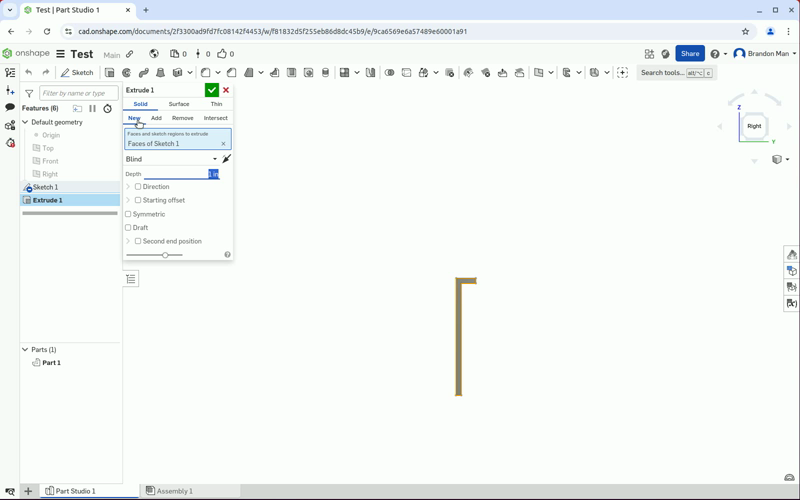
text(3.611)
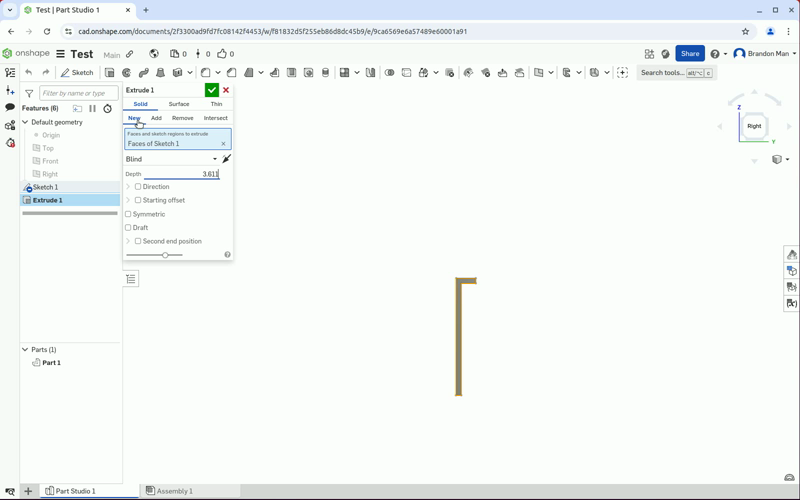
key(enter)
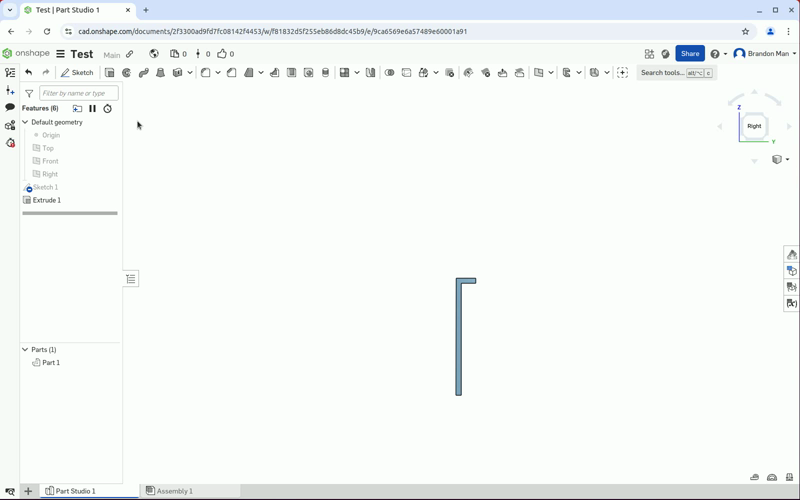
key(shift+h)
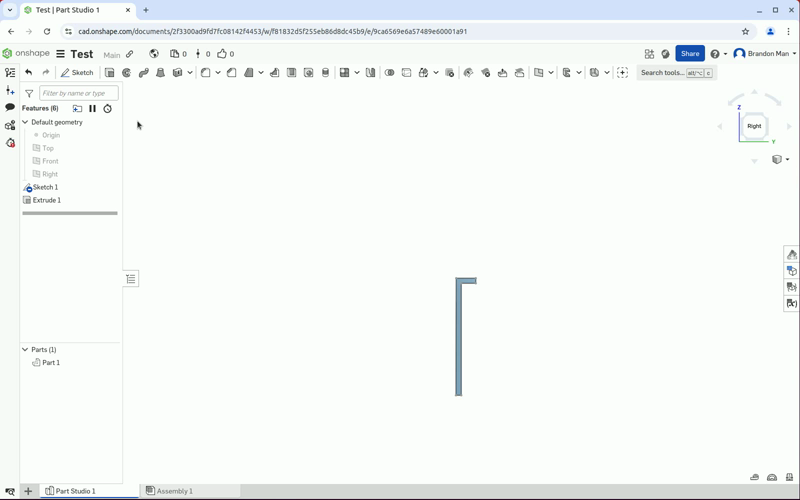
key(shift+h)
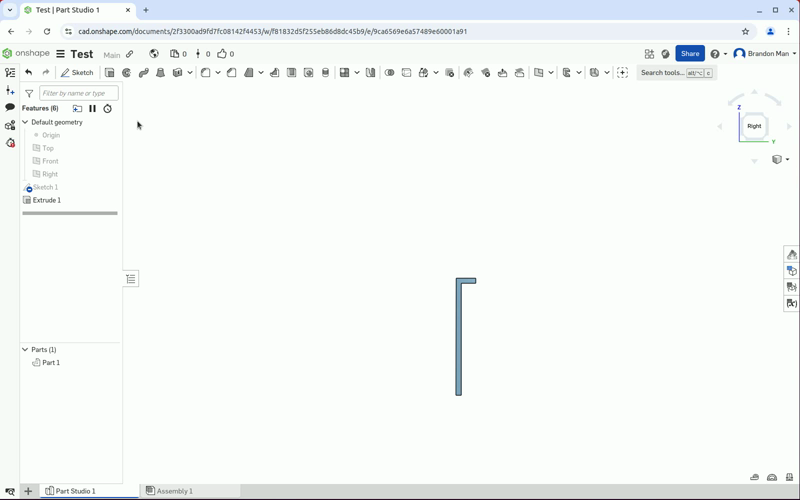
mouse_move(73, 189)
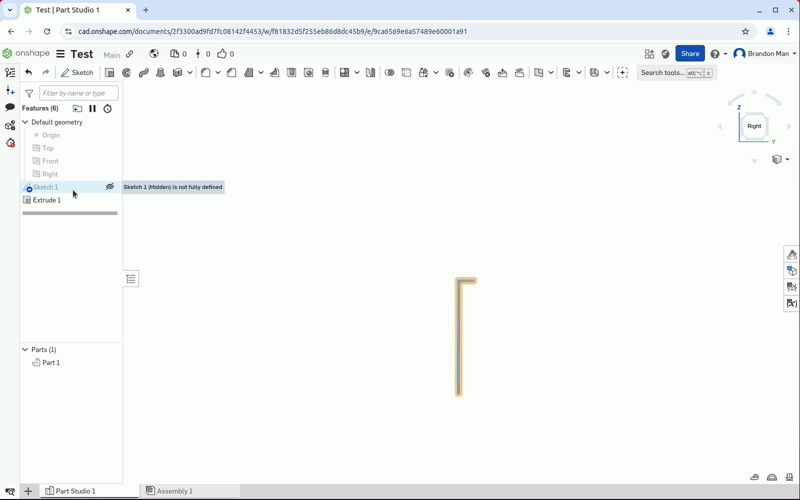
click(73, 189)
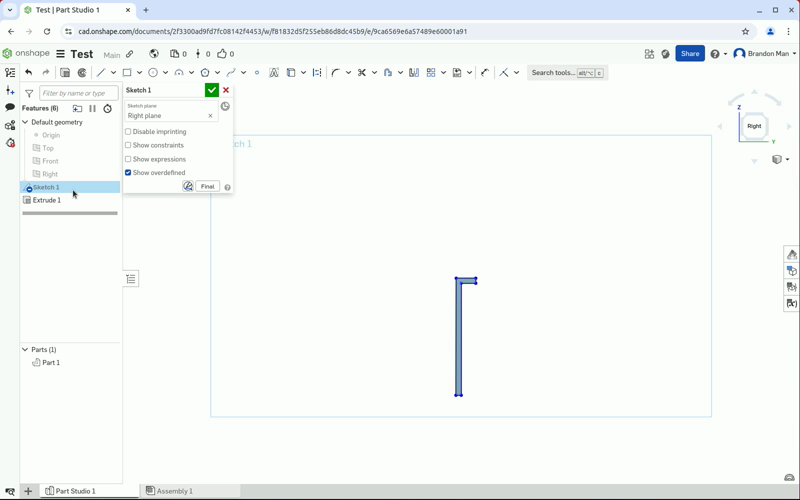
mouse_move(229, 92)
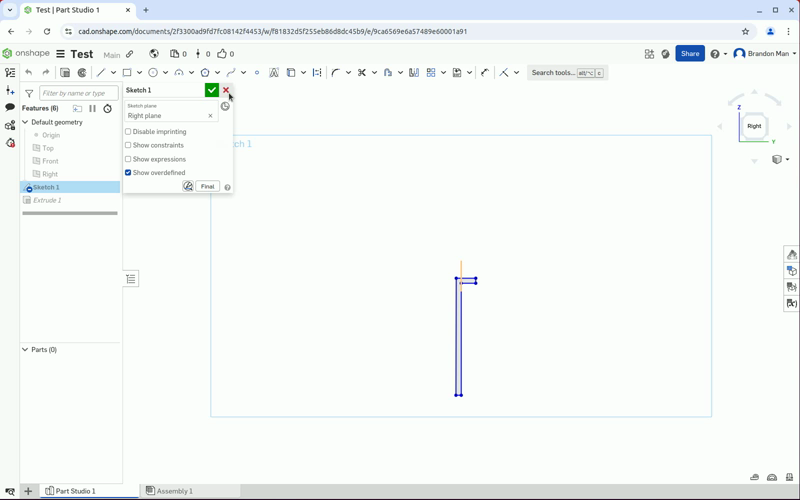
click(229, 92)
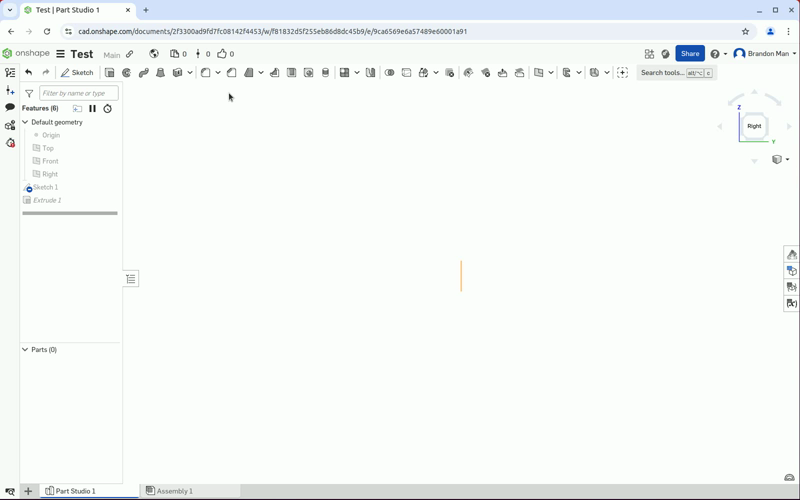
mouse_move(73, 352)
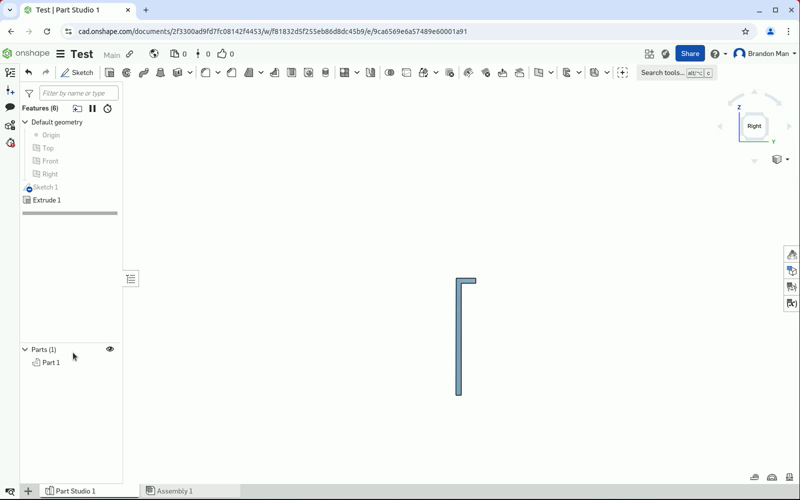
key(y)
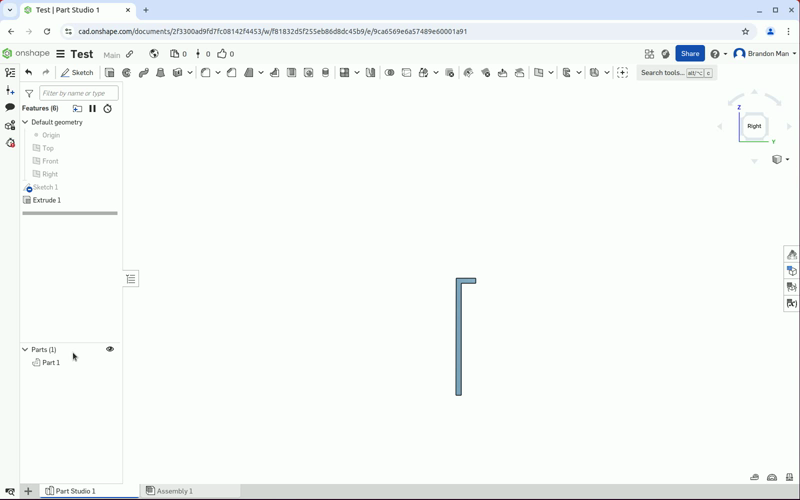
key(shift+p)
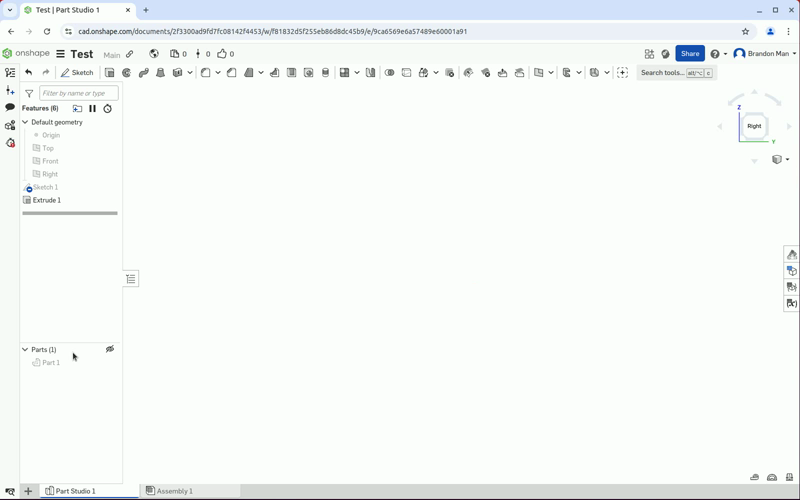
key(space)
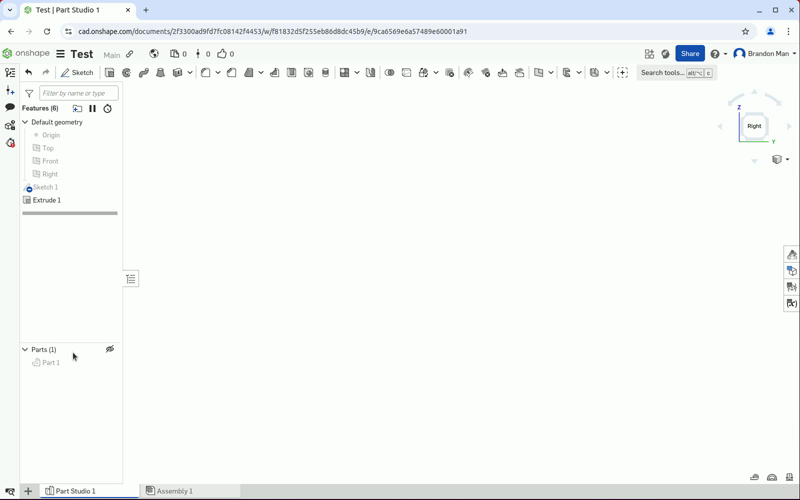
key_down(shift)
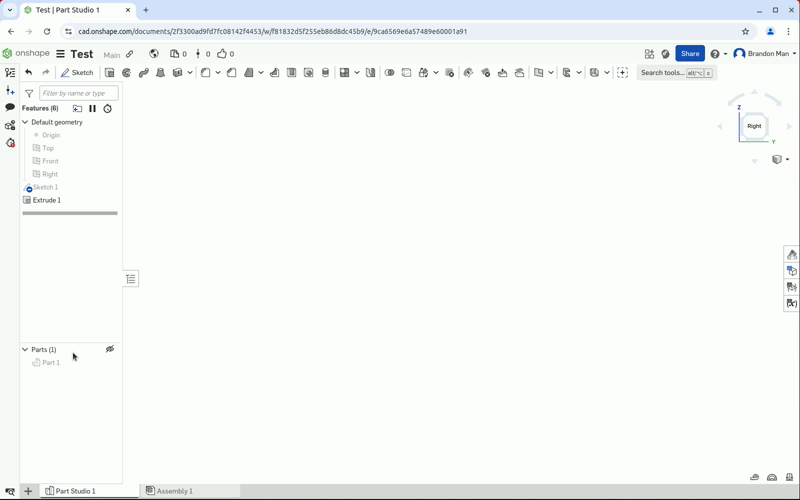
key(right)
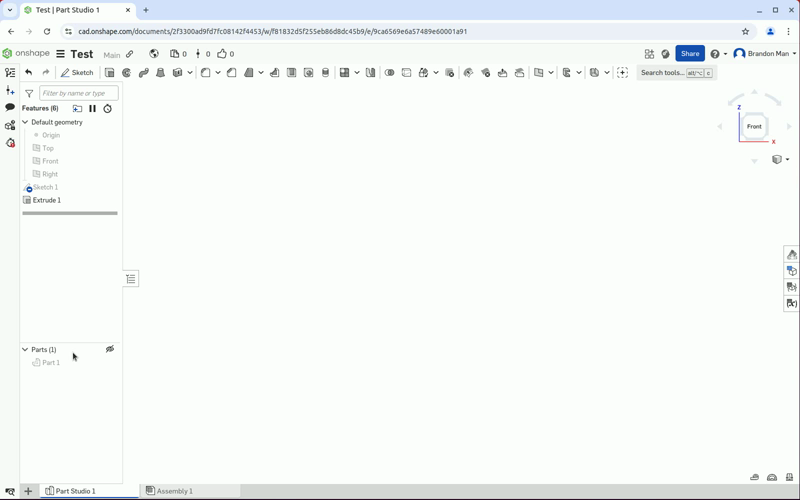
key_up(shift)
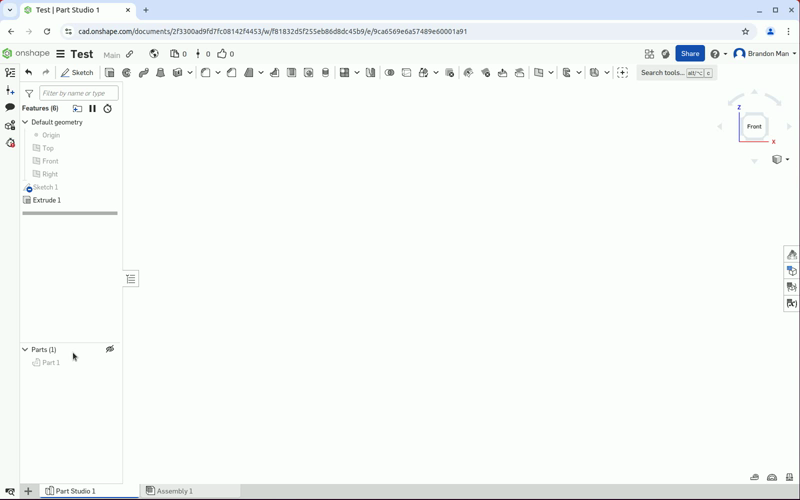
mouse_move(73, 352)
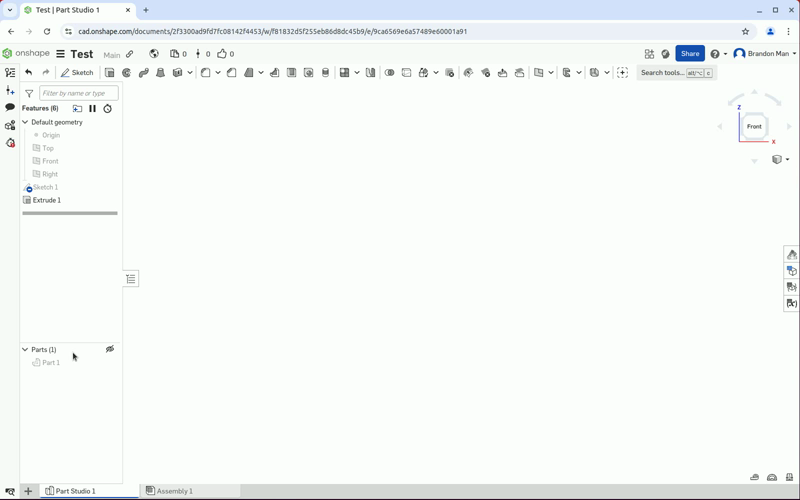
key(shift+y)
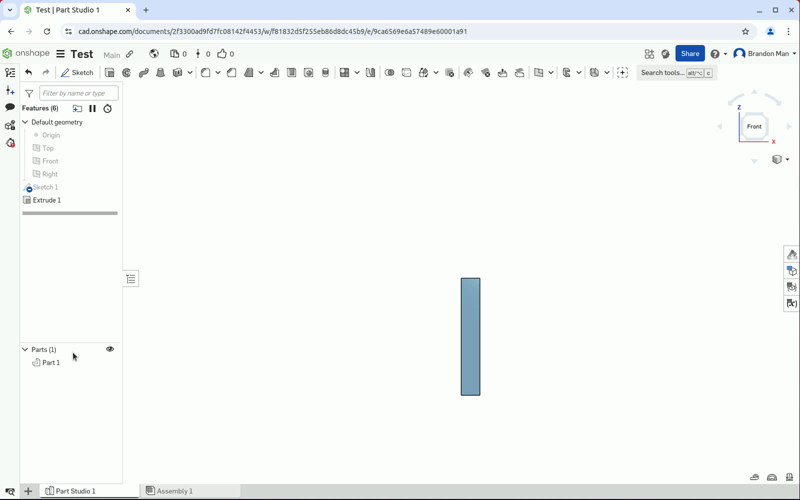
mouse_move(541, 75)
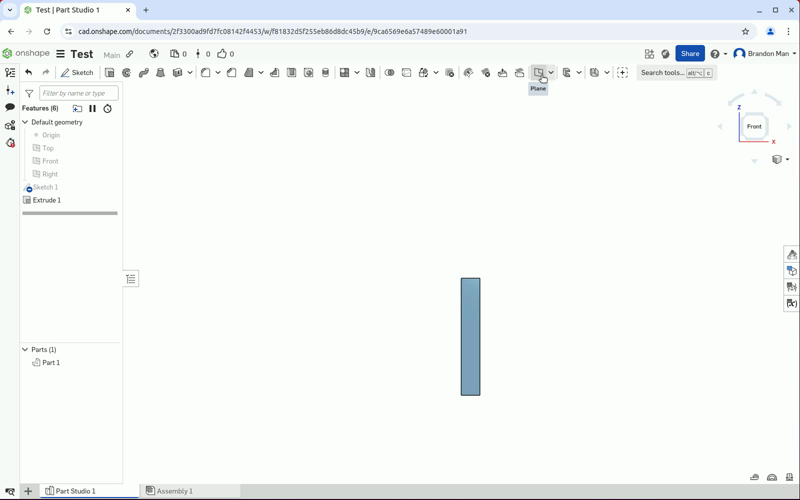
click(541, 75)
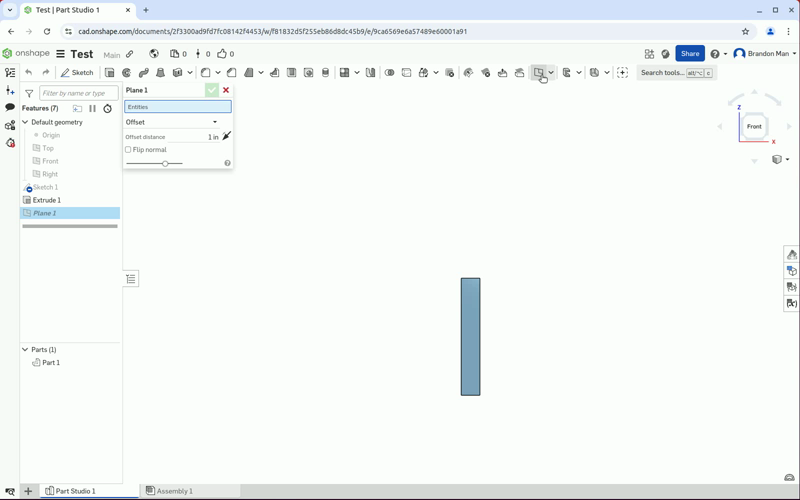
mouse_move(73, 163)
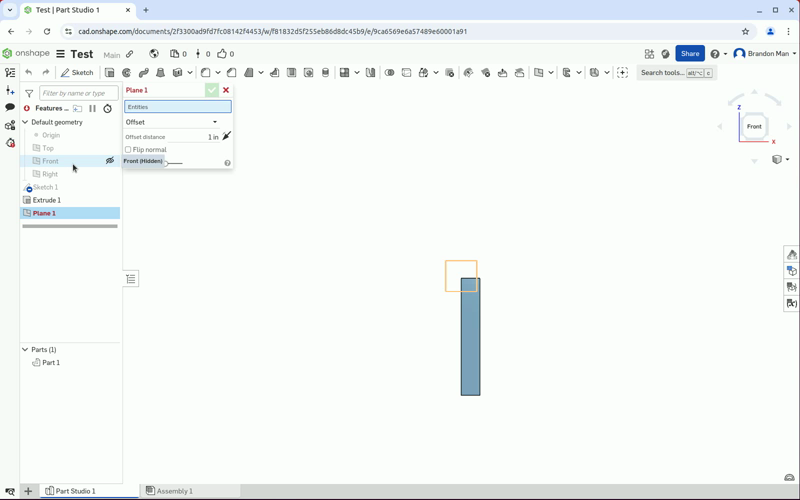
click(73, 163)
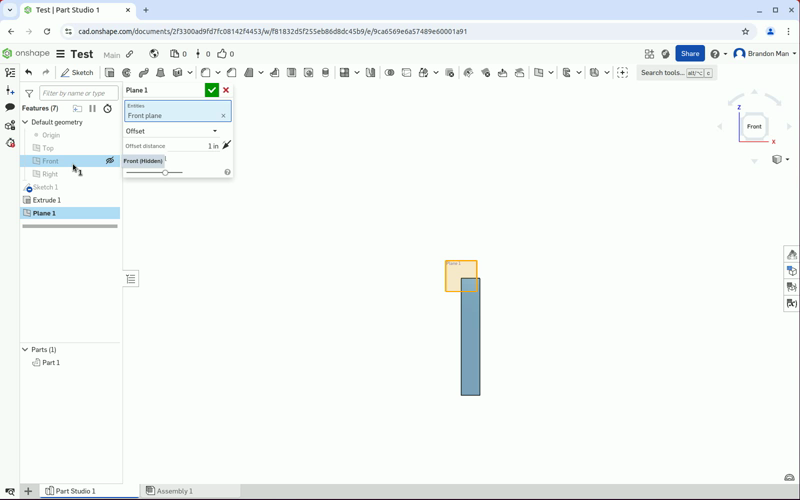
key(tab, 2)
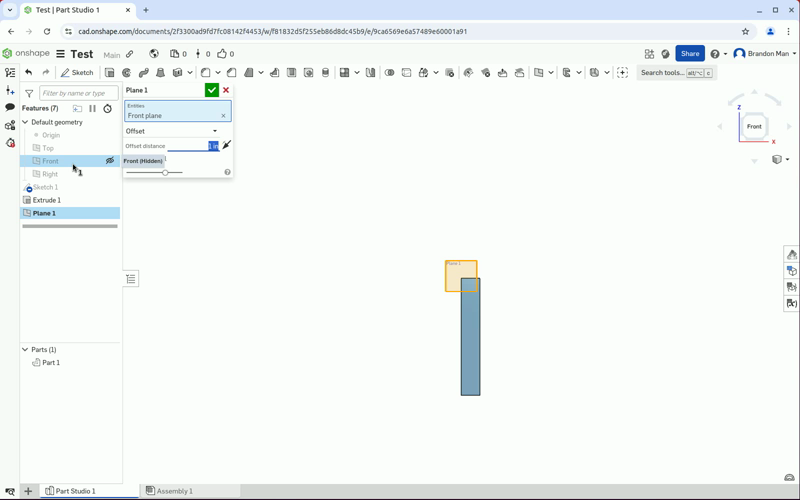
text(0.955)
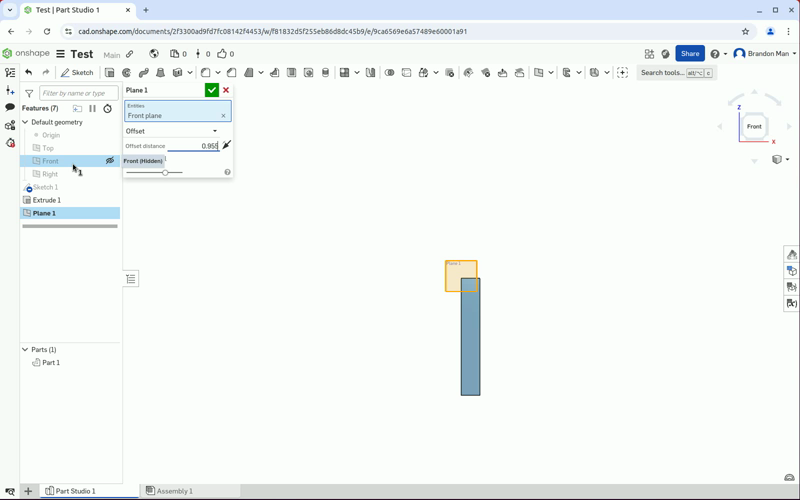
key(enter, 2)
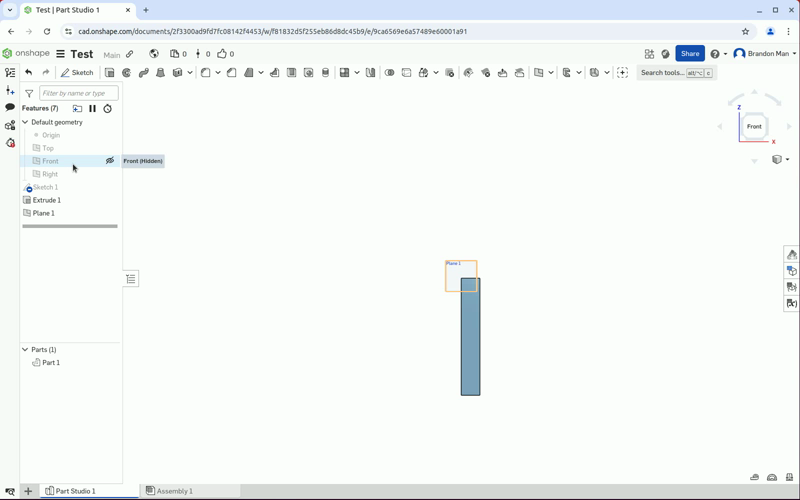
key(shift+s)
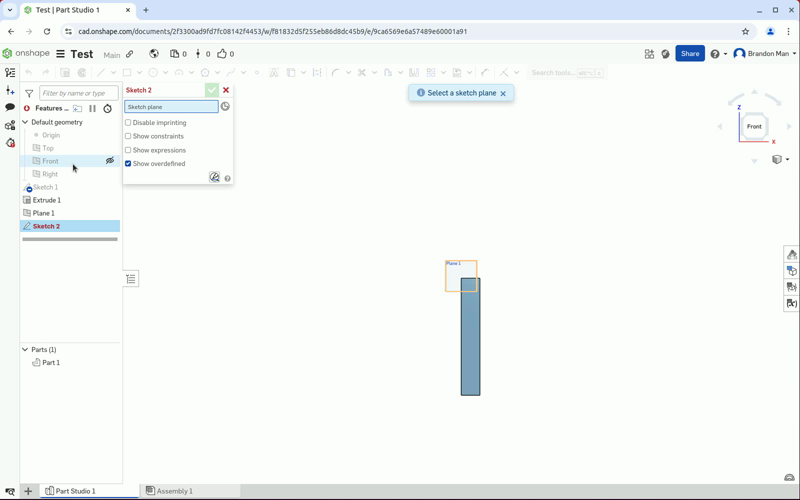
mouse_move(73, 215)
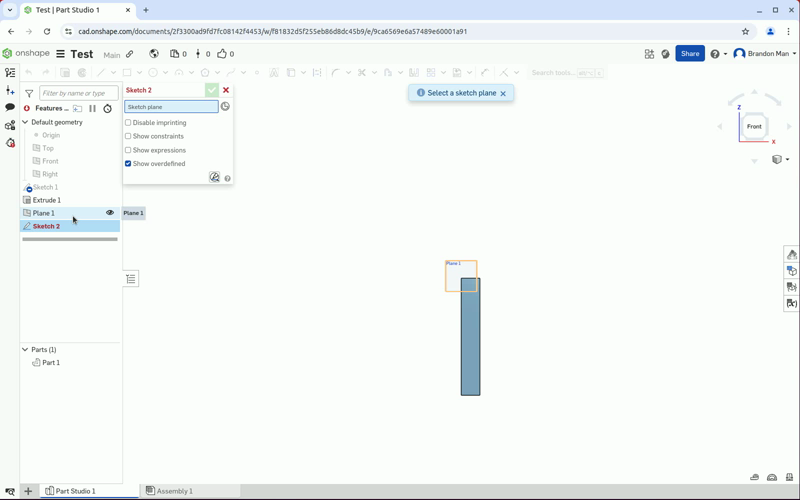
click(73, 215)
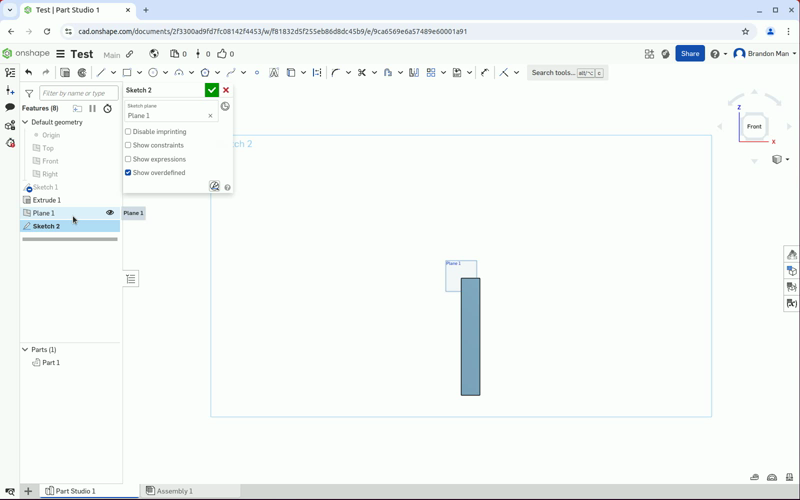
mouse_move(73, 352)
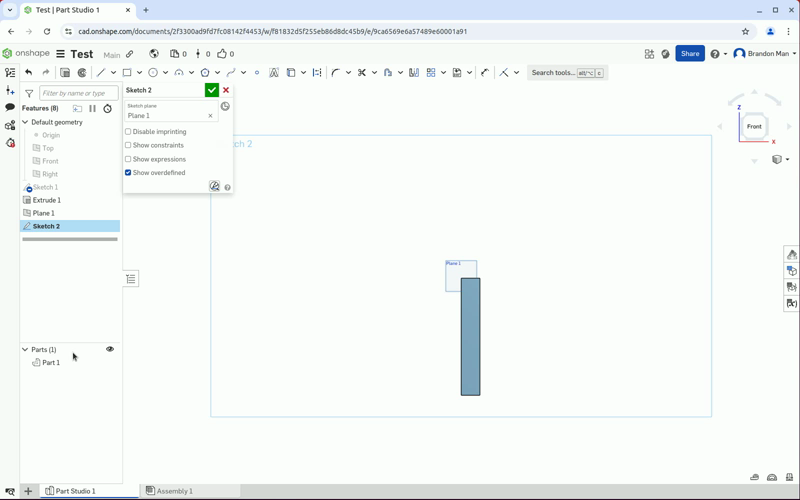
key(y)
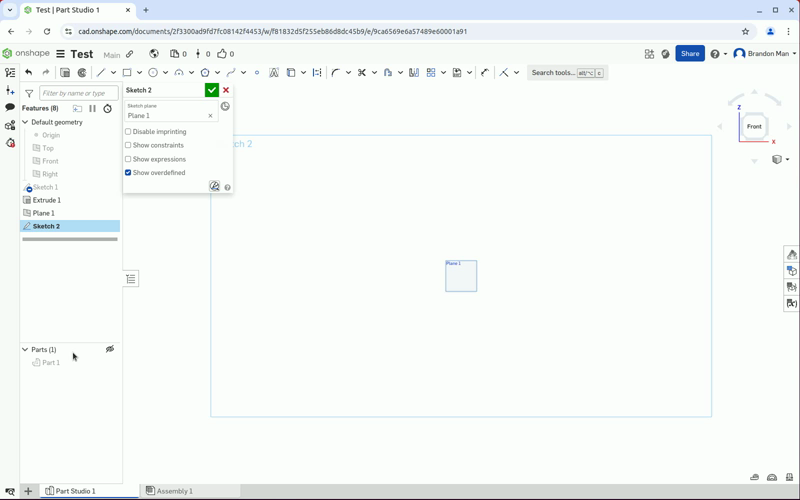
key(c)
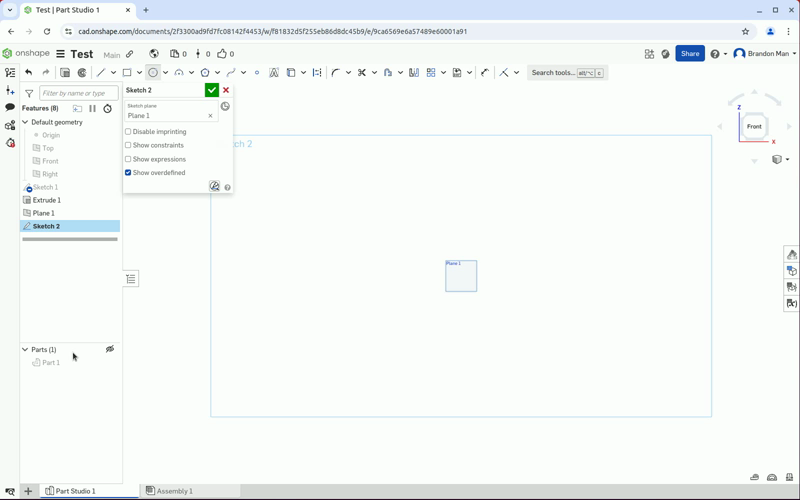
key_down(shift)
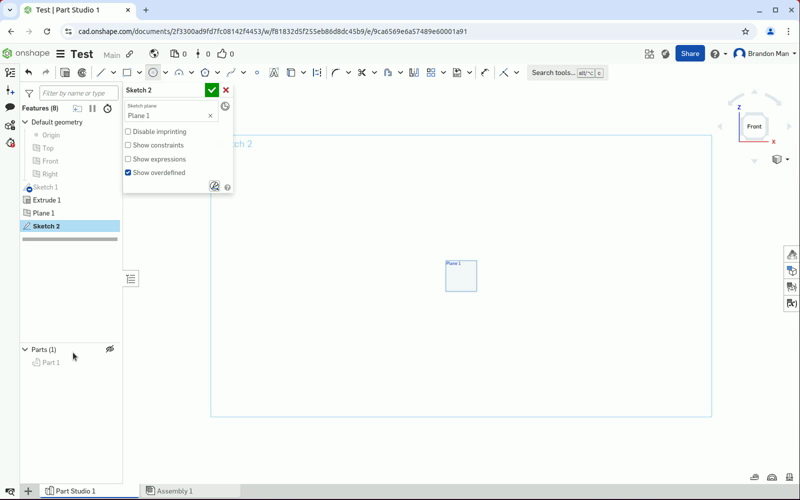
mouse_move(470, 290)
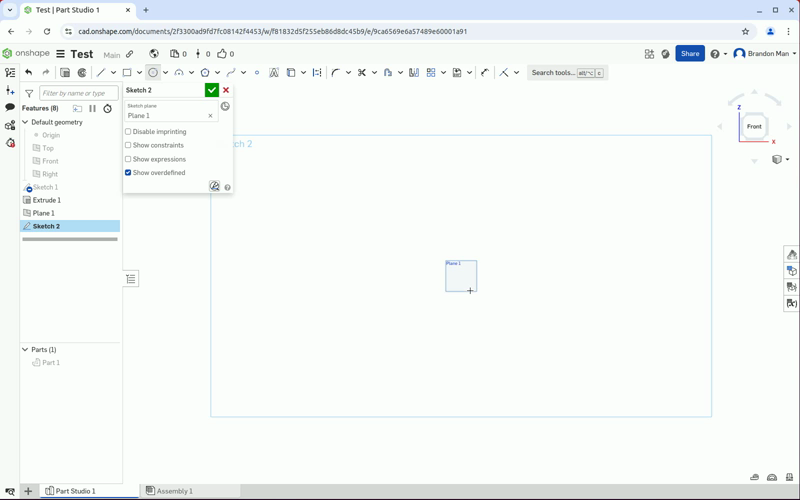
click(470, 290)
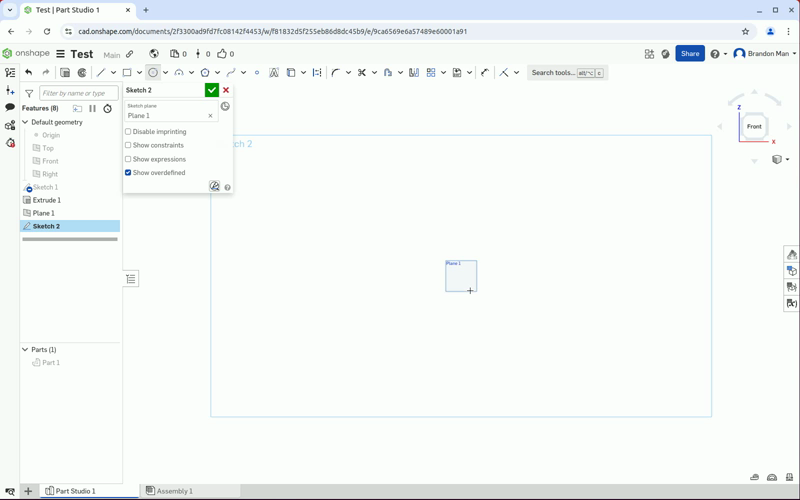
key_up(shift)
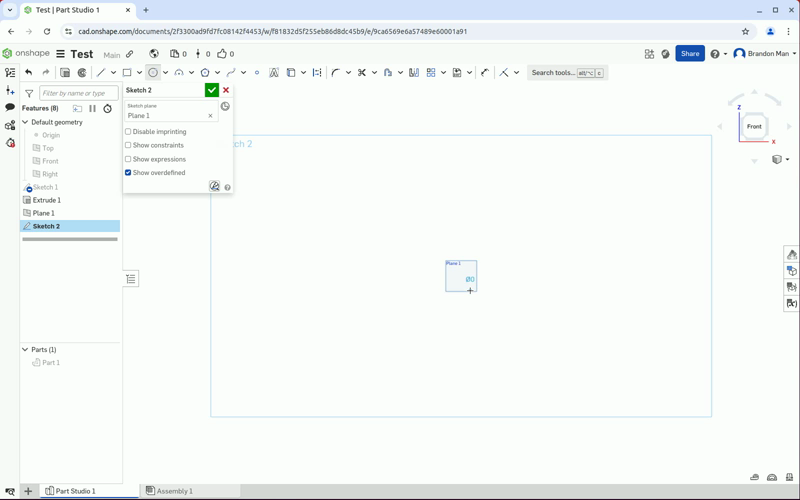
mouse_move(477, 290)
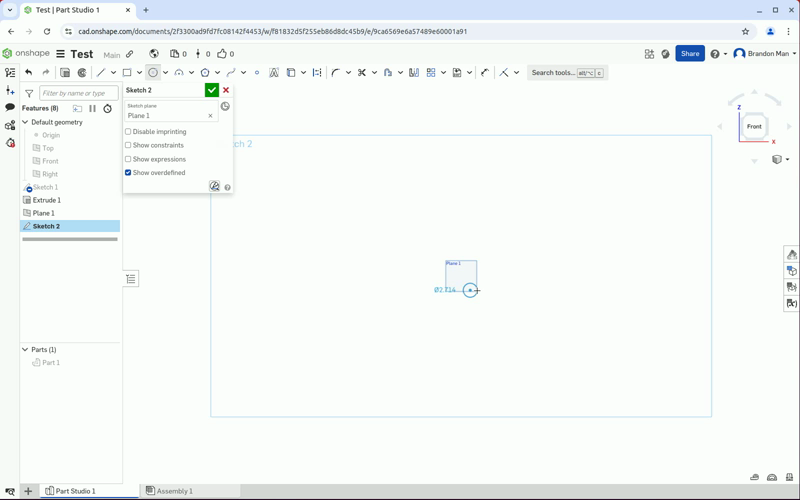
click(477, 290)
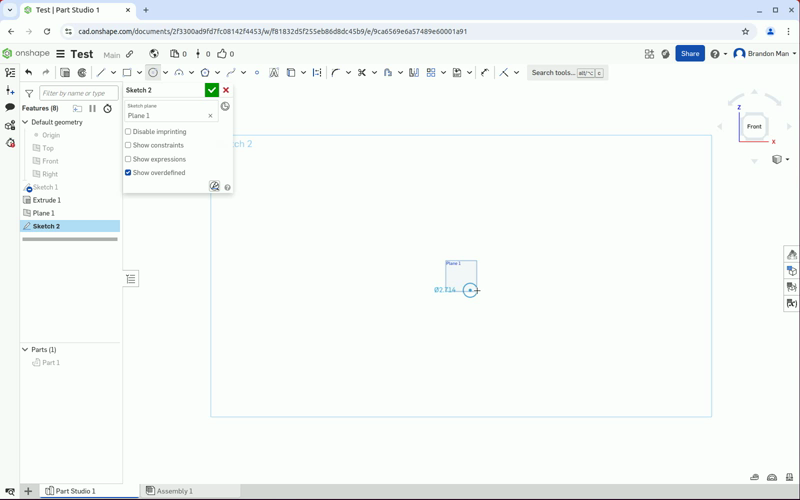
key(esc)
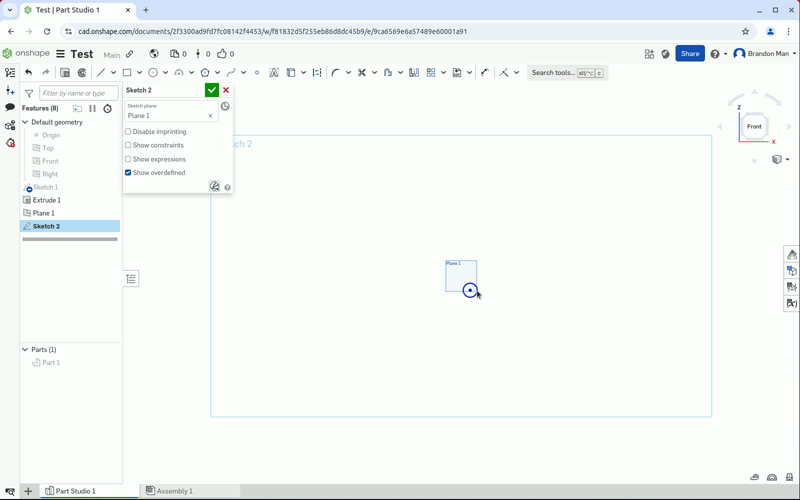
mouse_move(470, 285)
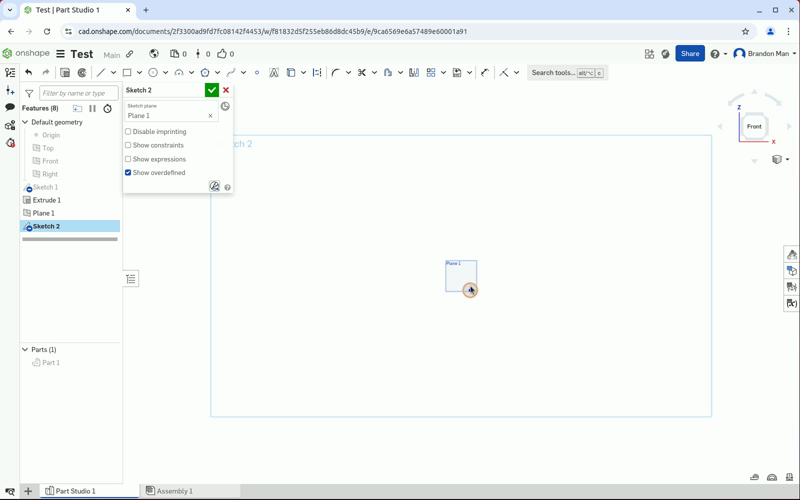
scroll(6)
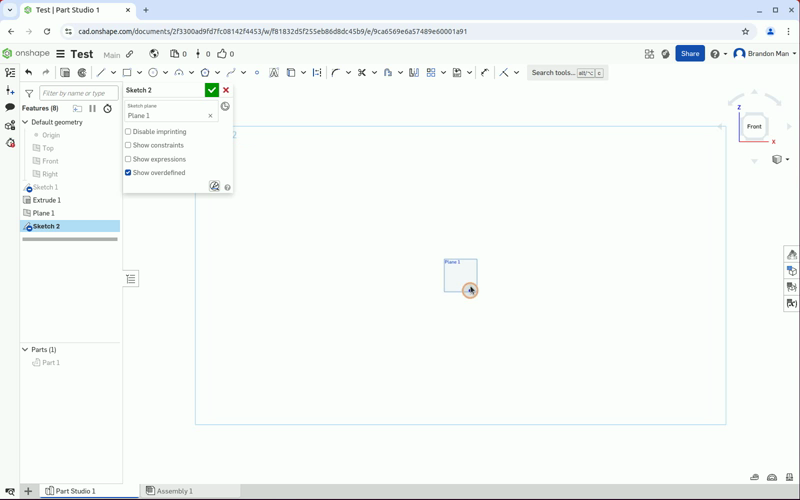
scroll(6)
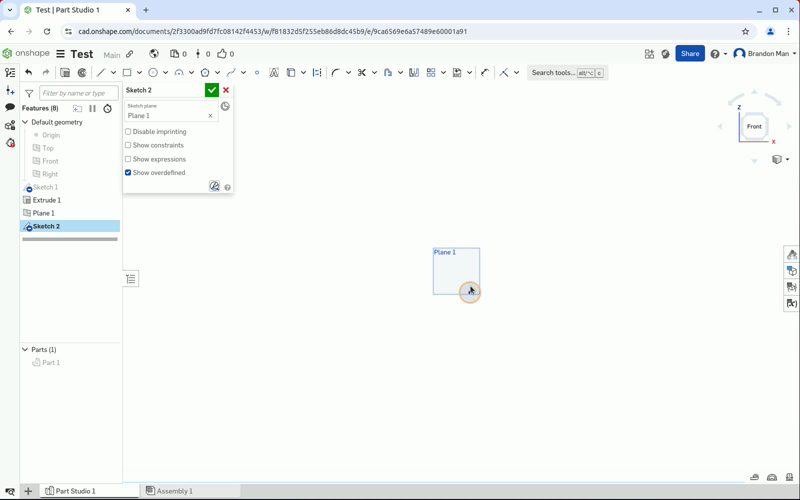
scroll(6)
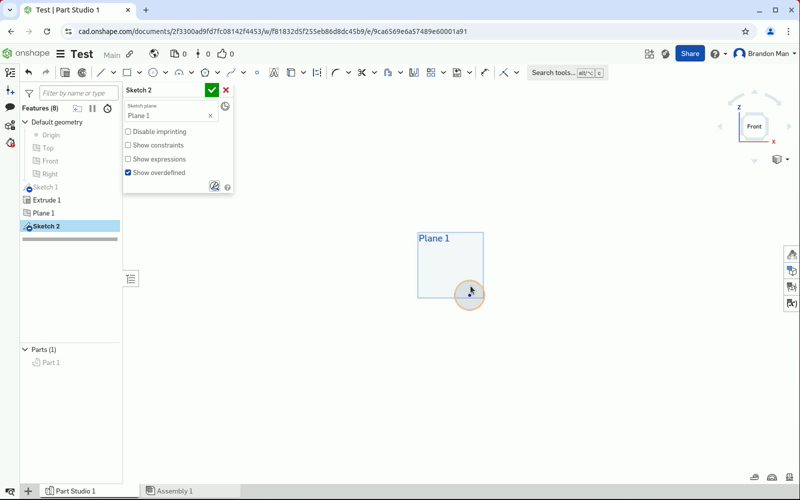
scroll(6)
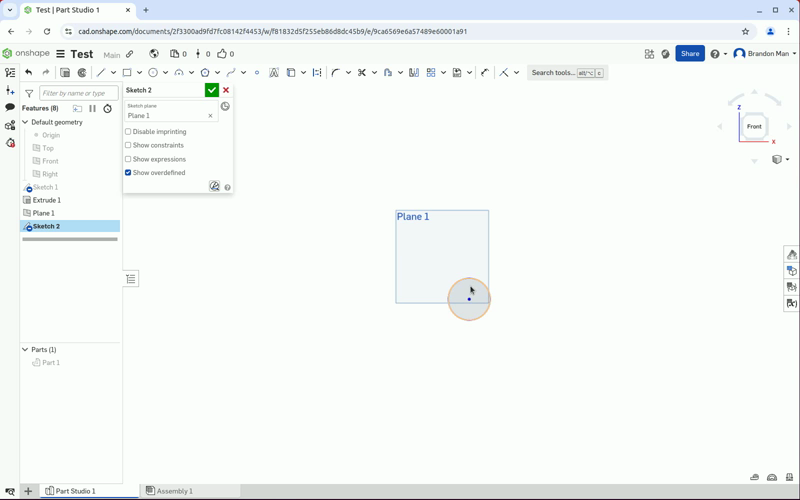
scroll(6)
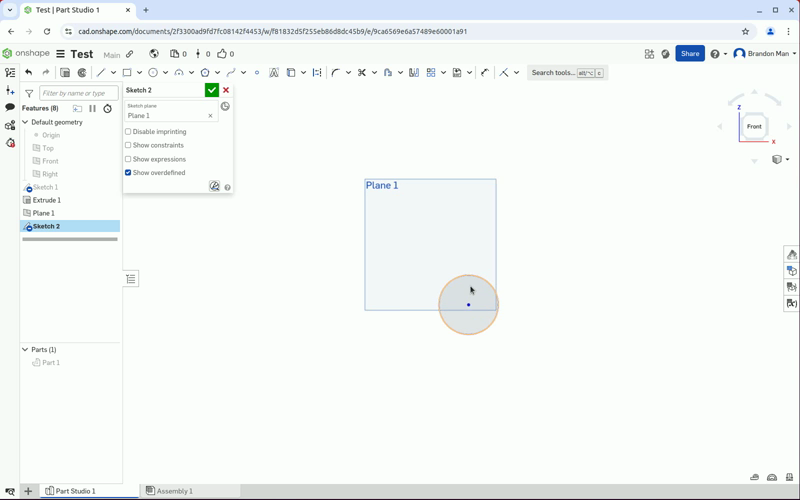
scroll(6)
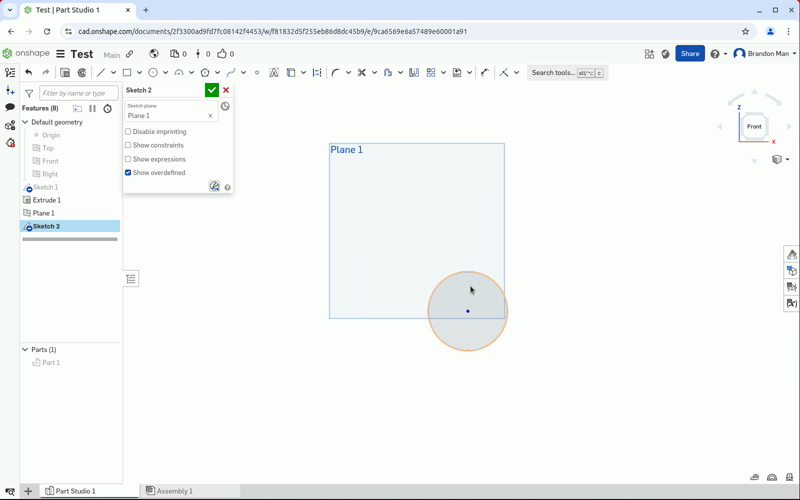
scroll(6)
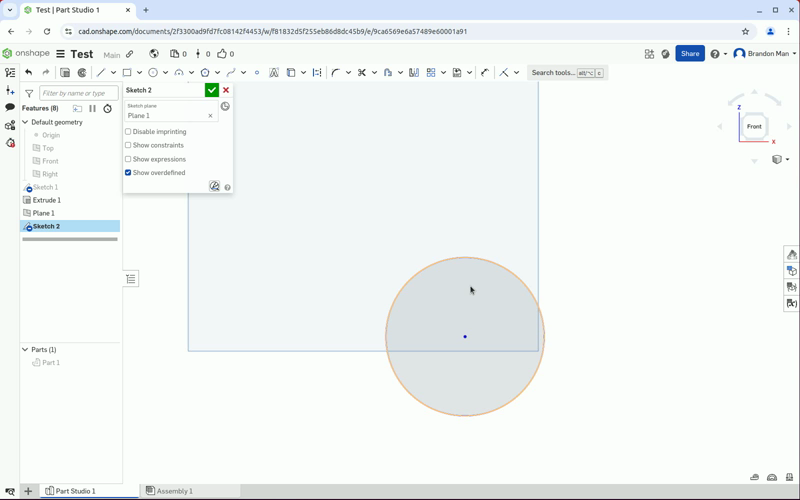
click(470, 285)
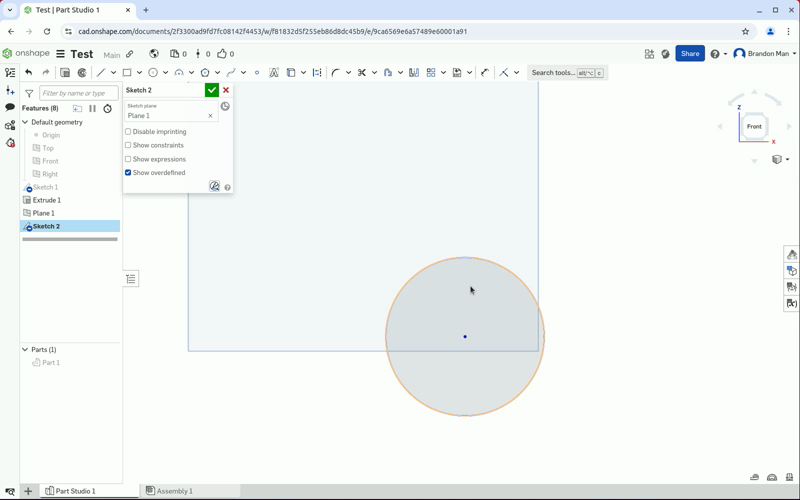
scroll(-6)
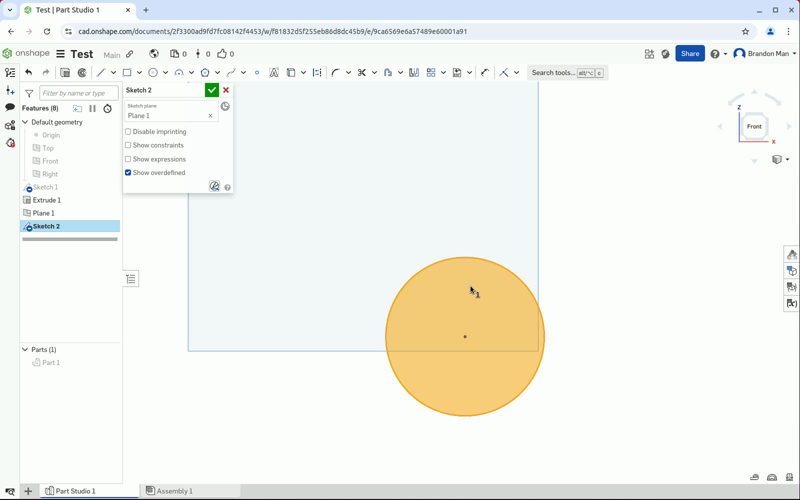
scroll(-6)
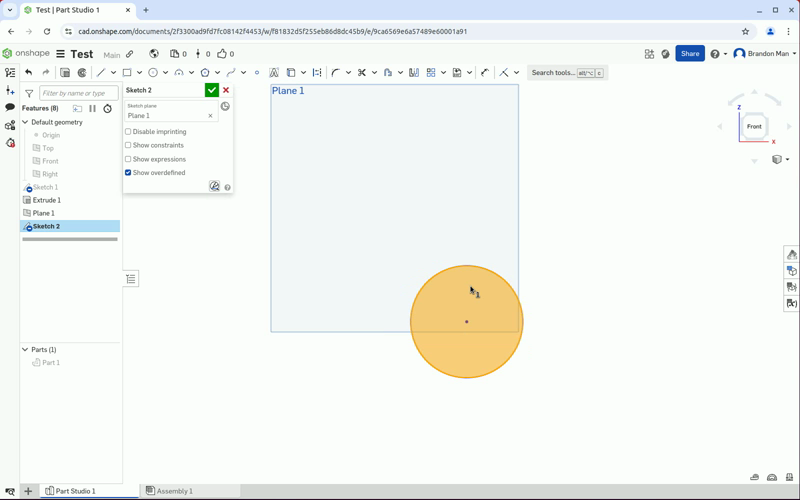
scroll(-6)
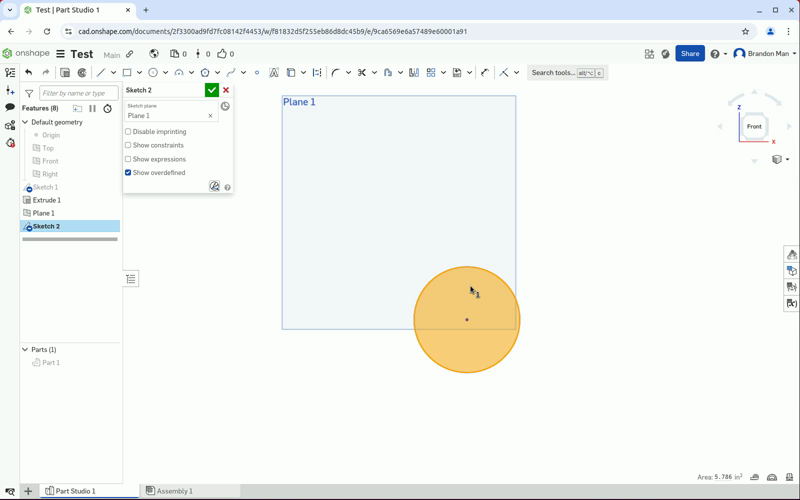
scroll(-6)
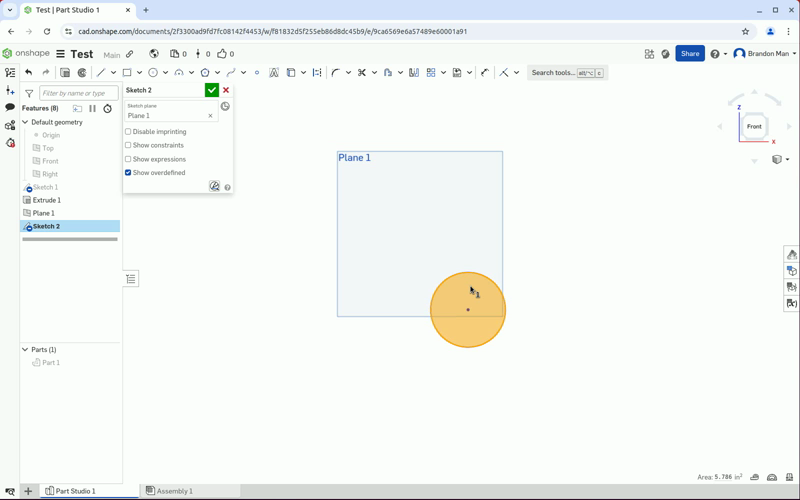
scroll(-6)
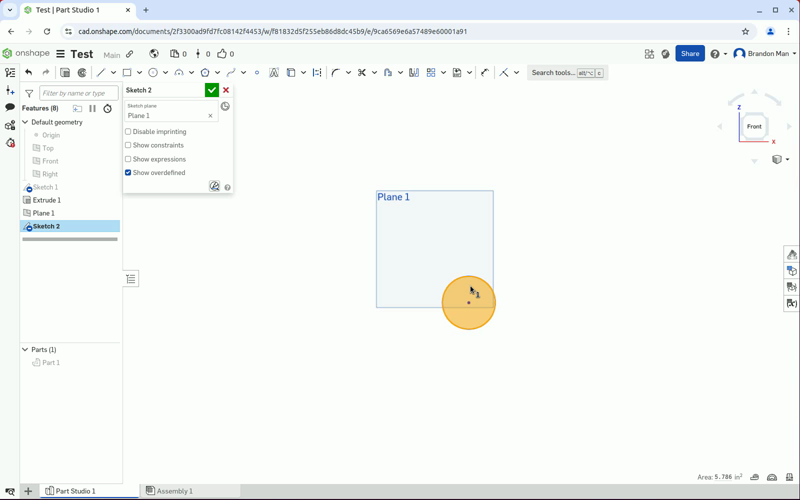
scroll(-6)
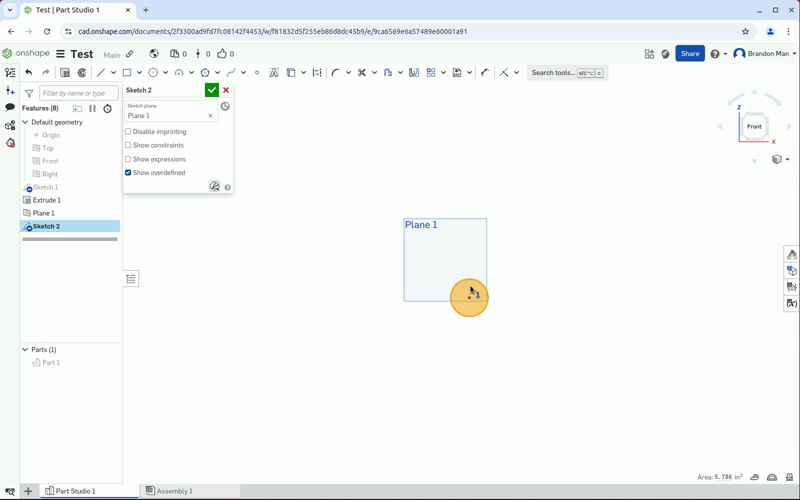
scroll(-6)
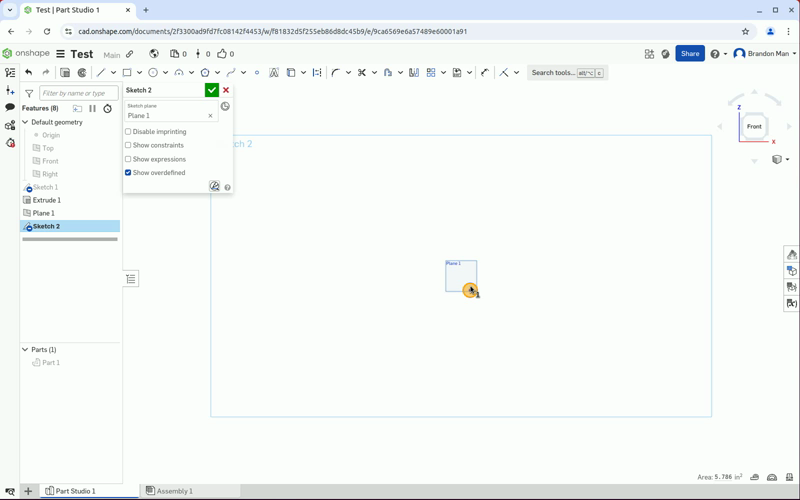
mouse_move(73, 352)
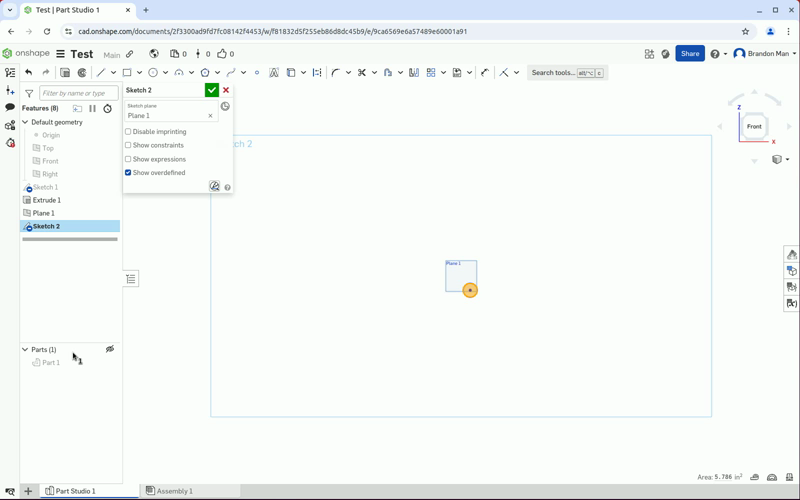
key(shift+y)
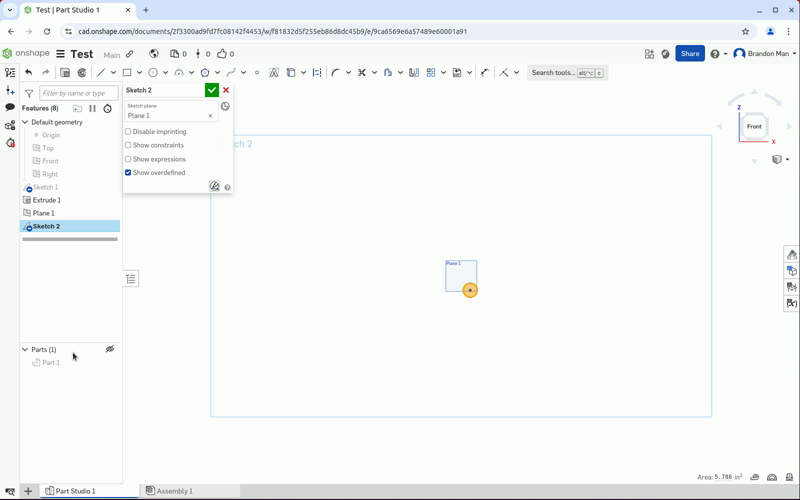
key(shift+e)
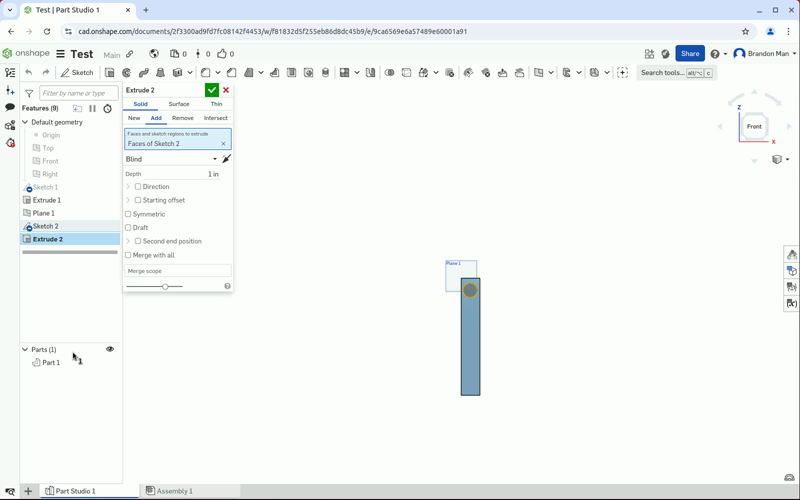
mouse_move(143, 106)
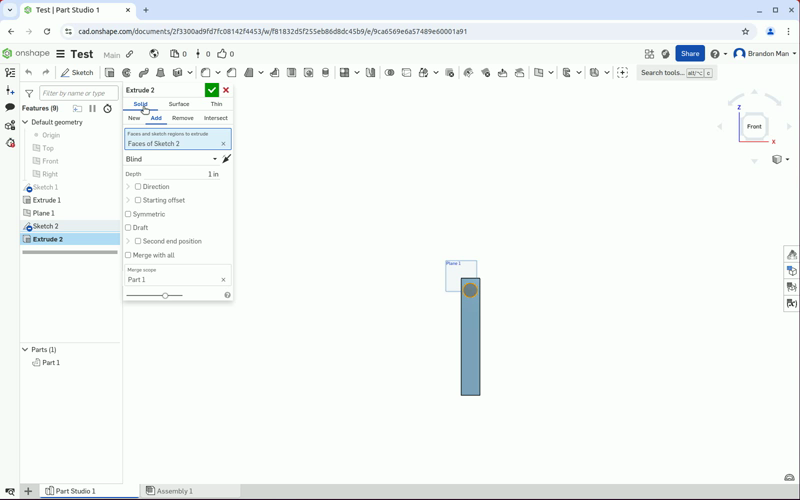
click(143, 106)
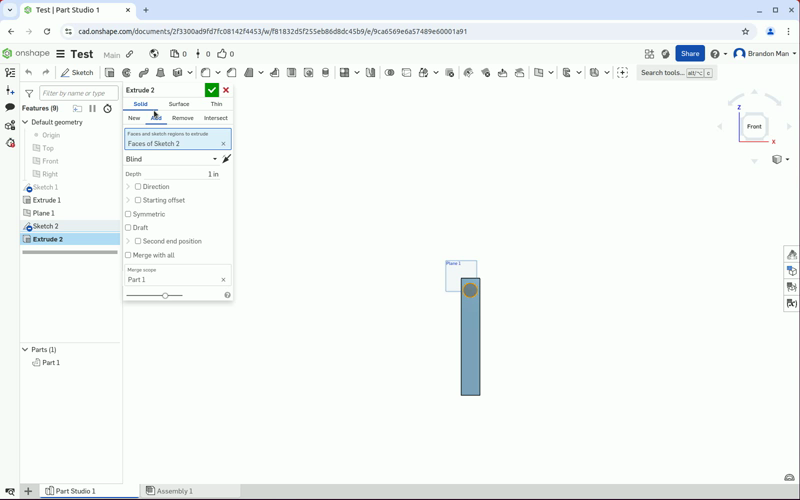
mouse_move(186, 120)
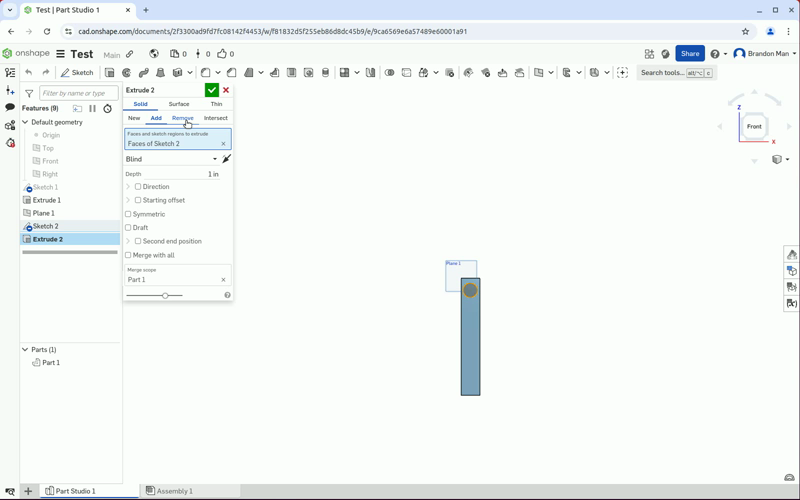
click(186, 120)
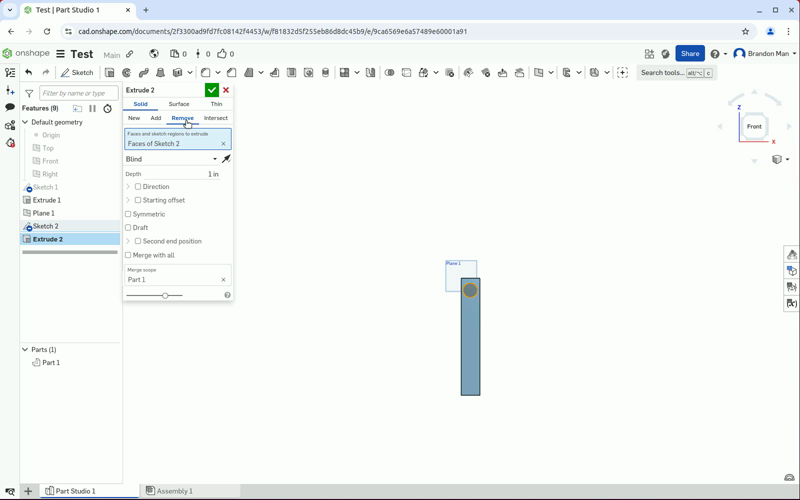
key(tab, 4)
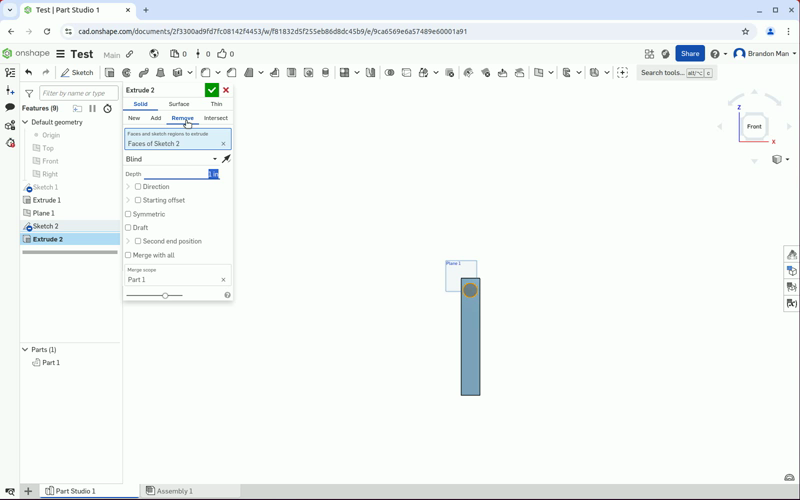
text(11.073)
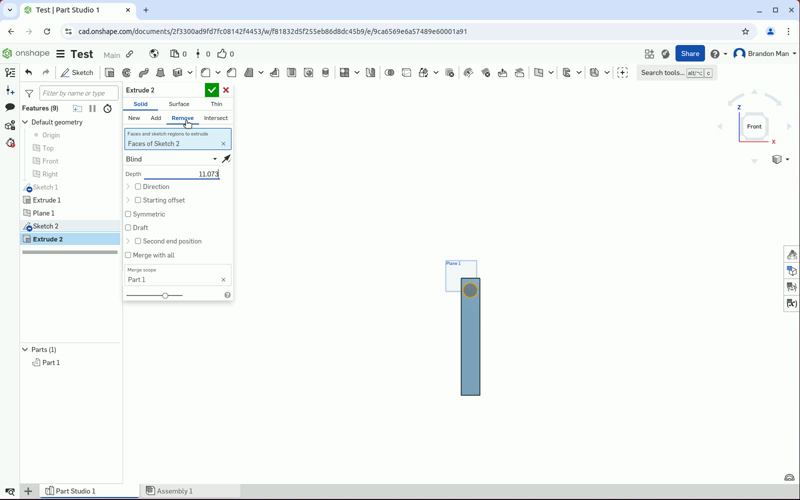
key(tab, 6)
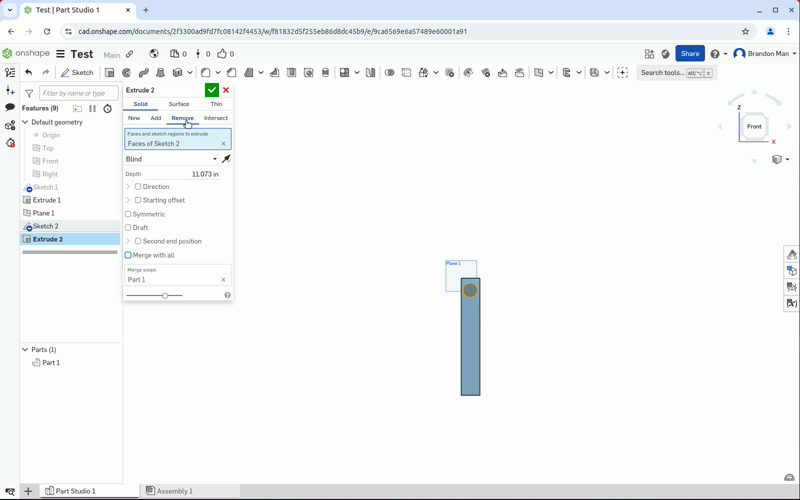
key(space)
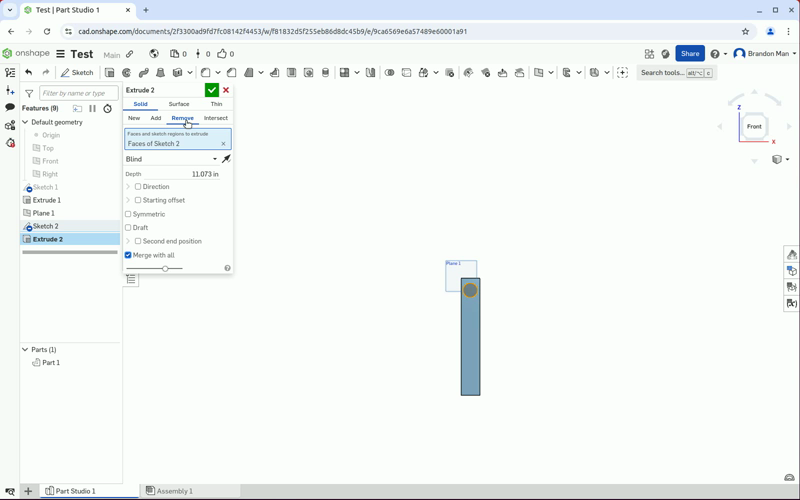
key(enter)
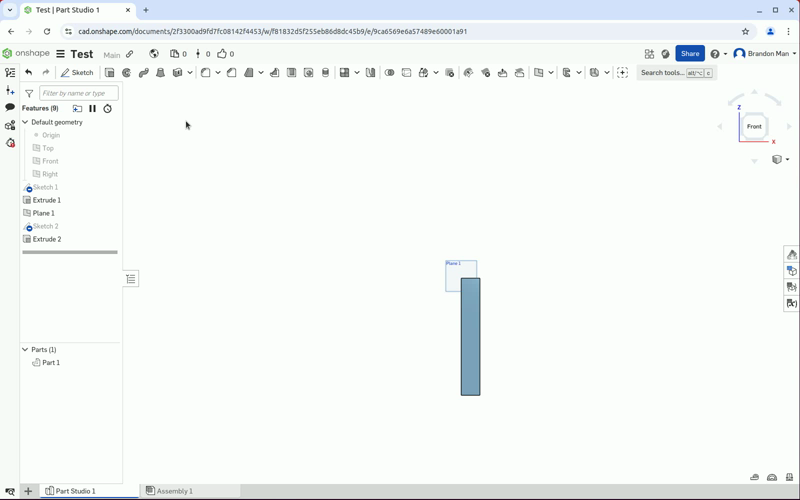
key(shift+h)
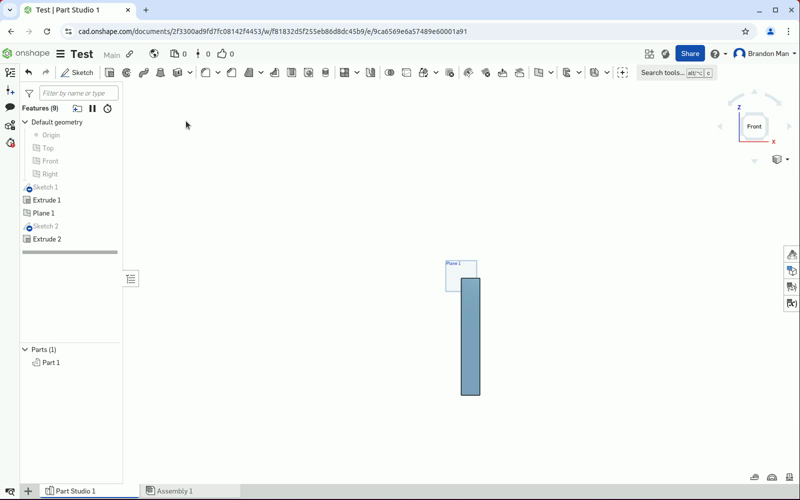
key(shift+h)
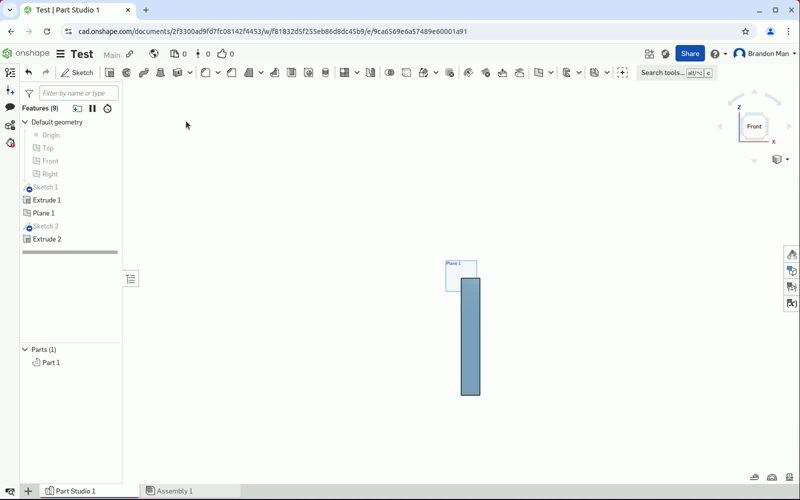
mouse_move(73, 189)
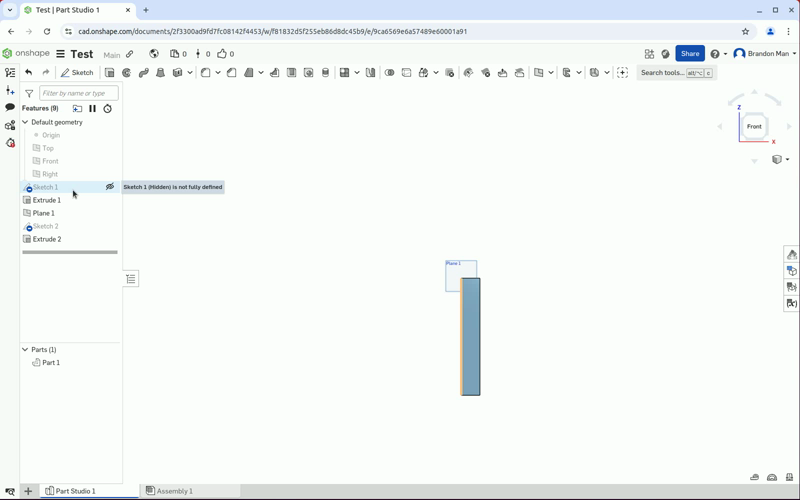
click(73, 189)
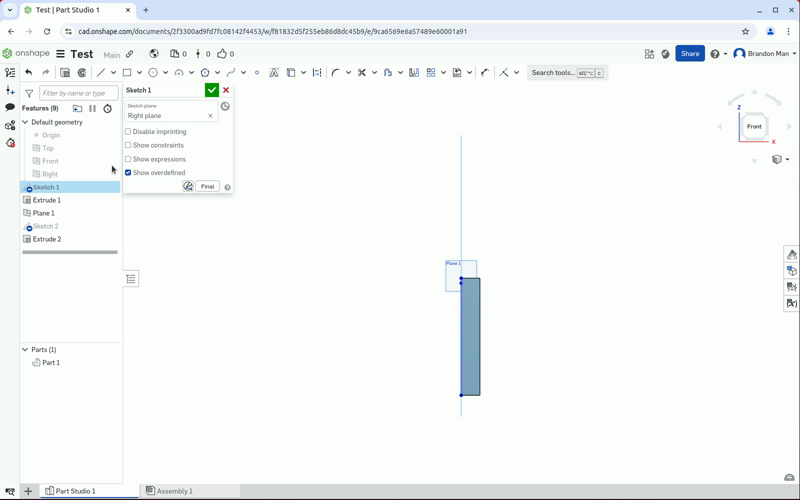
mouse_move(229, 92)
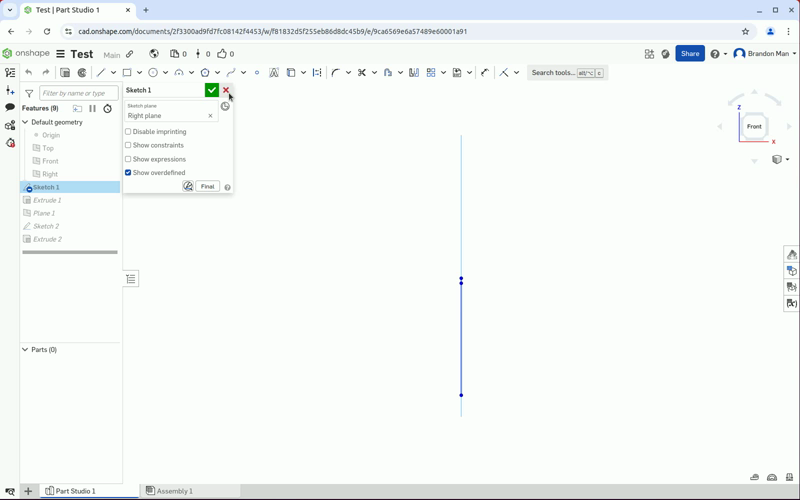
click(229, 92)
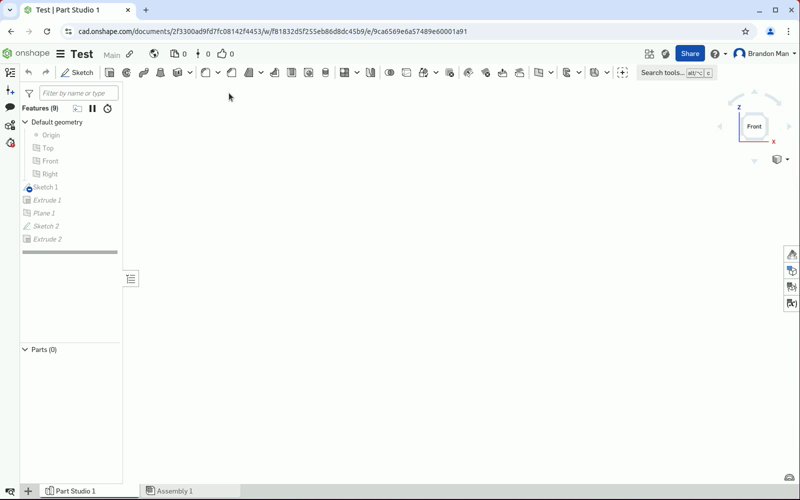
key(shift+s)
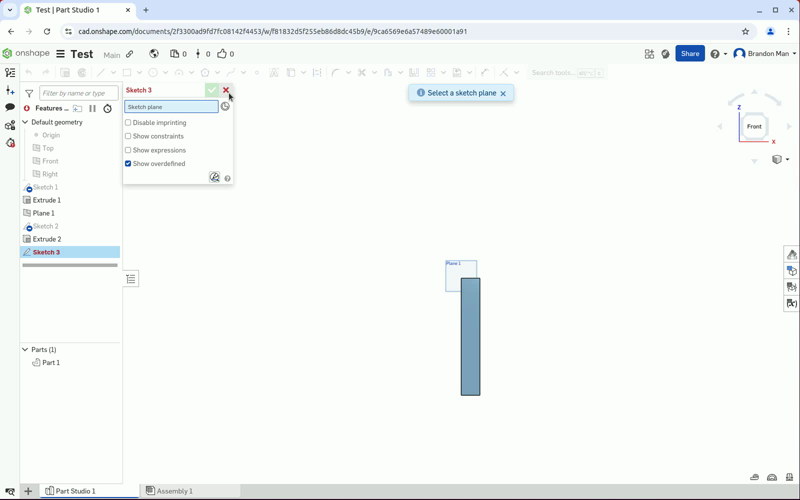
mouse_move(73, 215)
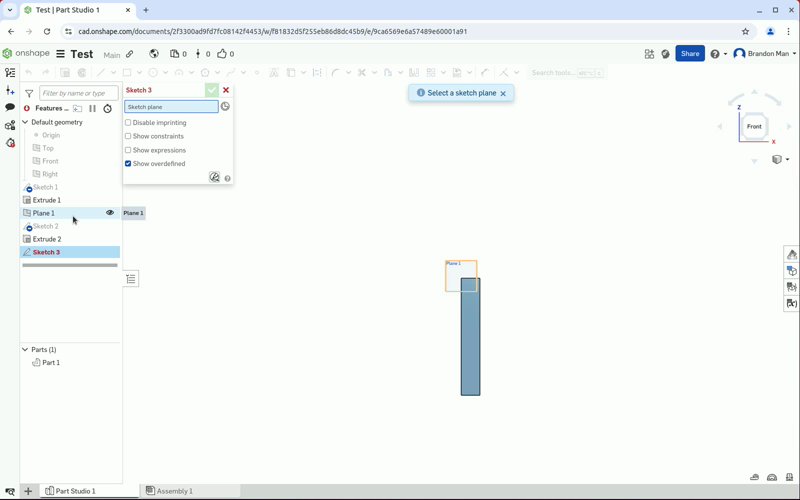
click(73, 215)
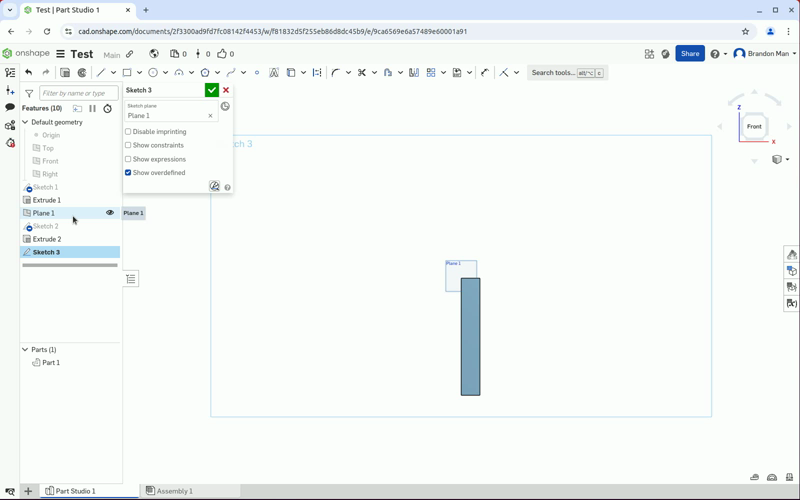
mouse_move(73, 352)
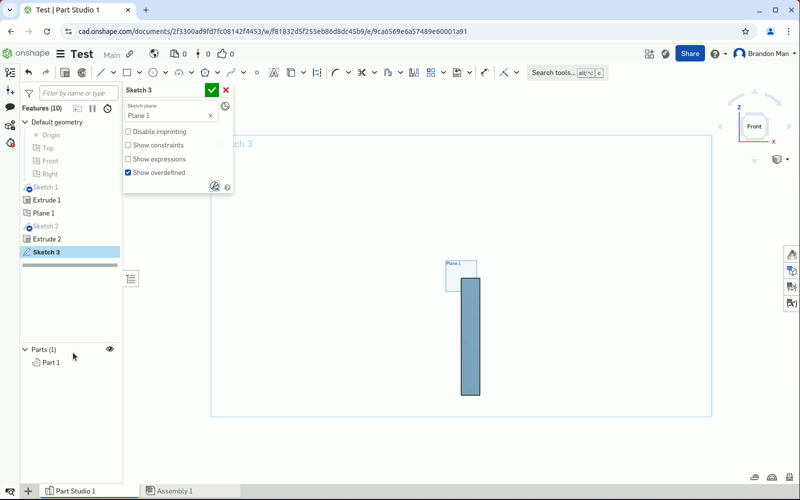
key(y)
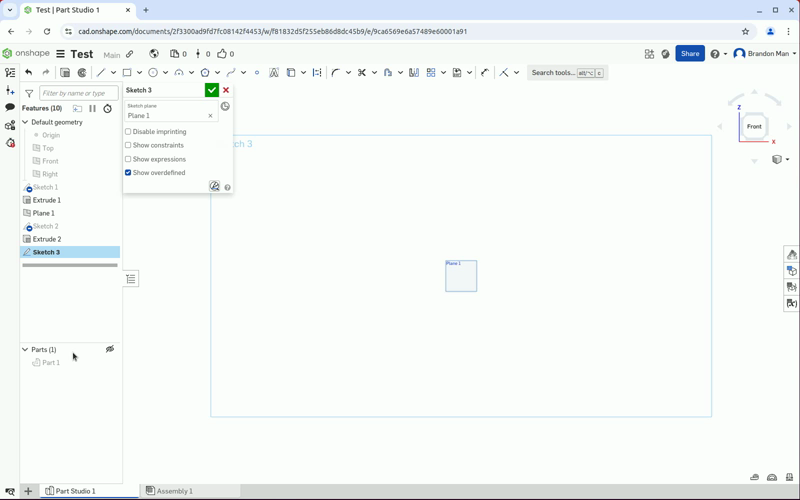
key(c)
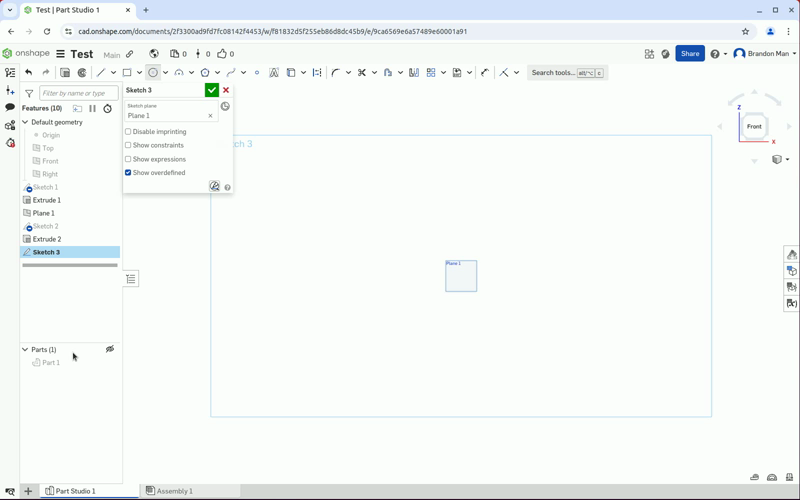
key_down(shift)
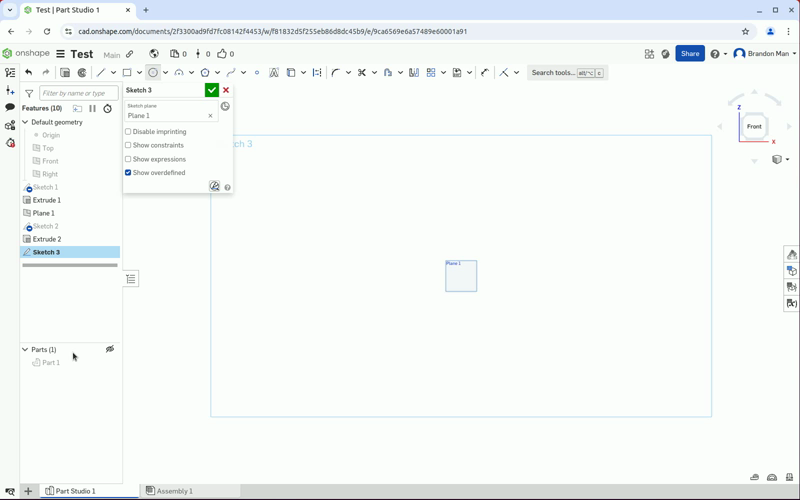
mouse_move(470, 365)
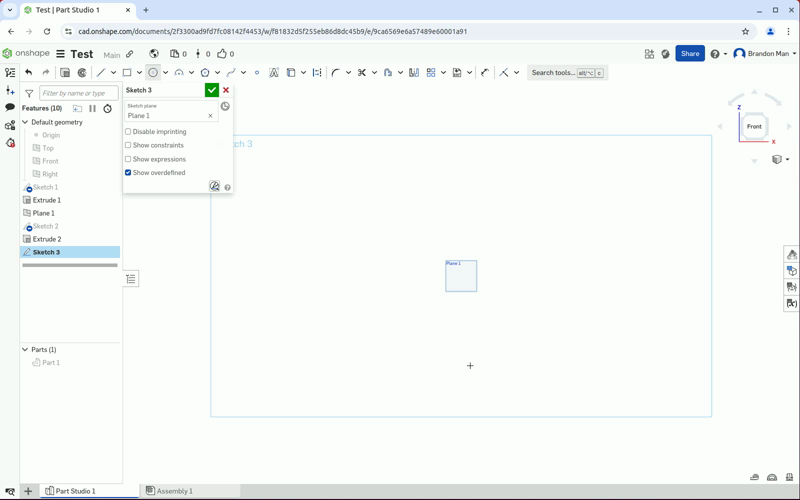
click(470, 365)
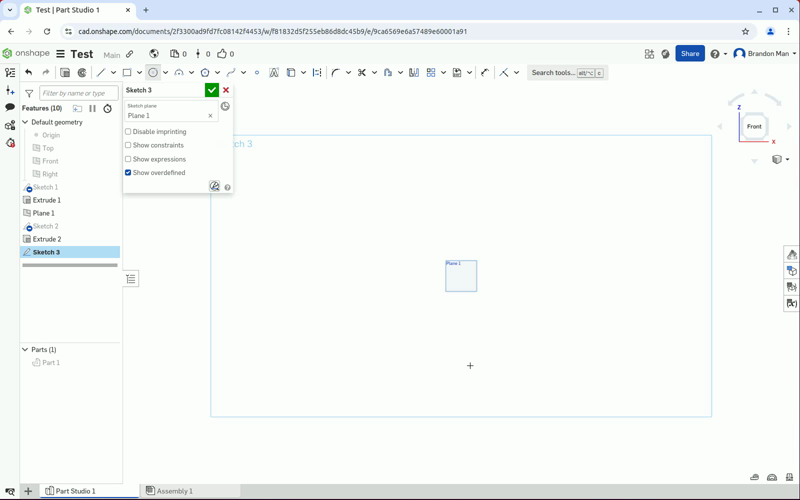
key_up(shift)
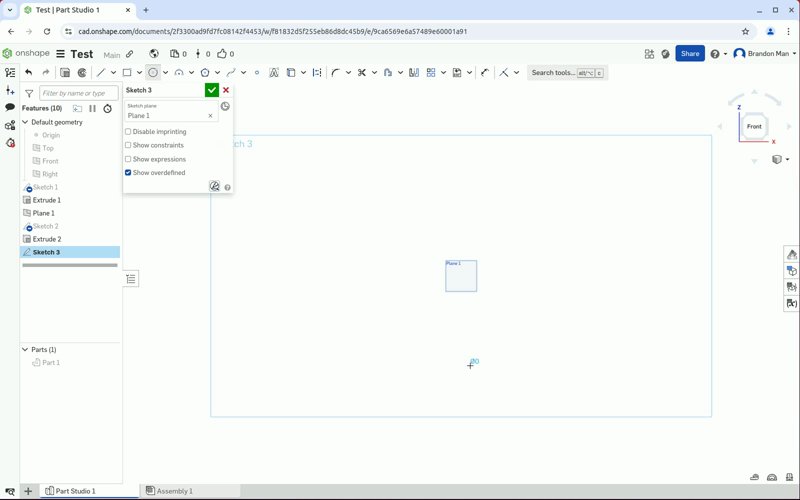
mouse_move(477, 365)
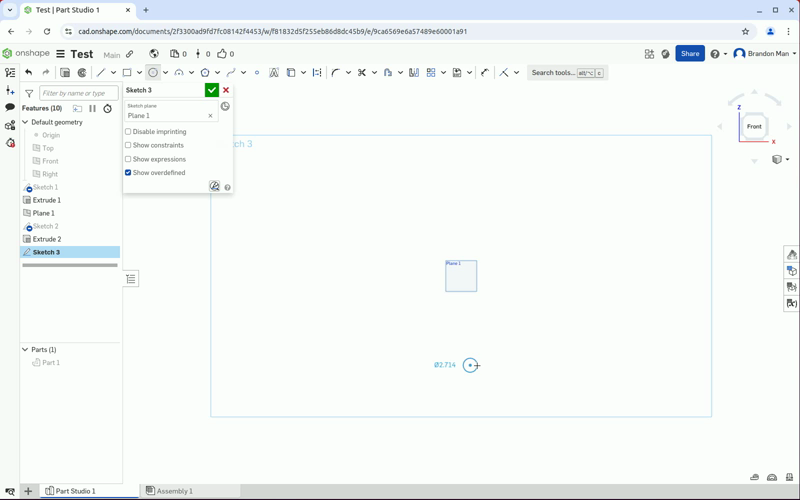
click(477, 365)
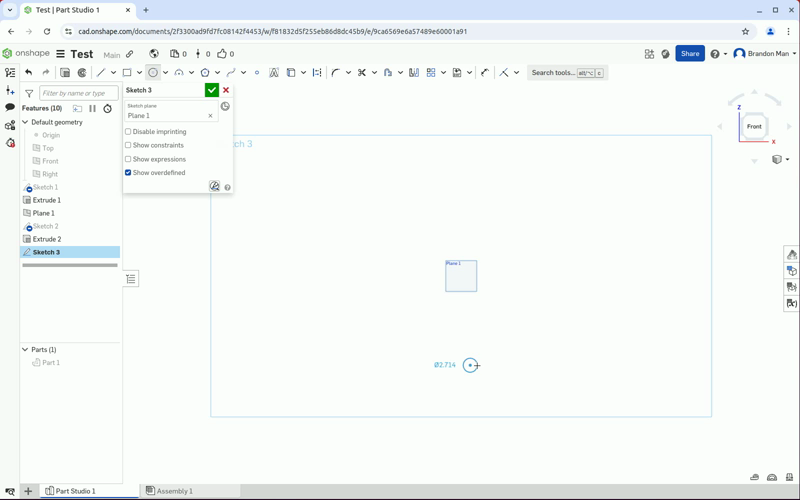
key(esc)
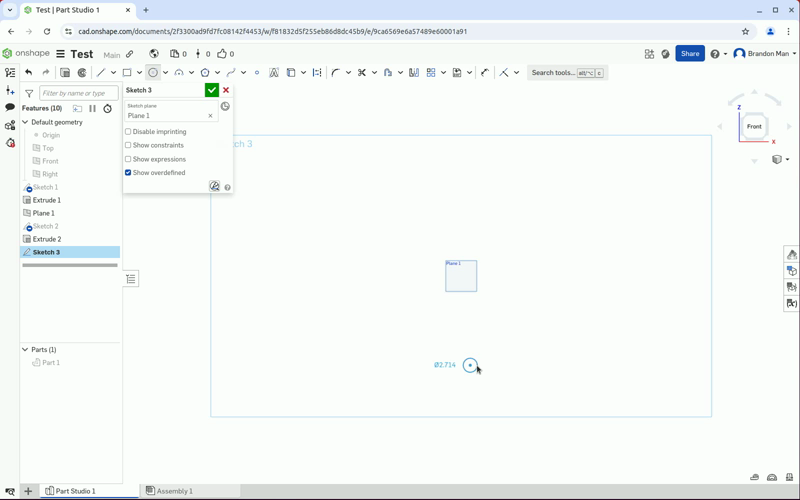
mouse_move(464, 365)
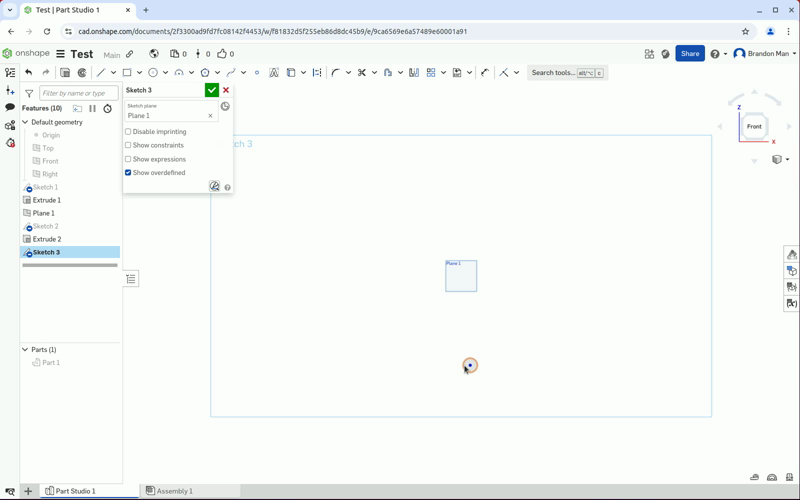
scroll(6)
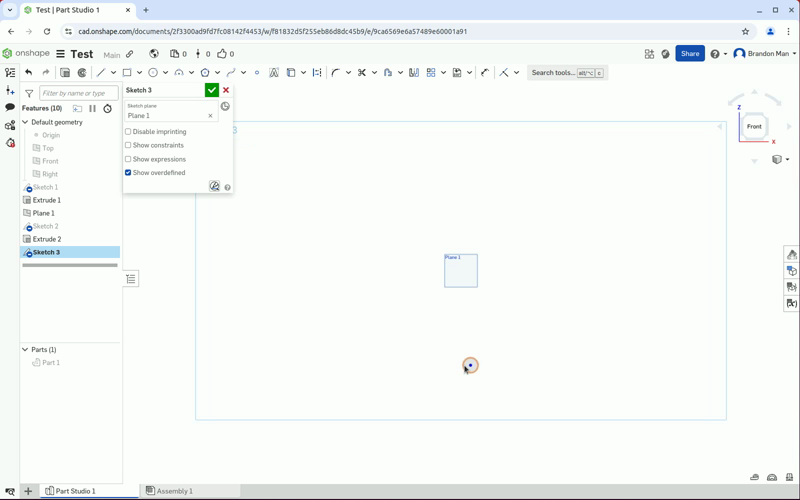
scroll(6)
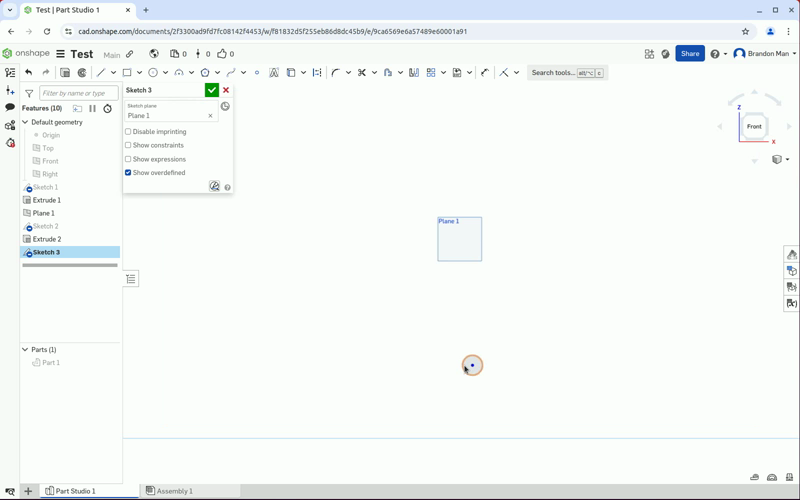
scroll(6)
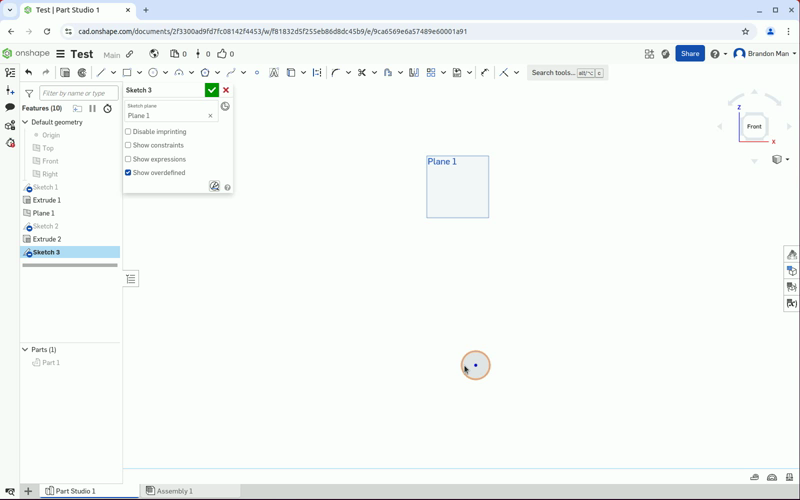
scroll(6)
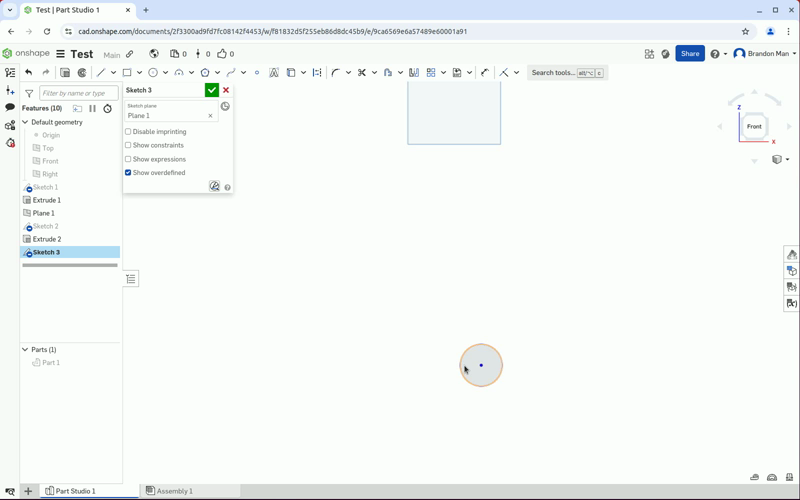
scroll(6)
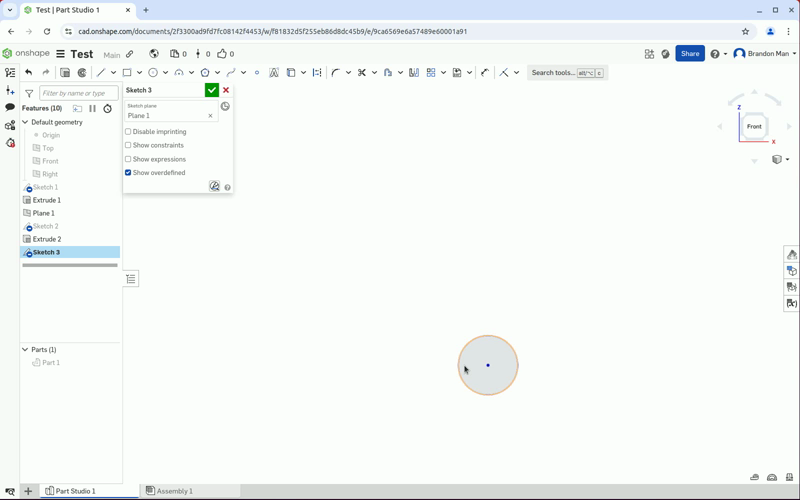
scroll(6)
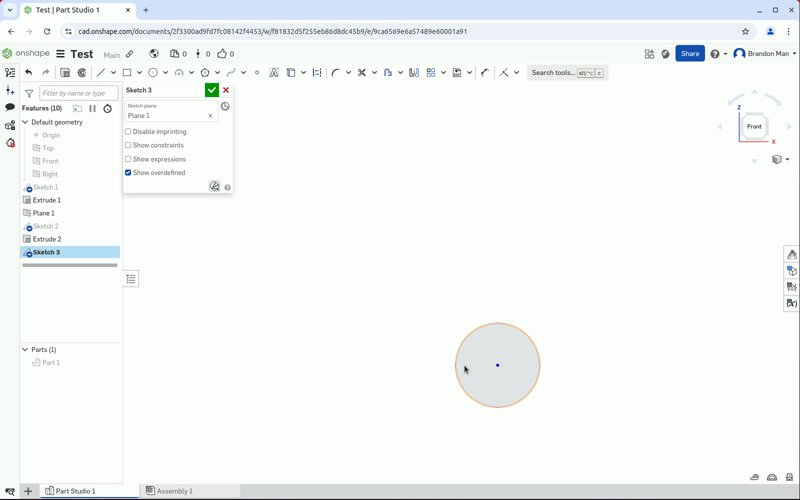
scroll(6)
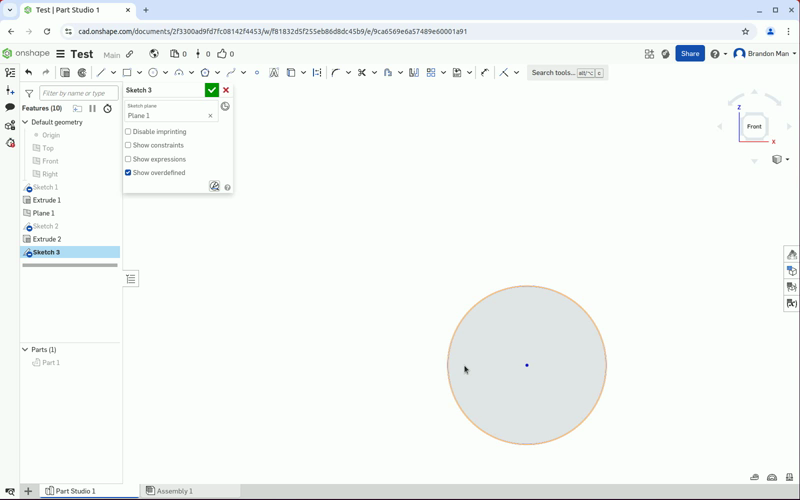
click(464, 365)
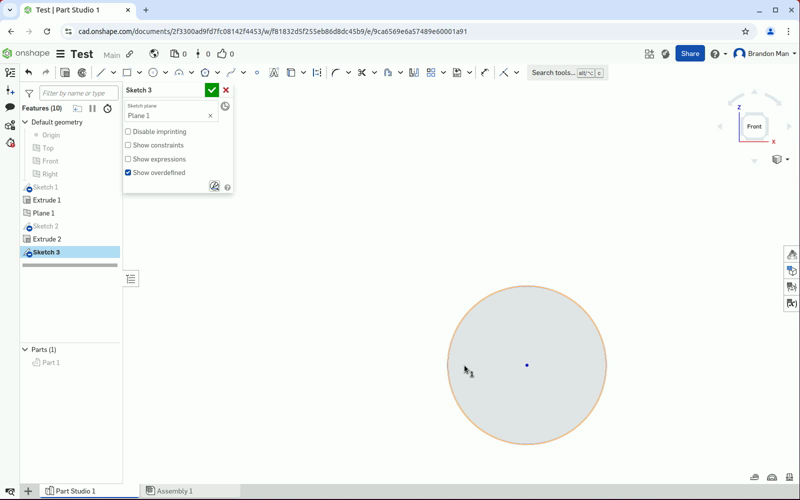
scroll(-6)
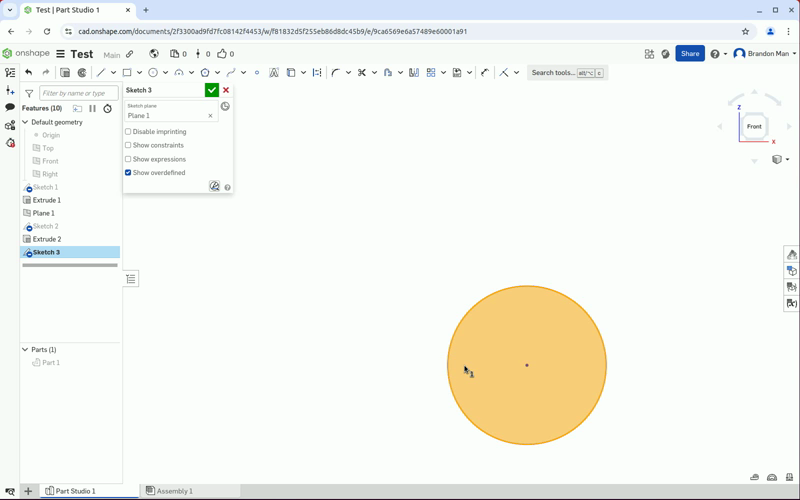
scroll(-6)
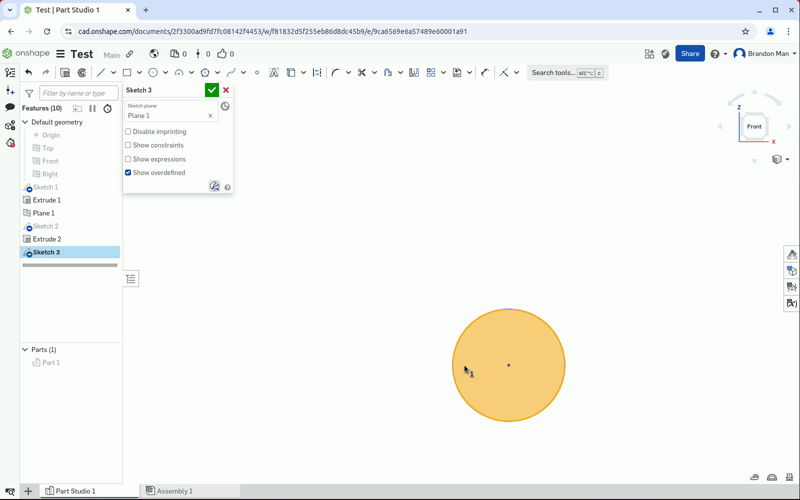
scroll(-6)
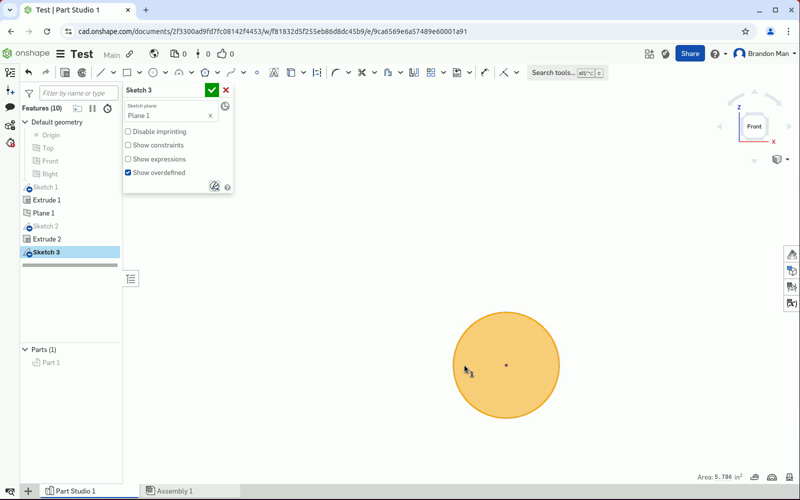
scroll(-6)
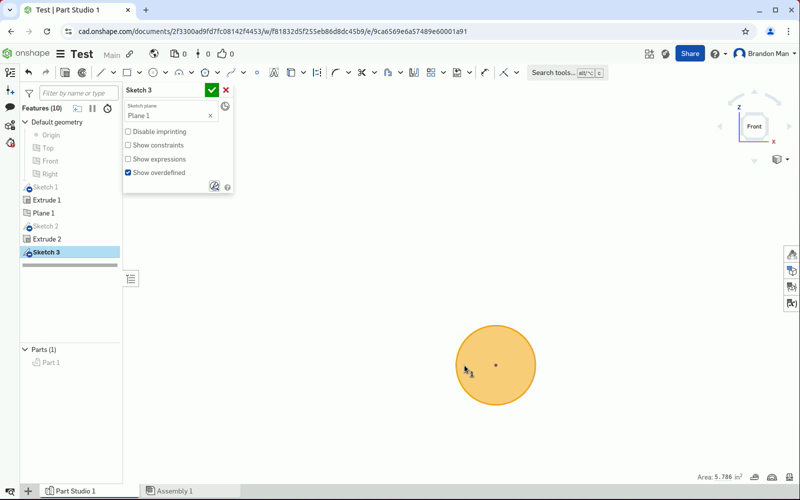
scroll(-6)
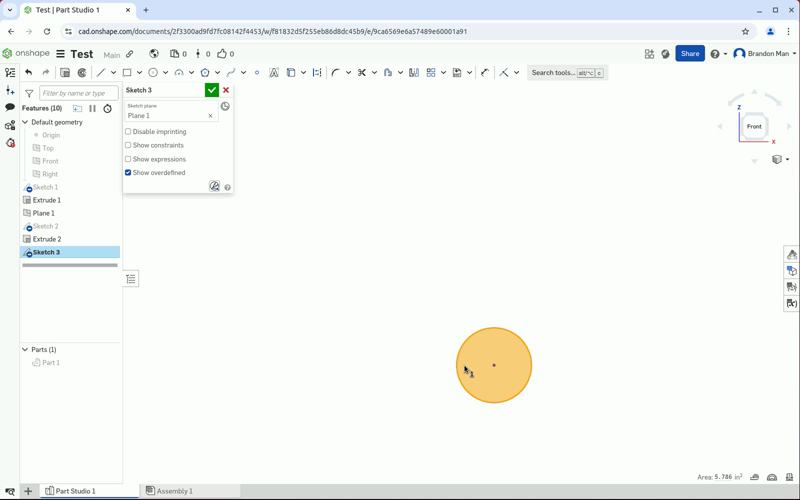
scroll(-6)
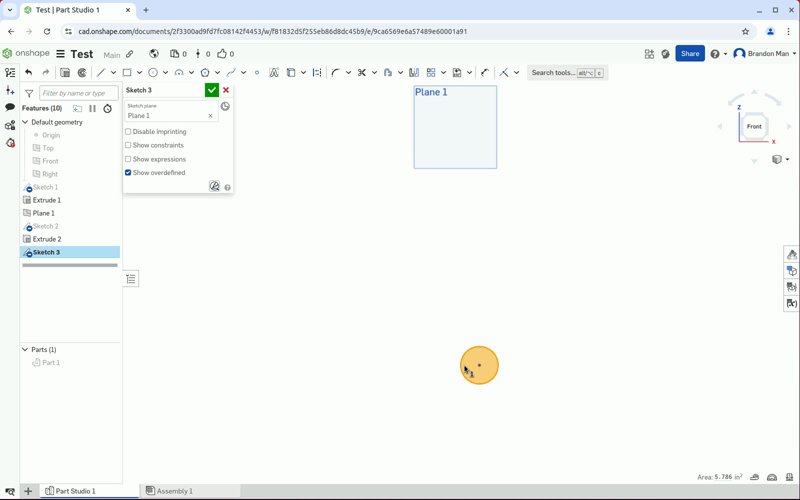
scroll(-6)
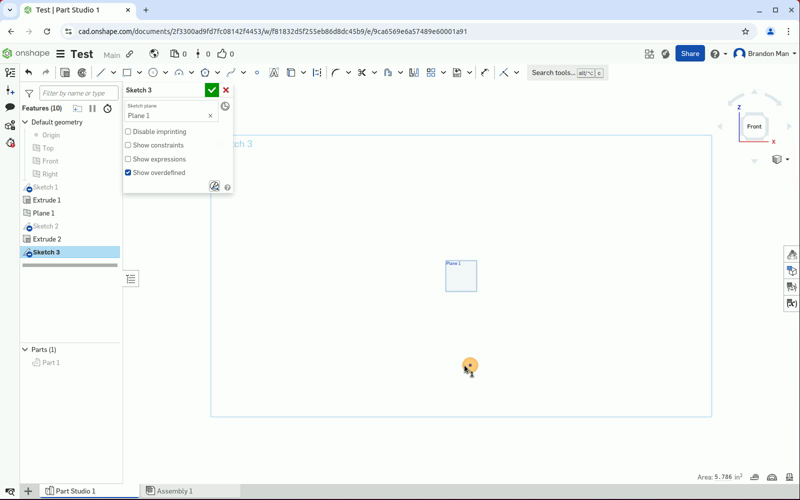
mouse_move(73, 352)
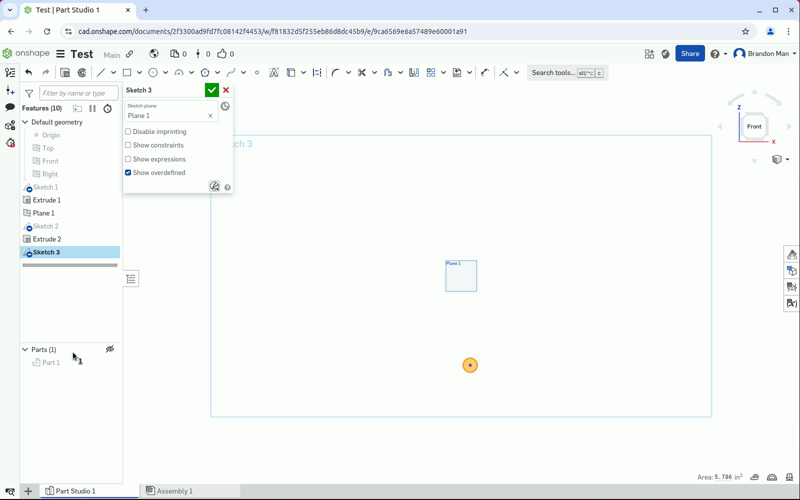
key(shift+y)
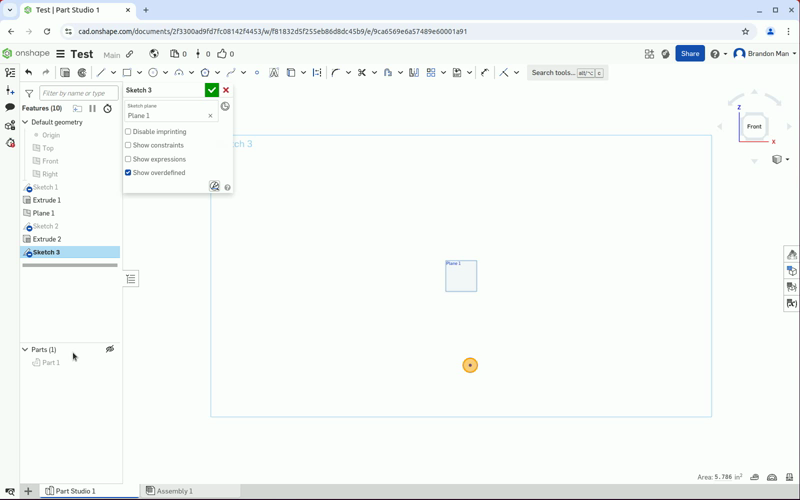
key(shift+e)
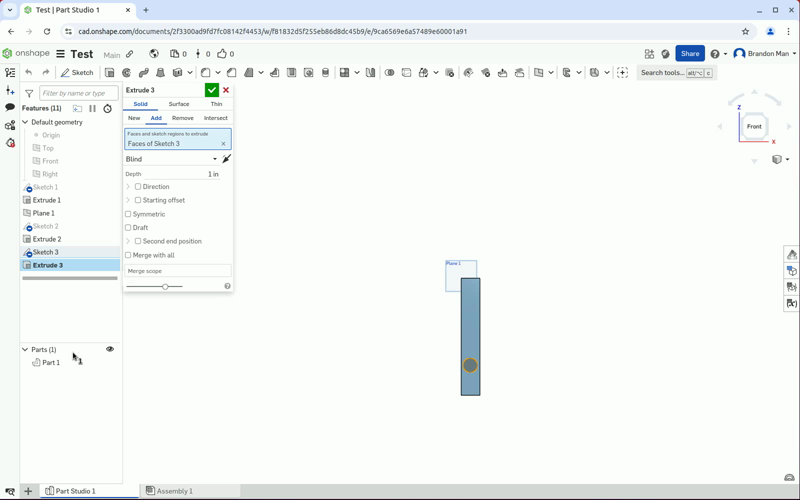
mouse_move(143, 106)
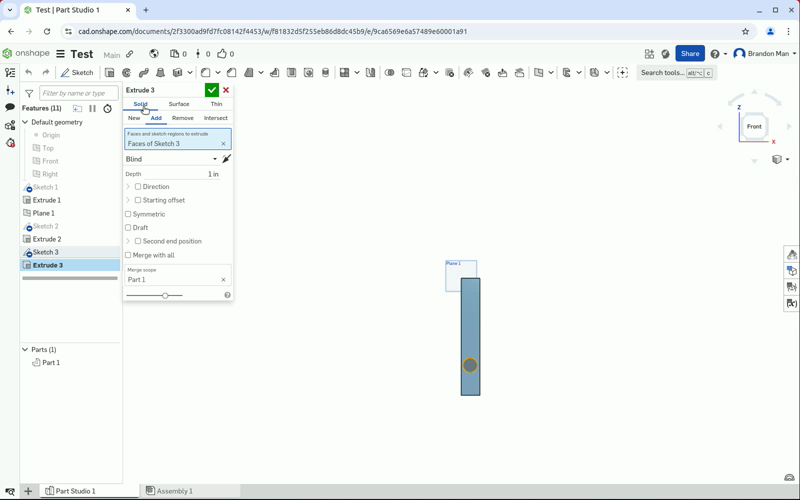
click(143, 106)
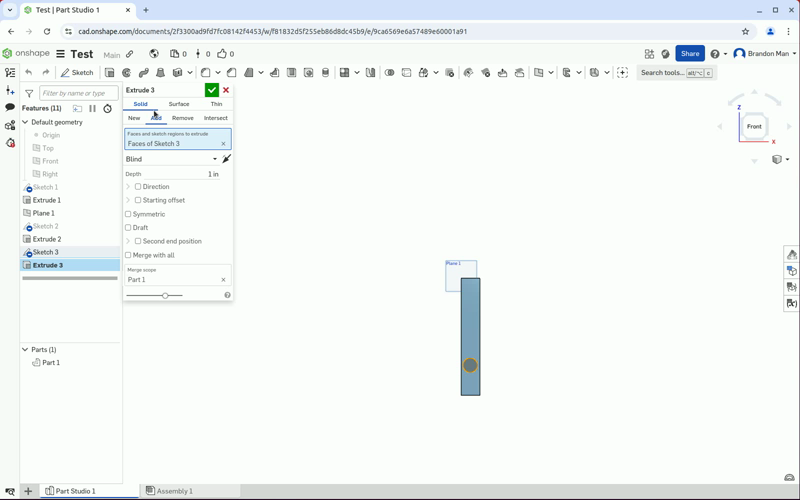
mouse_move(186, 120)
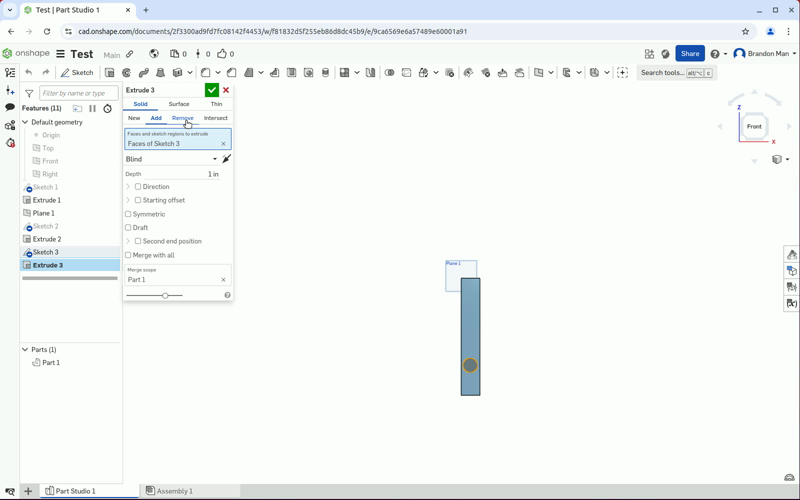
click(186, 120)
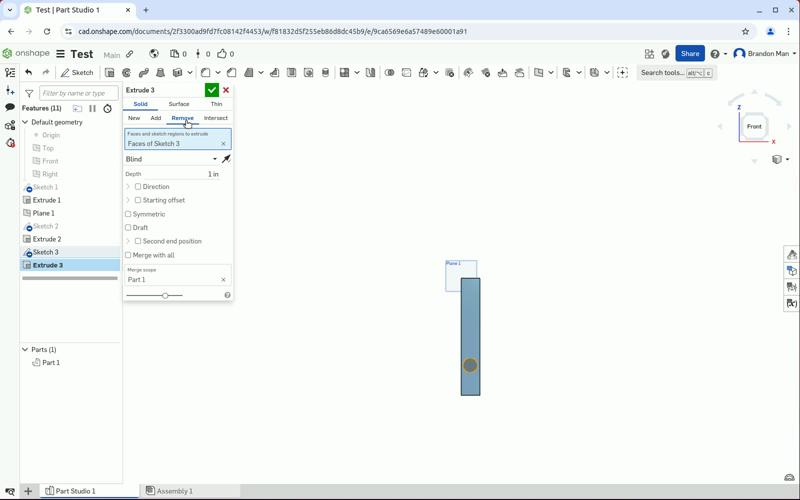
key(tab, 4)
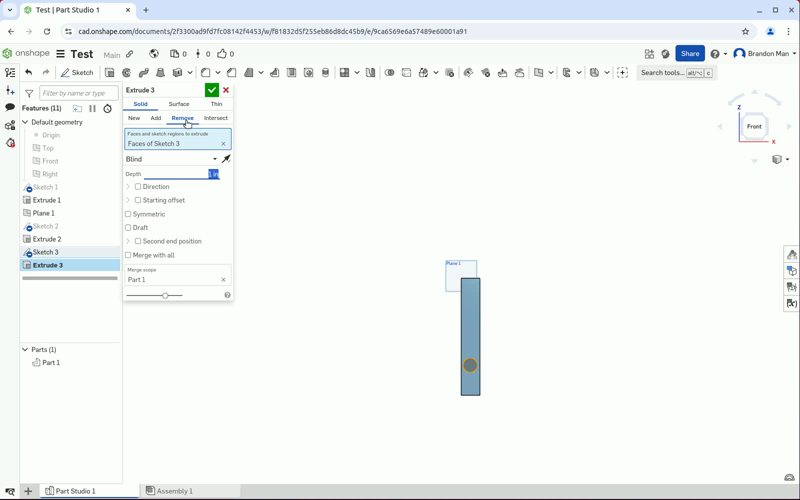
text(11.073)
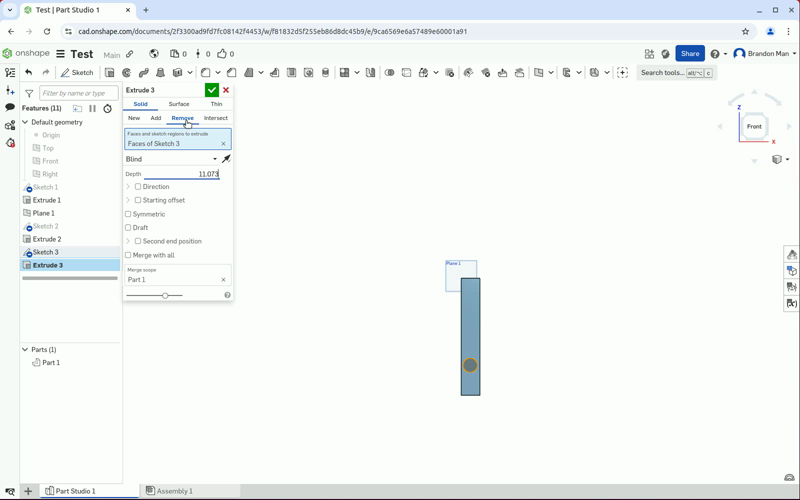
key(tab, 6)
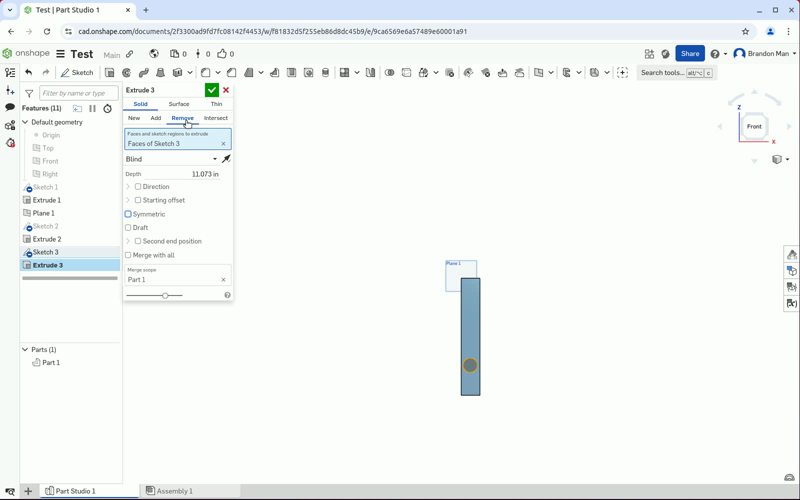
key(space)
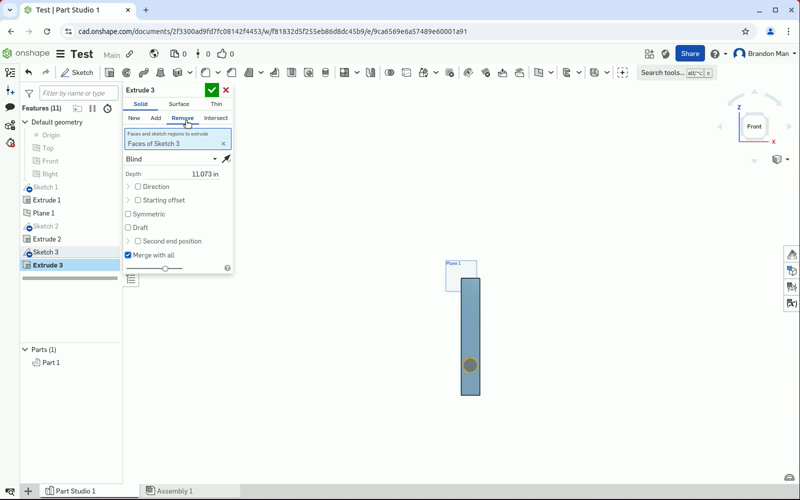
key(enter)
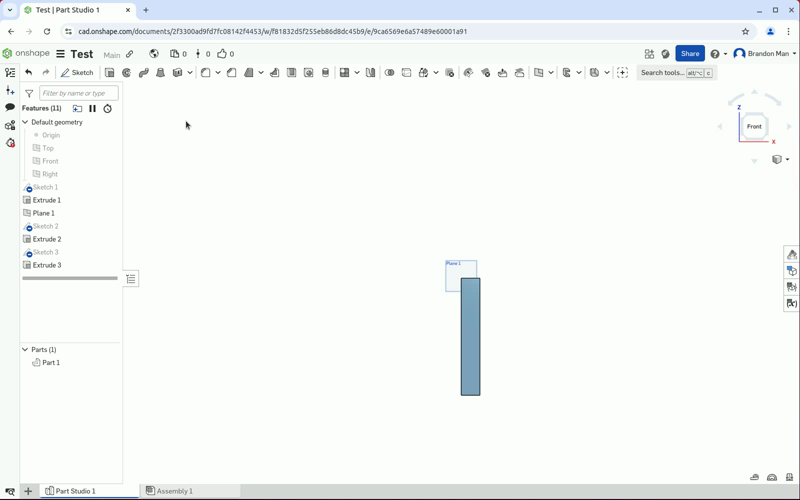
key(shift+h)
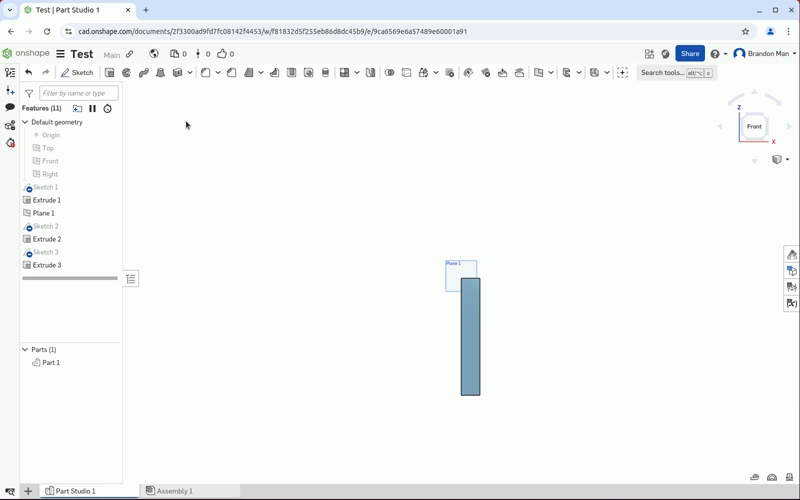
key(shift+h)
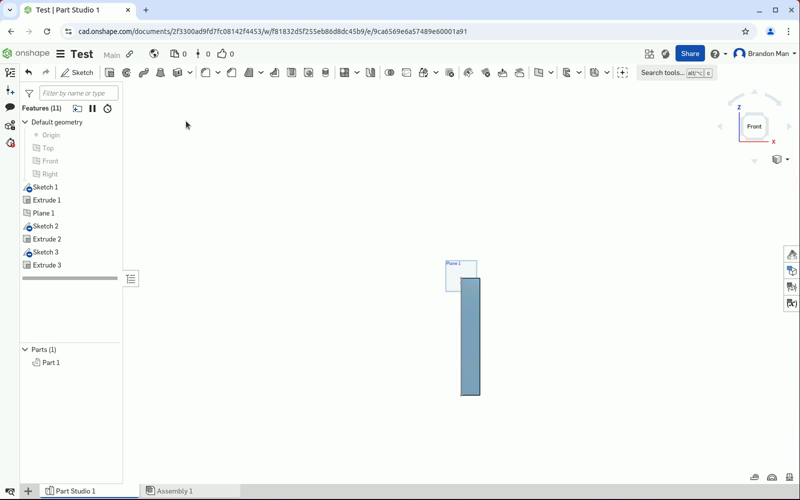
key(shift+7)
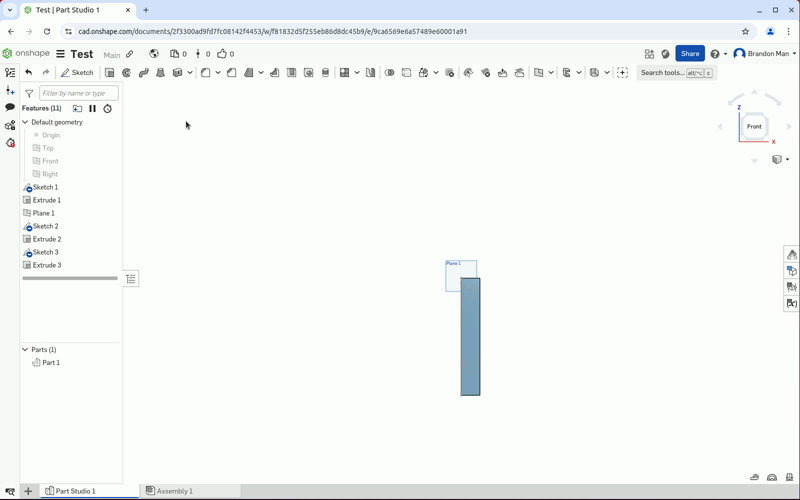
key(left, 2)
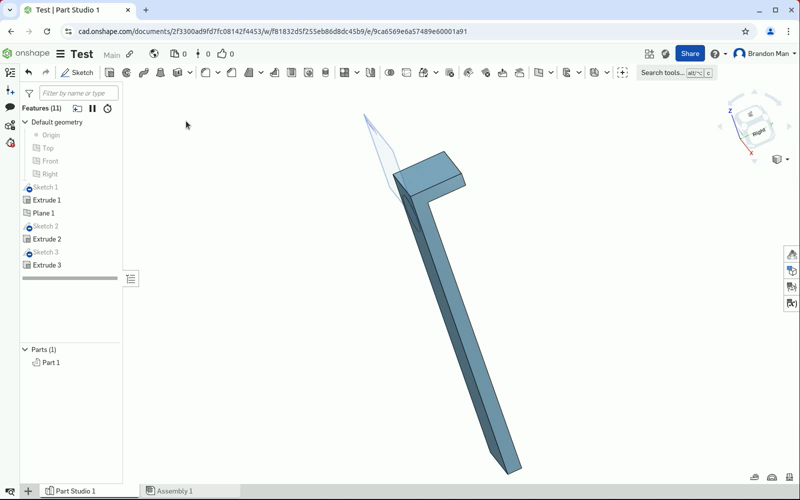
key(down, 2)
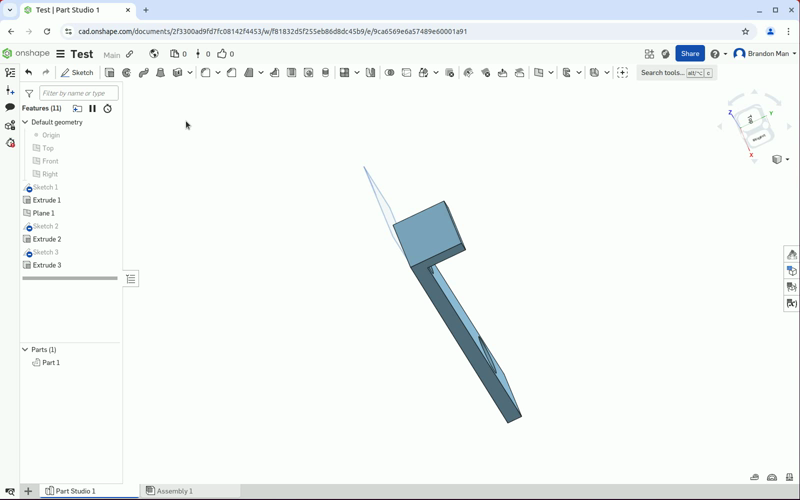
key(up, 2)
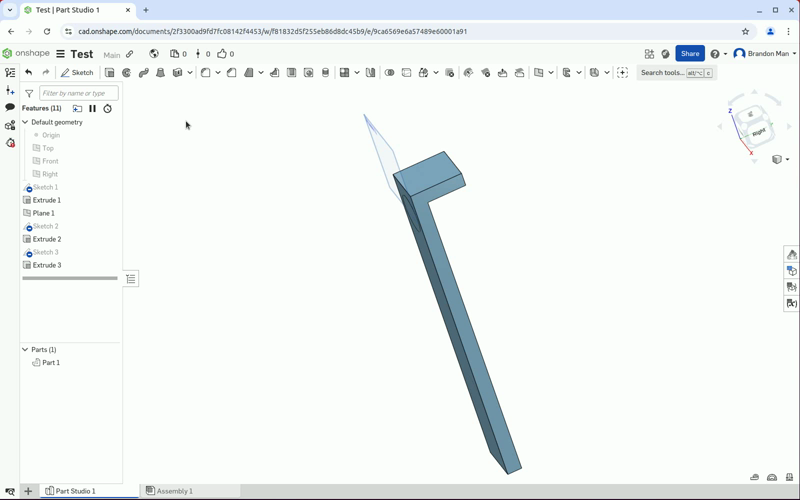
key(right, 2)
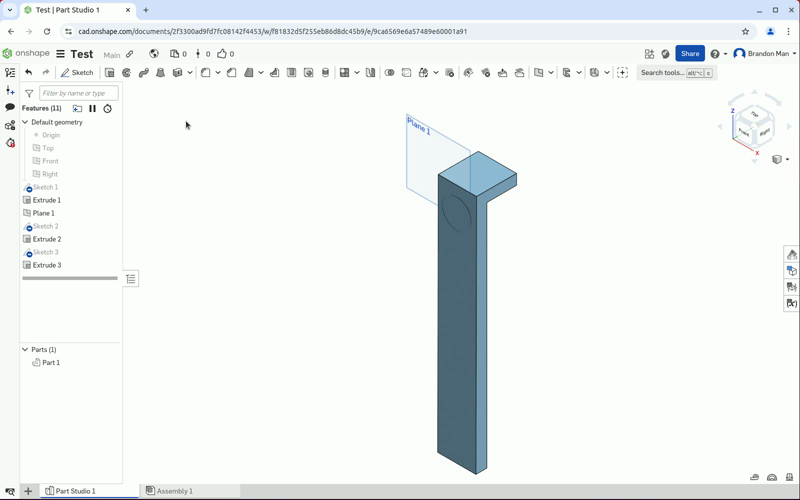
mouse_move(73, 189)
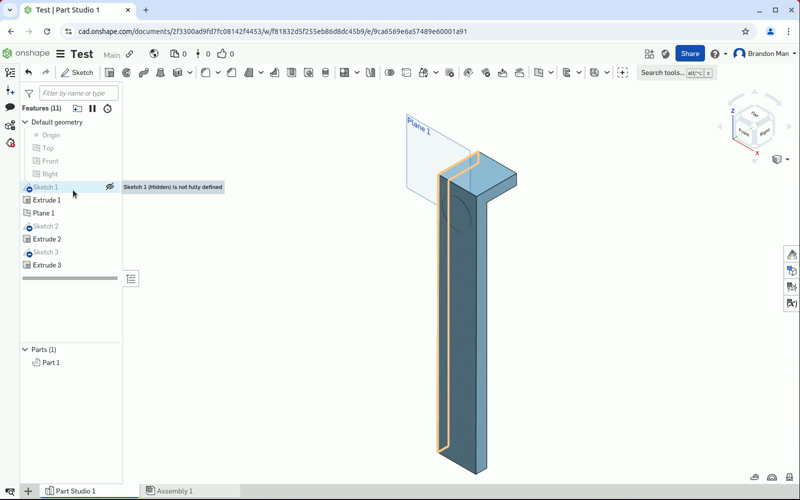
click(73, 189)